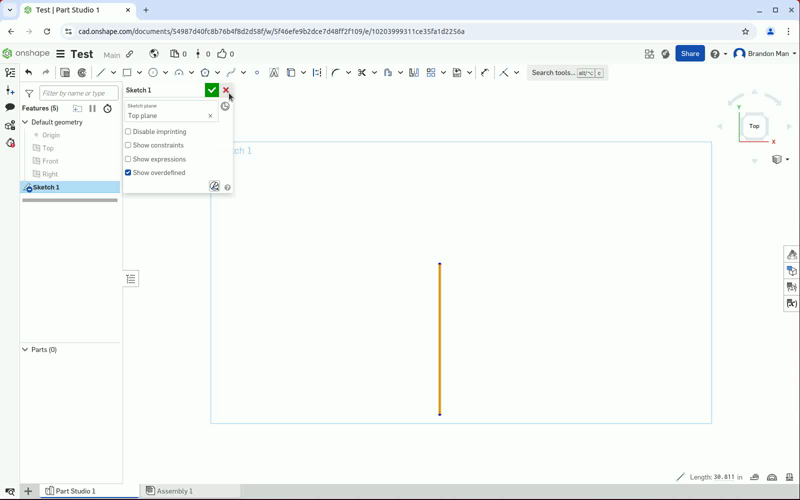
key(shift+h)
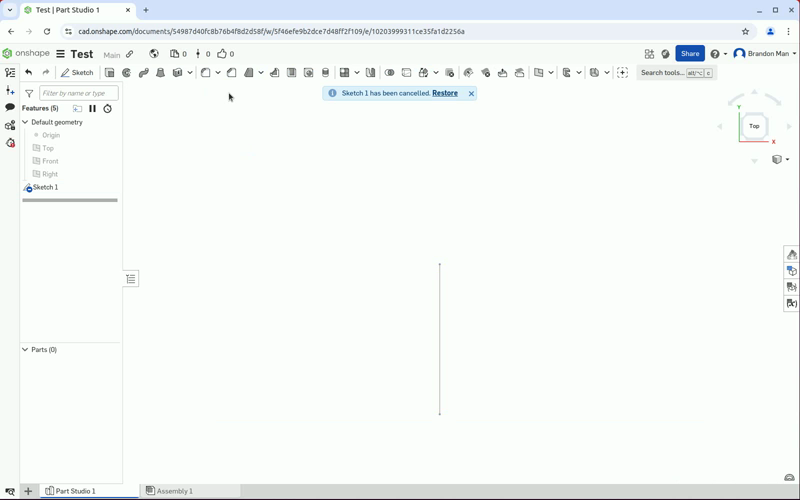
key(shift+s)
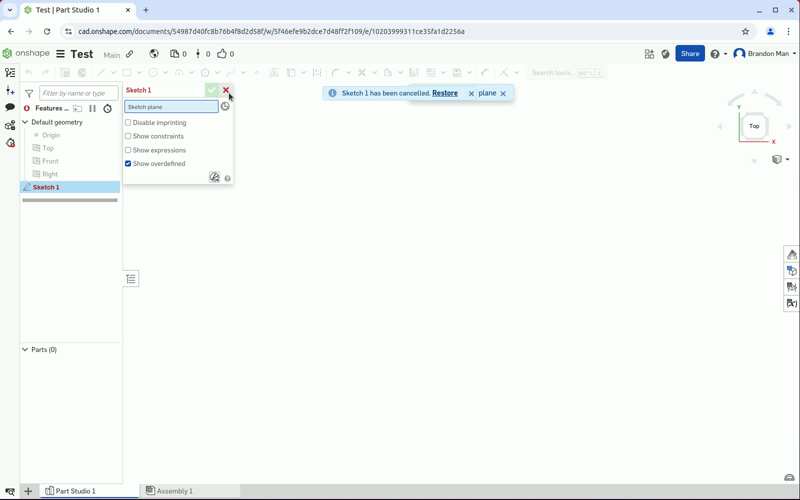
mouse_move(73, 150)
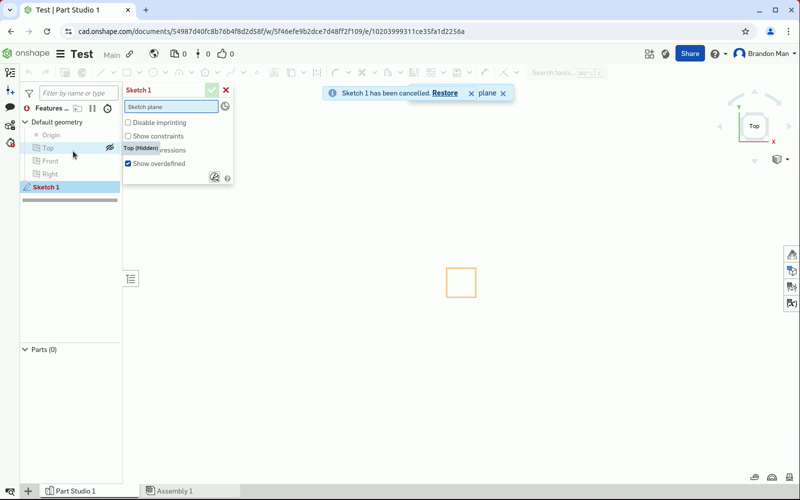
click(73, 150)
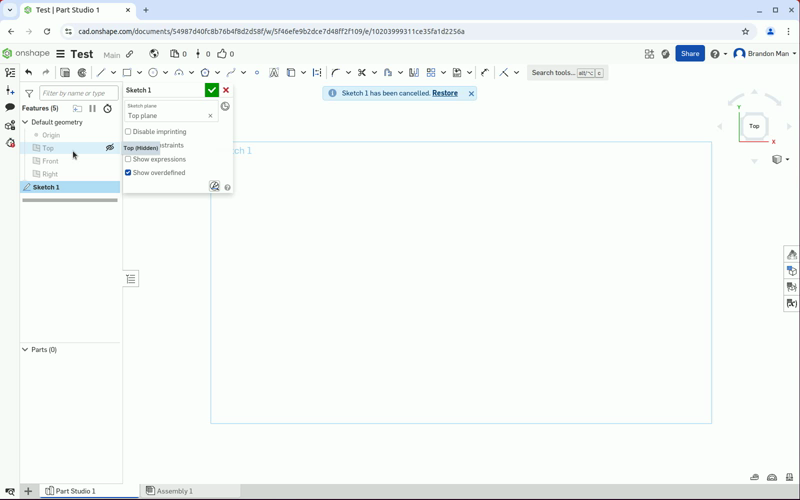
mouse_move(73, 352)
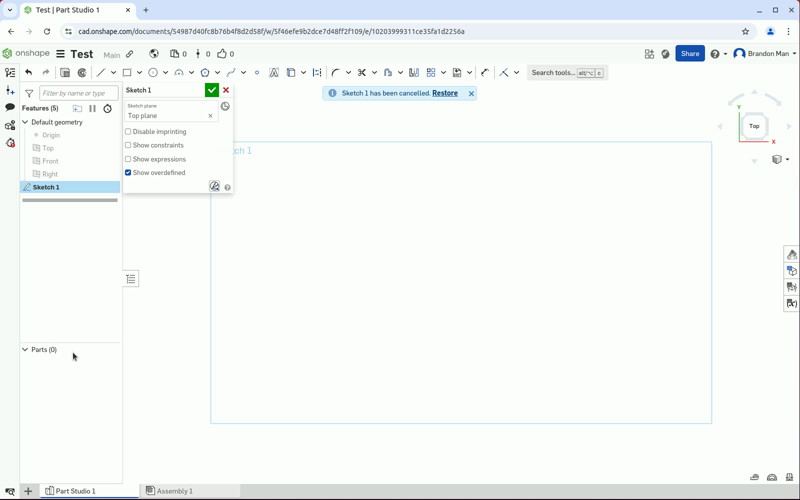
key(y)
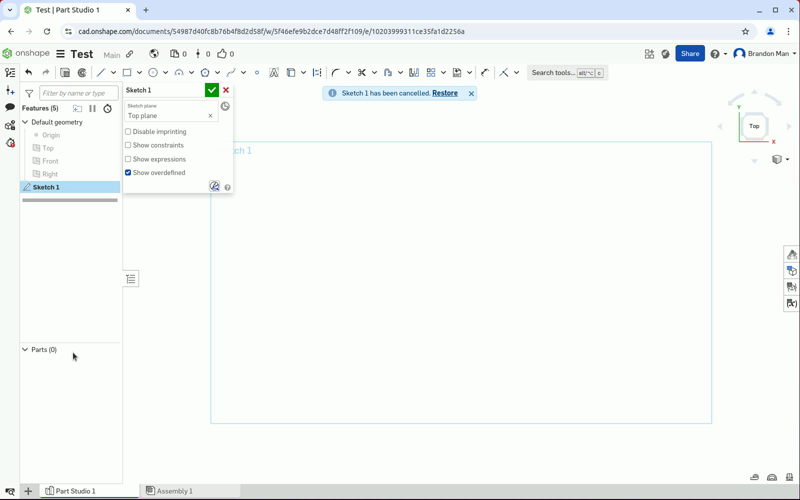
key(l)
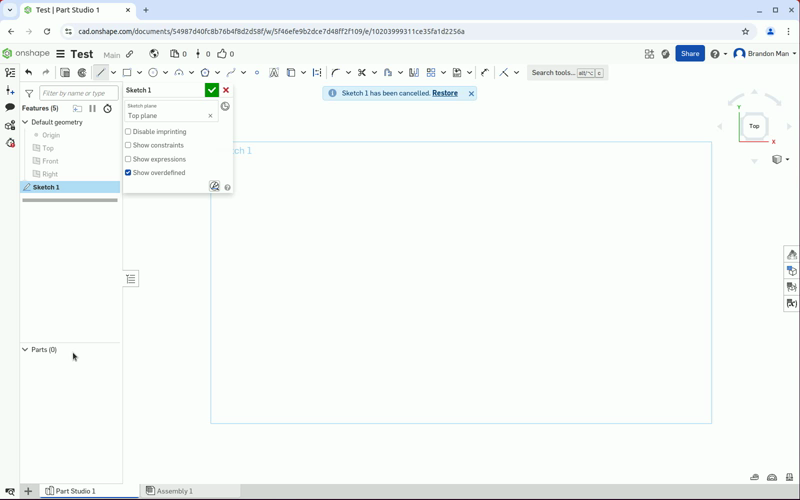
key_down(shift)
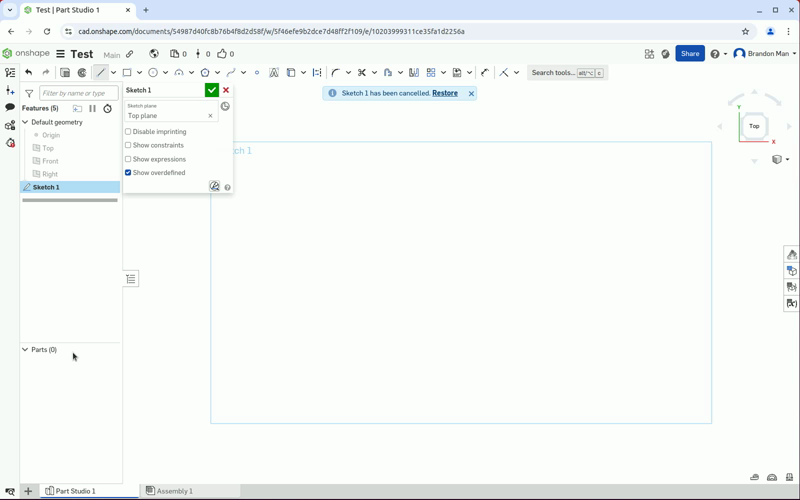
mouse_move(348, 369)
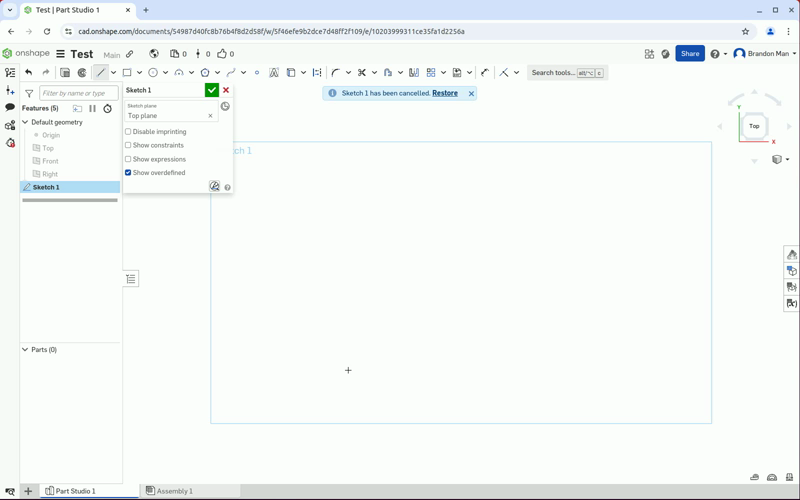
click(348, 369)
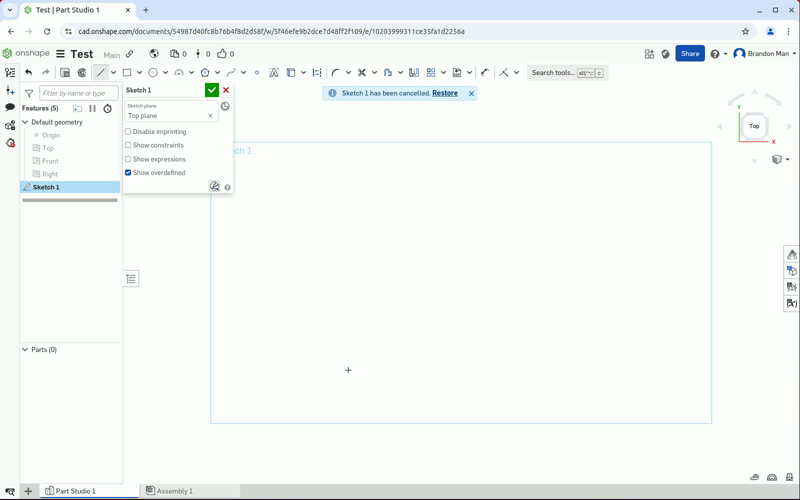
key_up(shift)
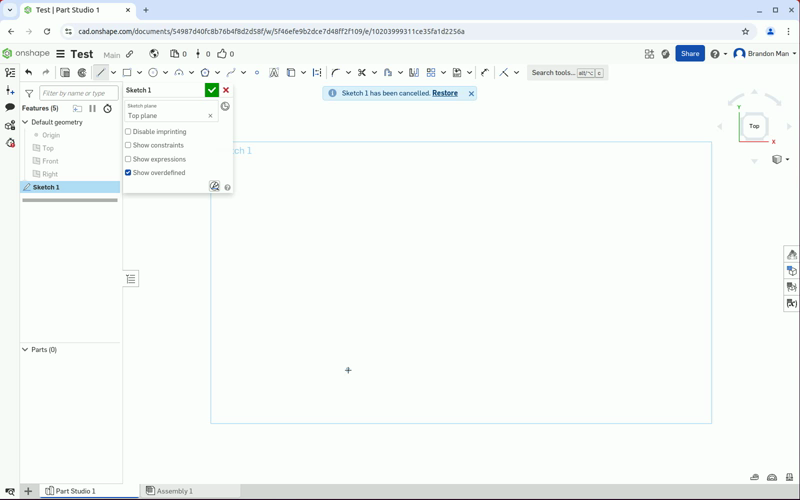
key_down(shift)
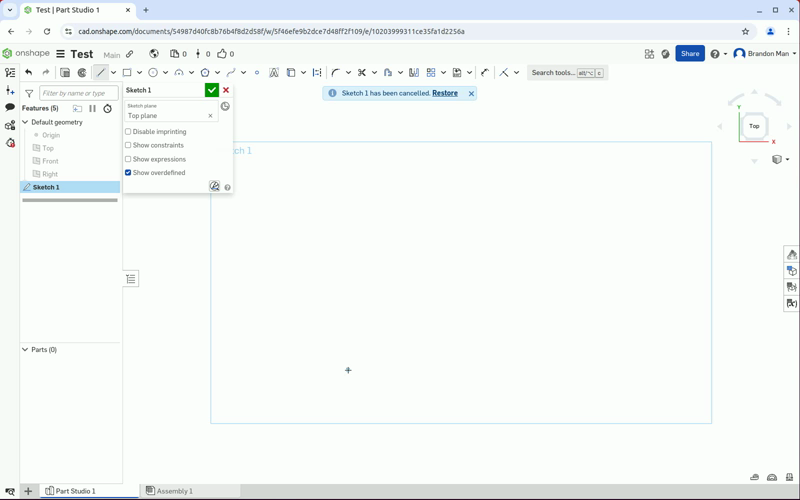
mouse_move(460, 369)
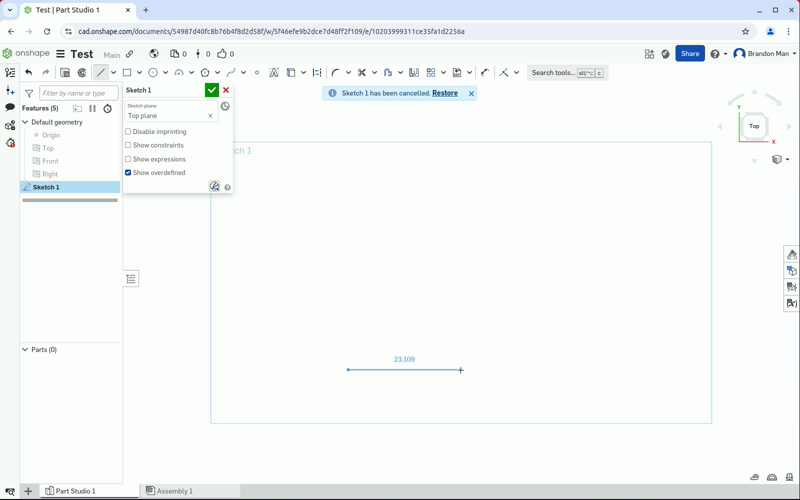
click(460, 369)
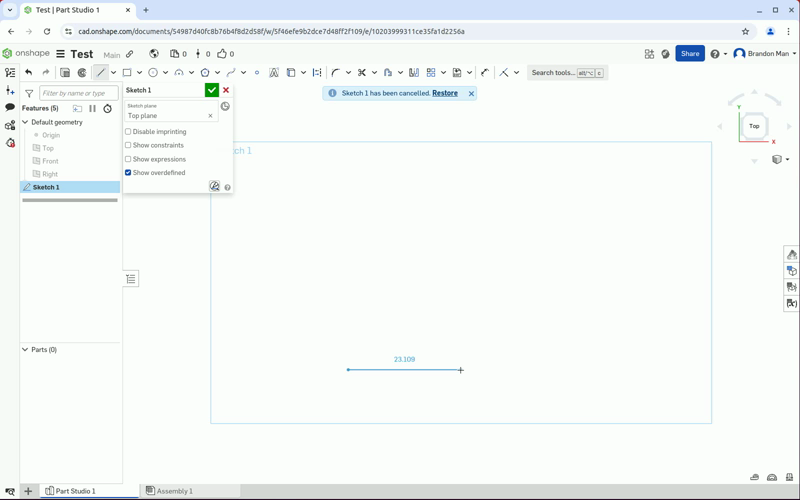
key_up(shift)
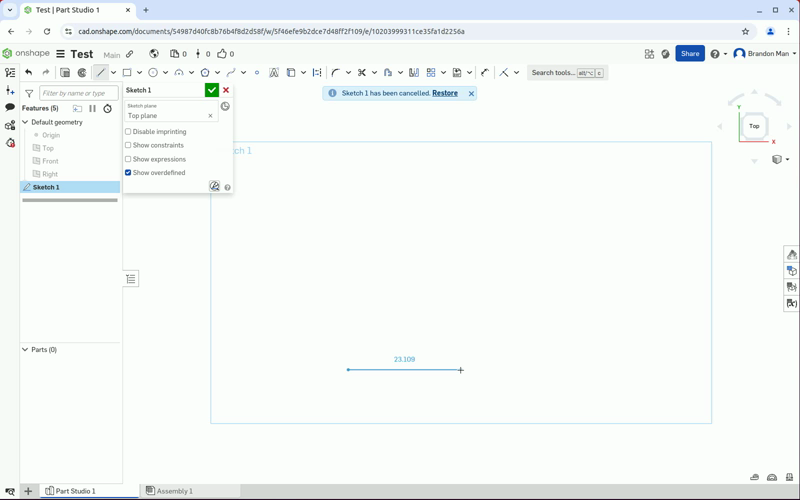
key_down(shift)
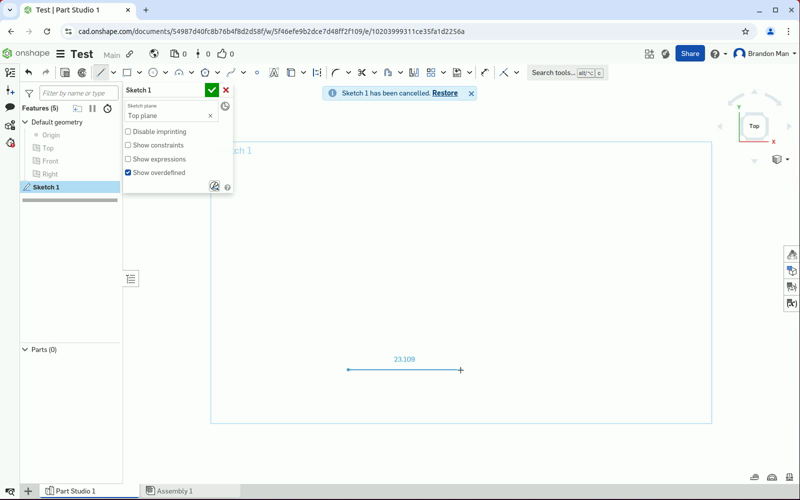
mouse_move(490, 369)
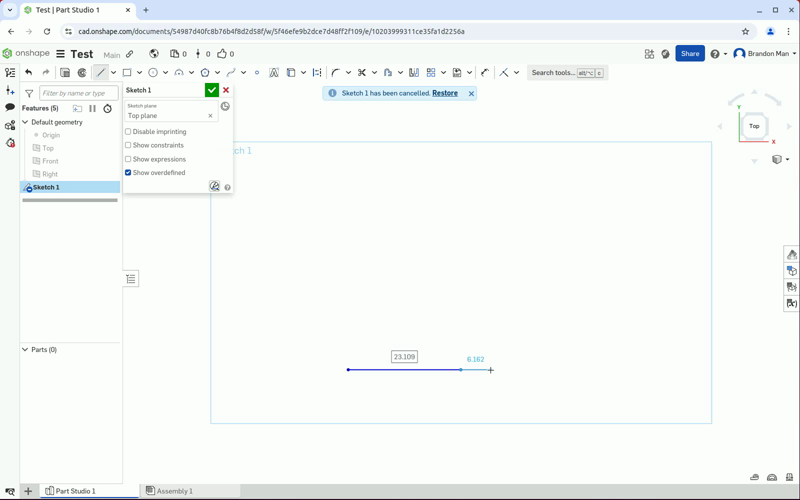
mouse_move(460, 348)
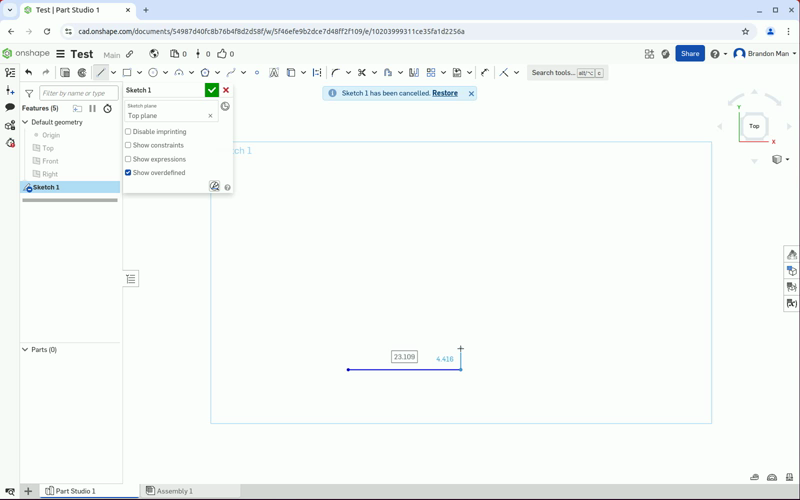
click(460, 348)
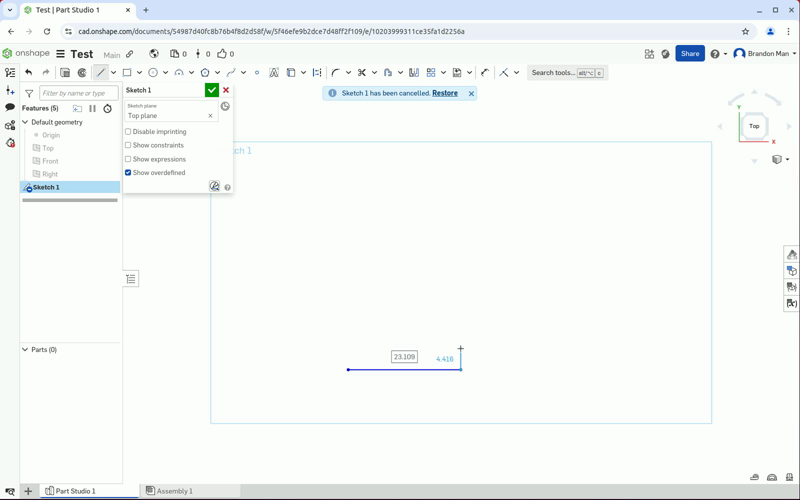
key_up(shift)
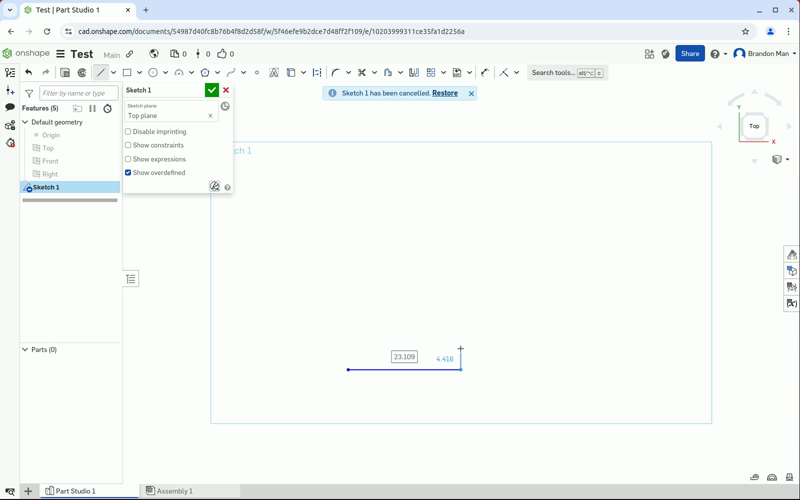
key(esc)
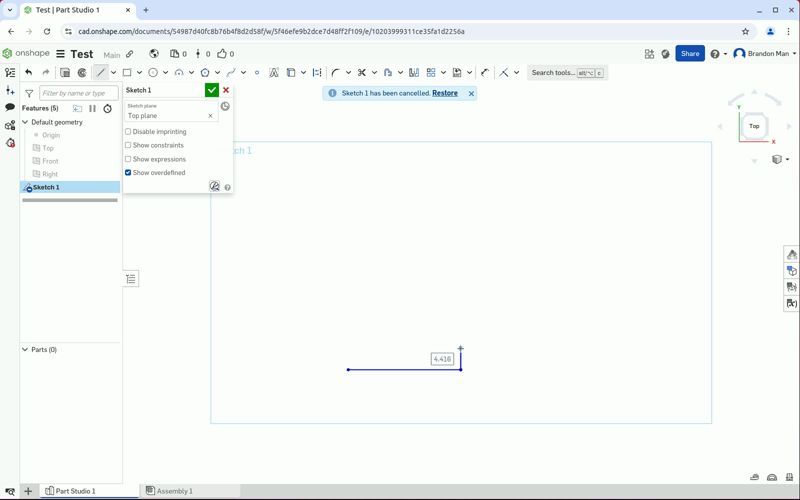
key(a)
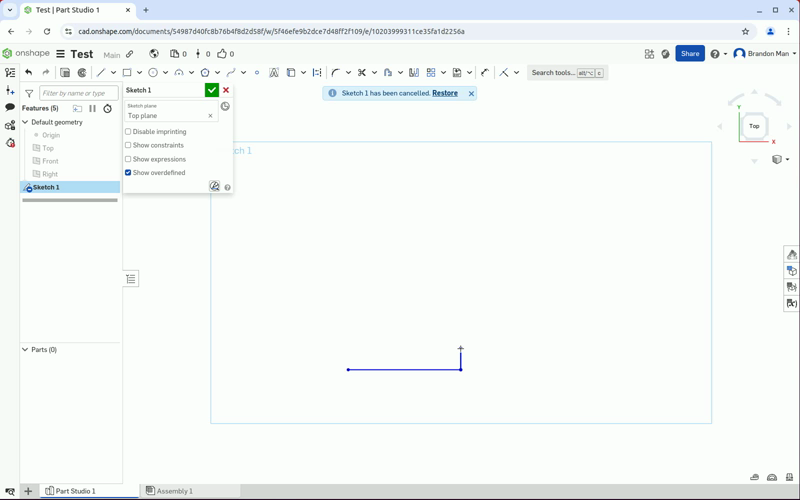
mouse_move(460, 348)
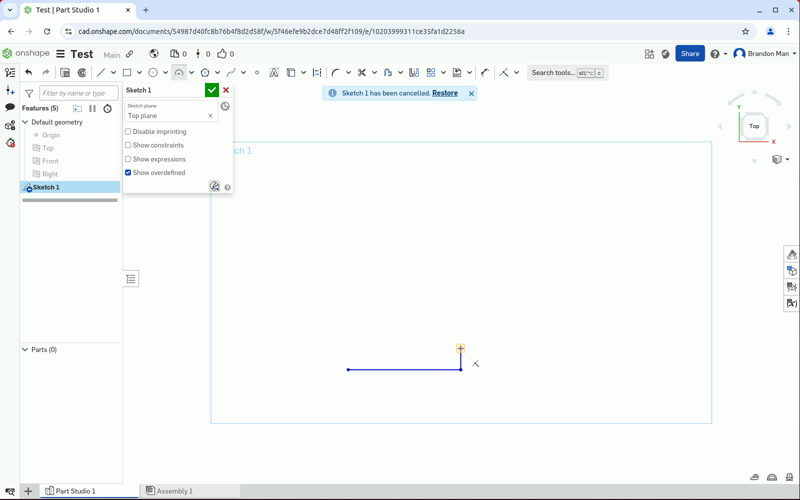
click(460, 348)
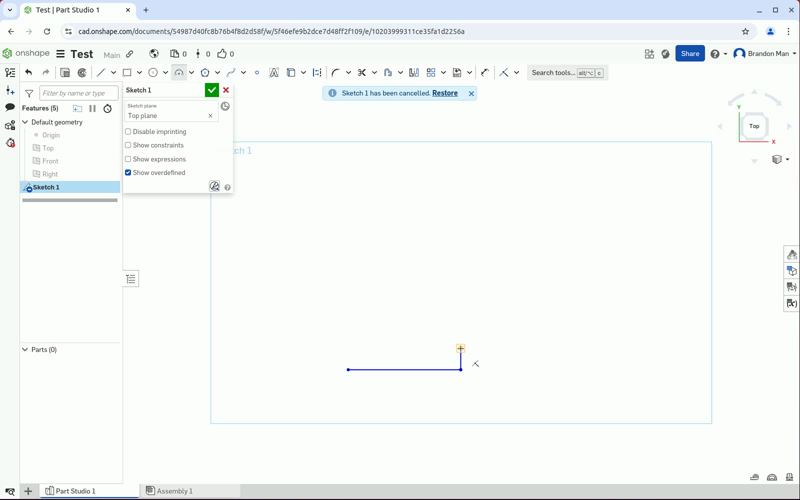
key_down(shift)
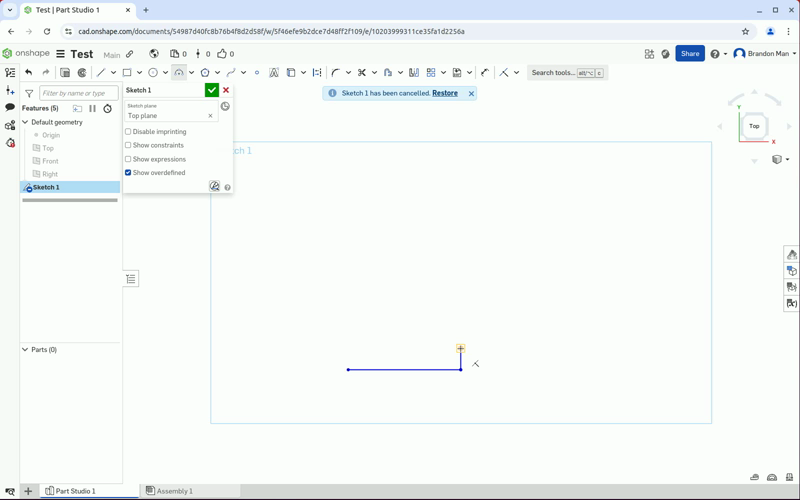
mouse_move(460, 304)
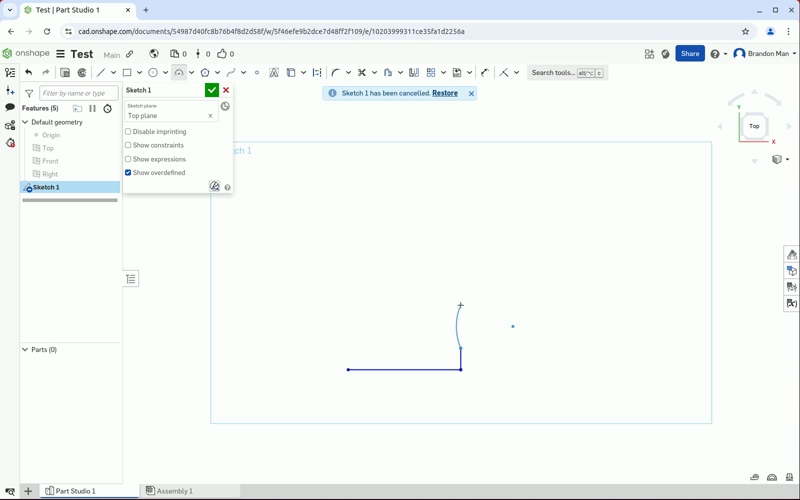
click(460, 304)
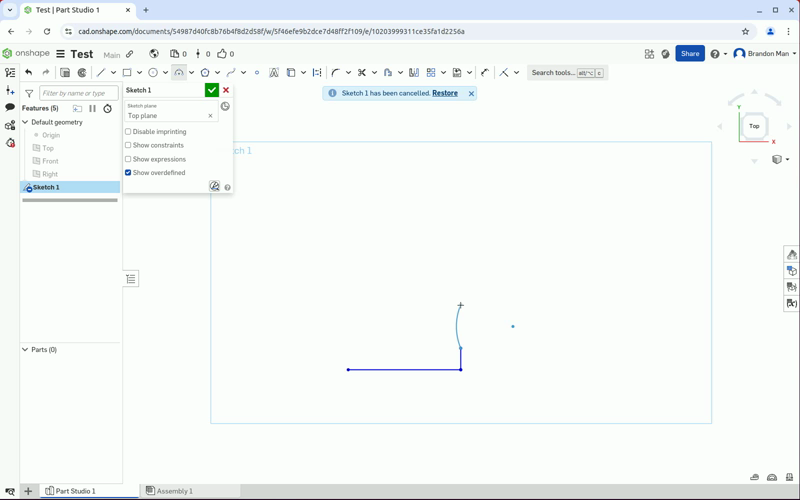
mouse_move(438, 326)
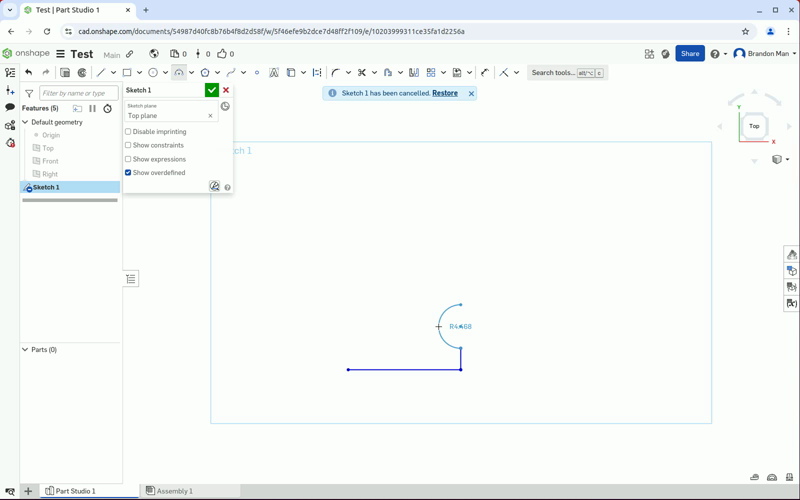
click(438, 326)
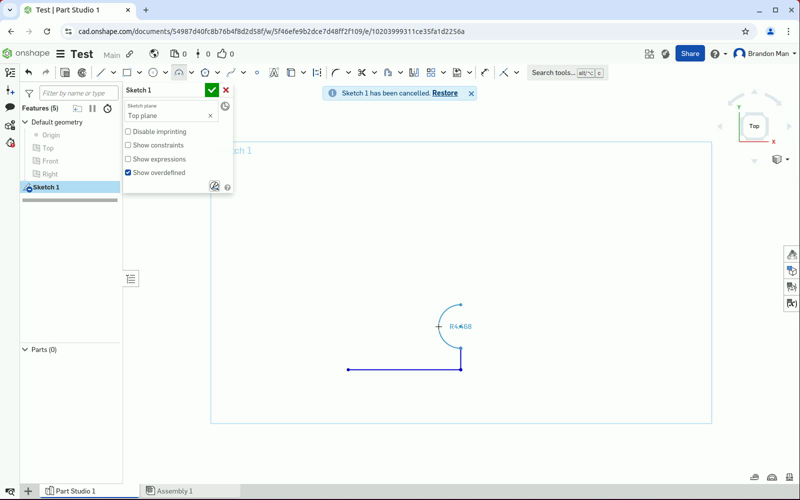
key_up(shift)
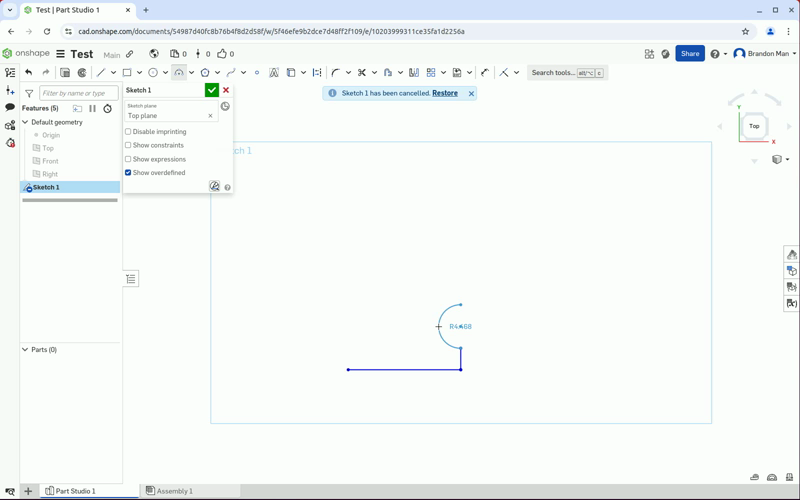
key(esc)
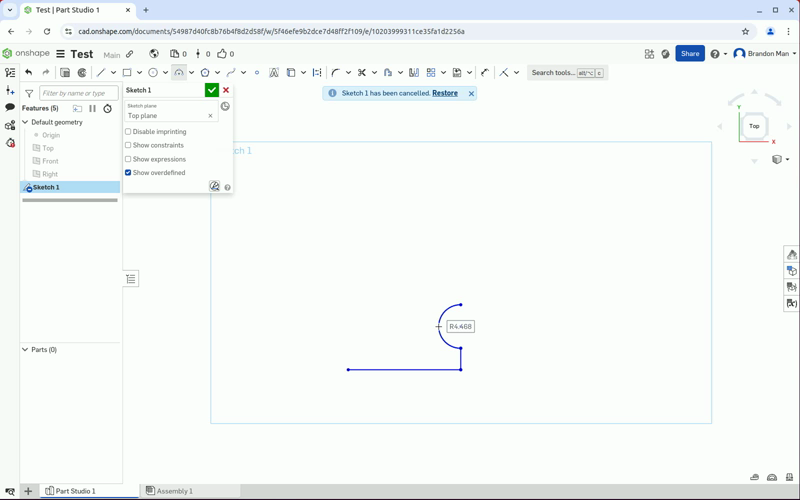
key(l)
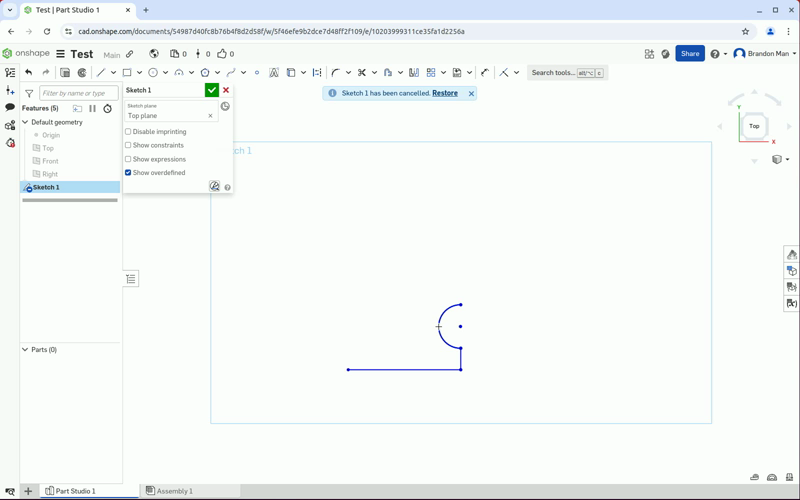
mouse_move(460, 304)
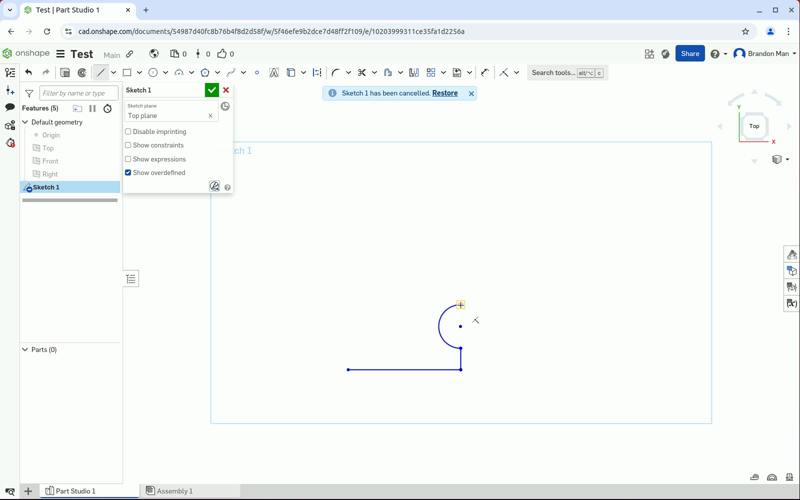
click(460, 304)
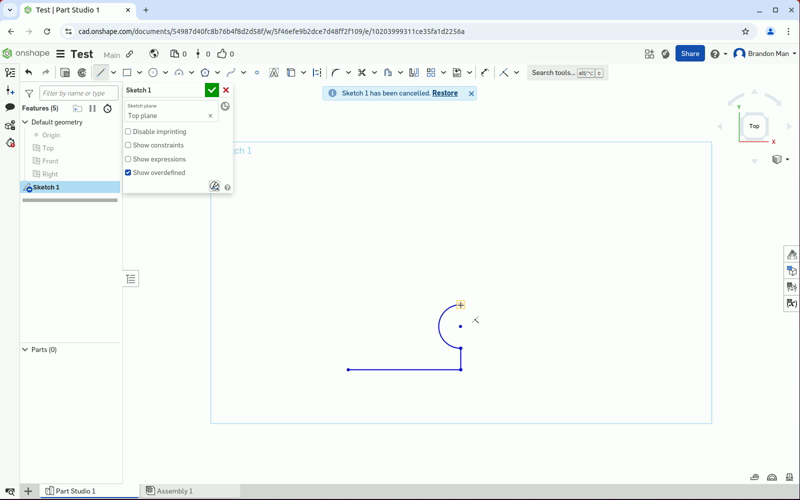
key_down(shift)
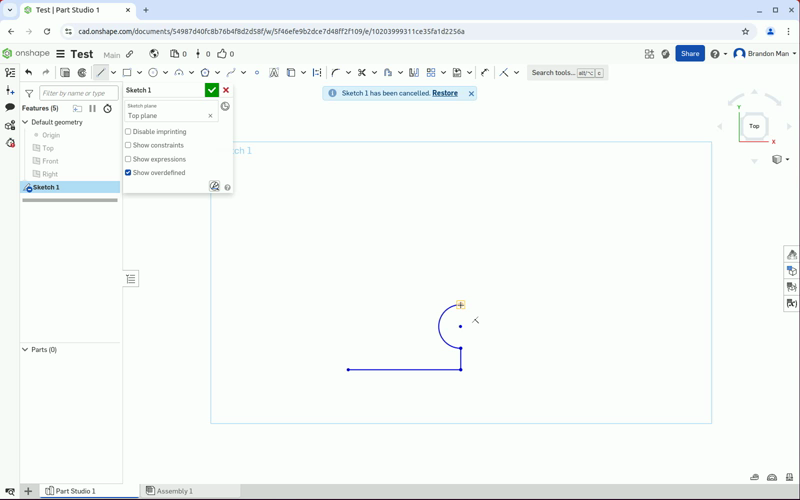
mouse_move(490, 304)
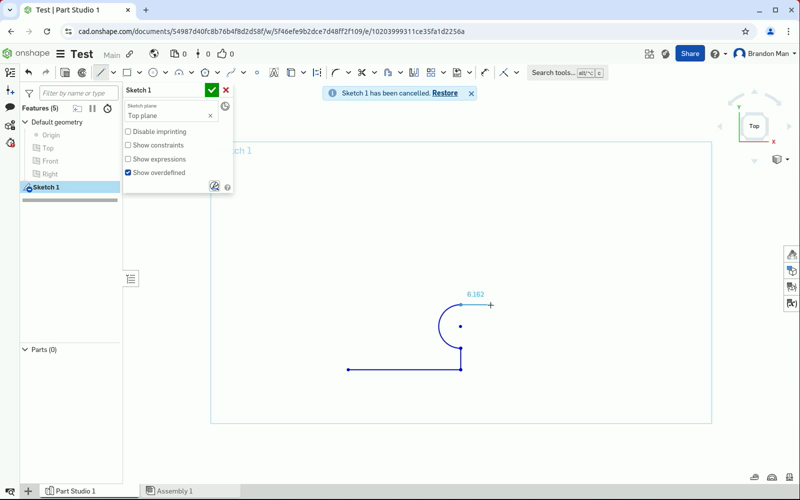
mouse_move(460, 283)
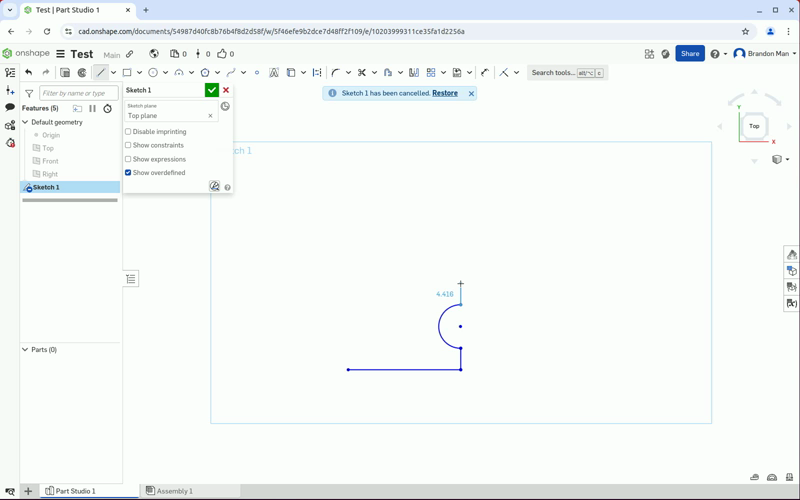
click(460, 283)
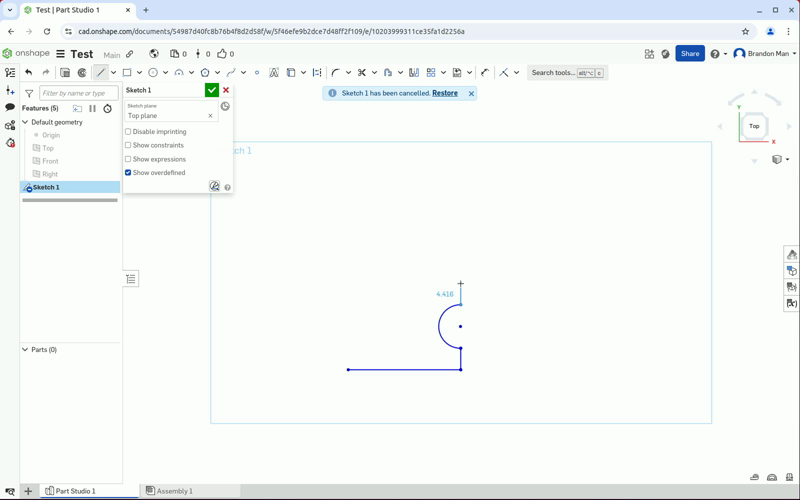
key_up(shift)
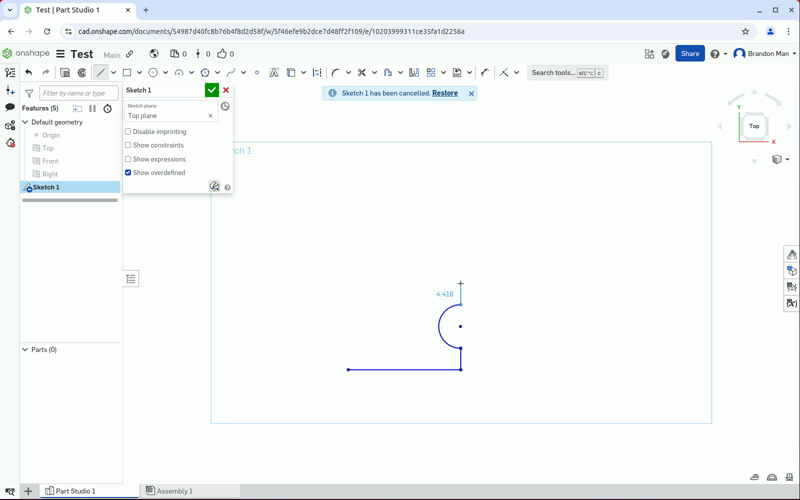
key_down(shift)
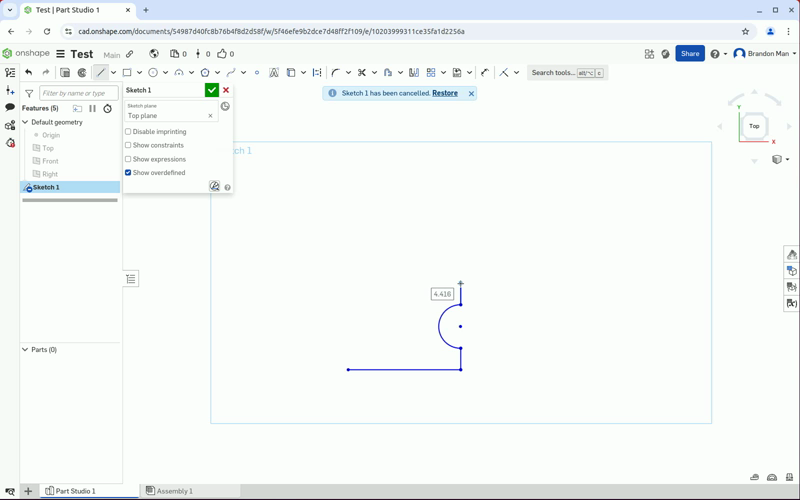
mouse_move(348, 283)
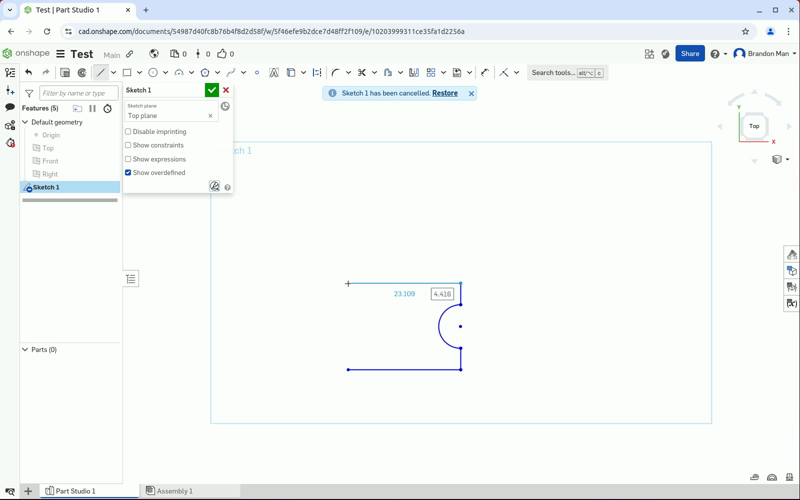
click(348, 283)
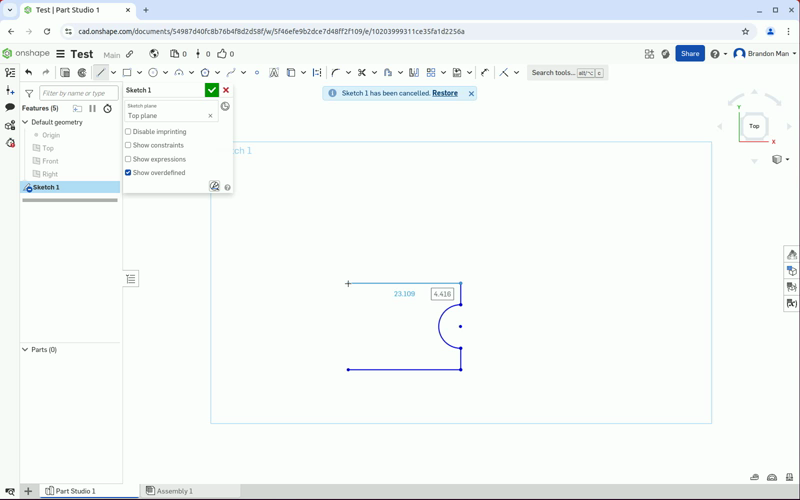
key_up(shift)
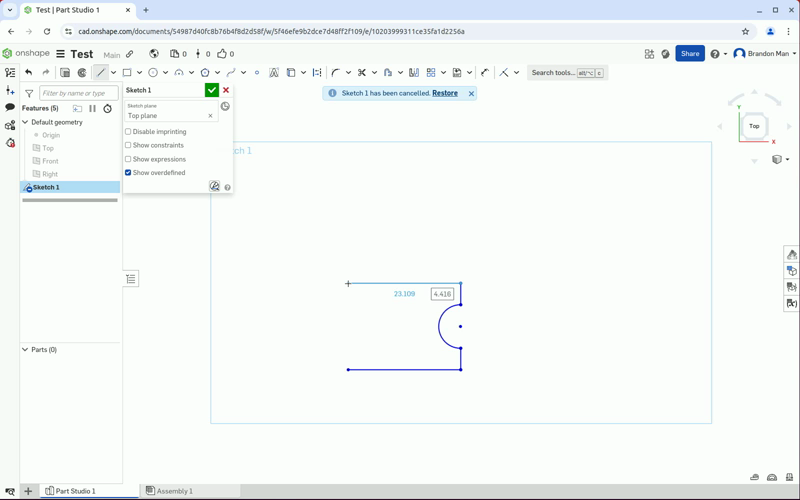
key_down(shift)
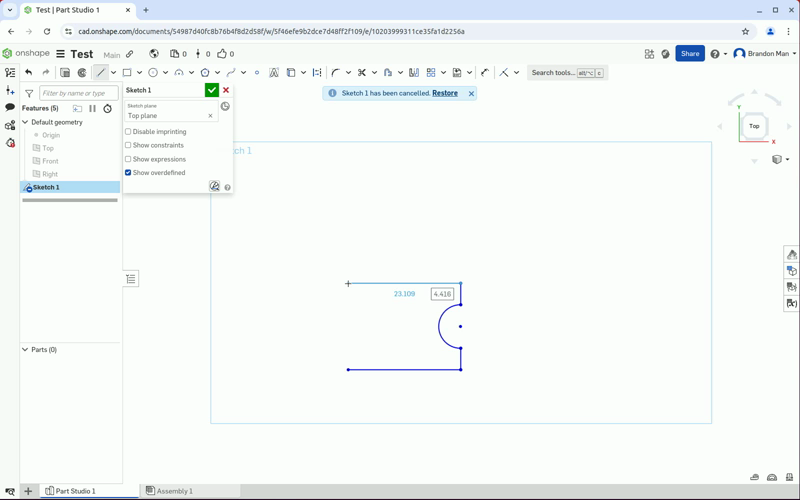
mouse_move(348, 369)
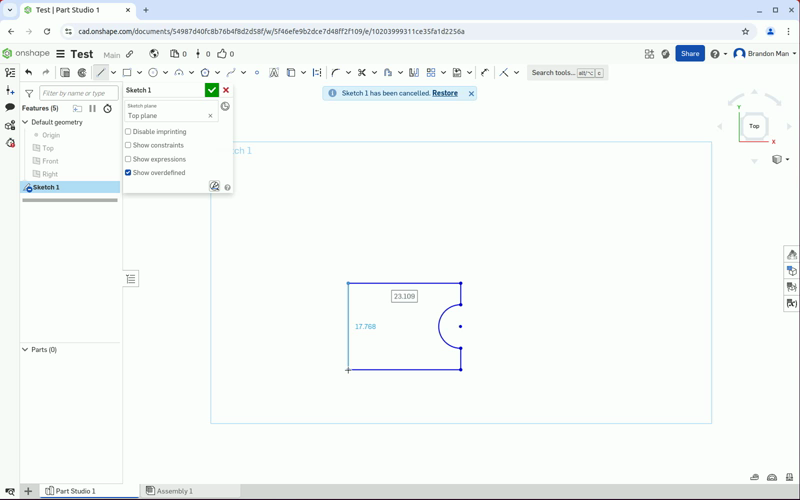
key_up(shift)
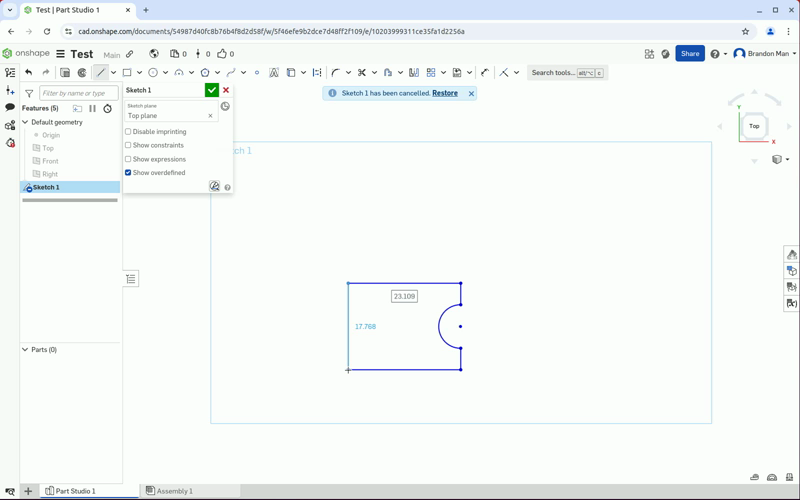
click(348, 369)
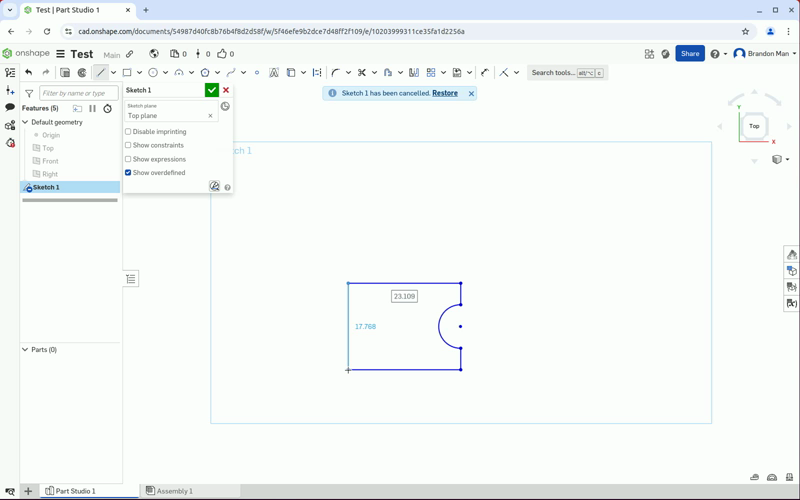
key(esc)
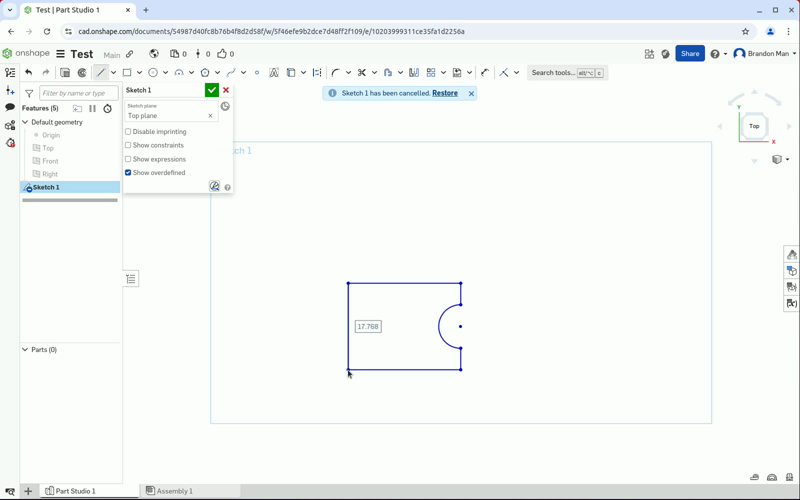
mouse_move(445, 327)
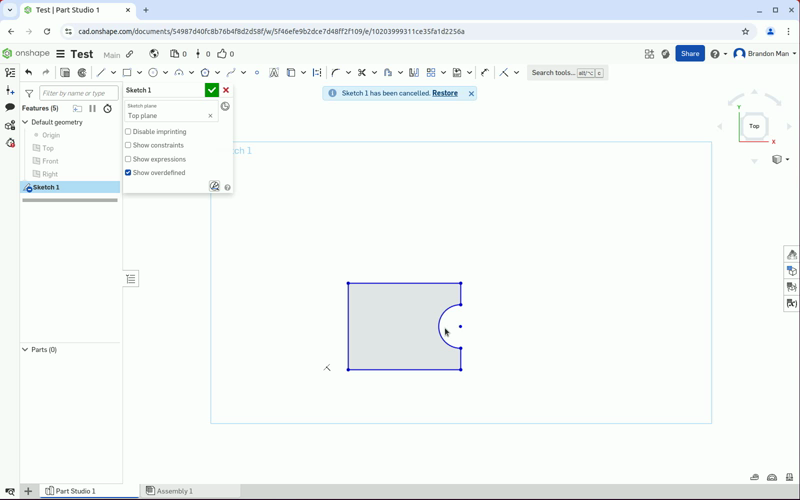
scroll(6)
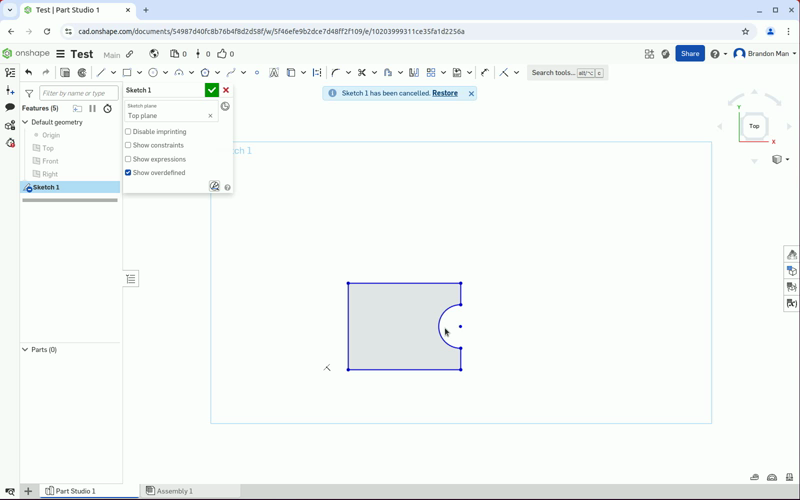
scroll(6)
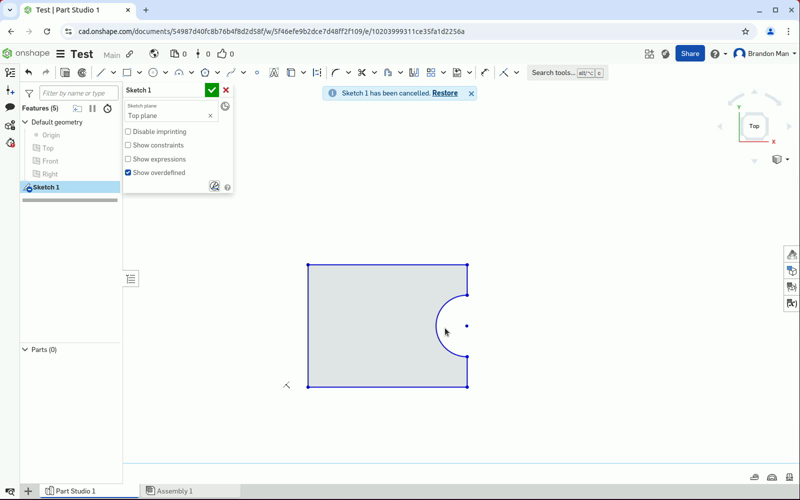
scroll(6)
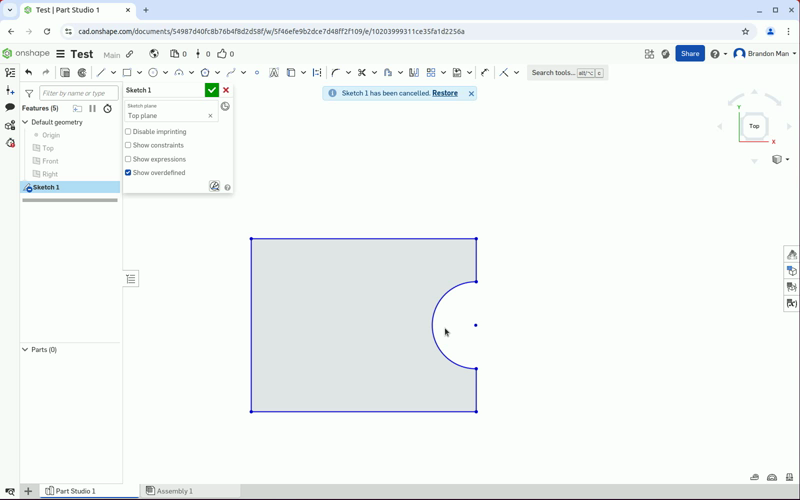
scroll(6)
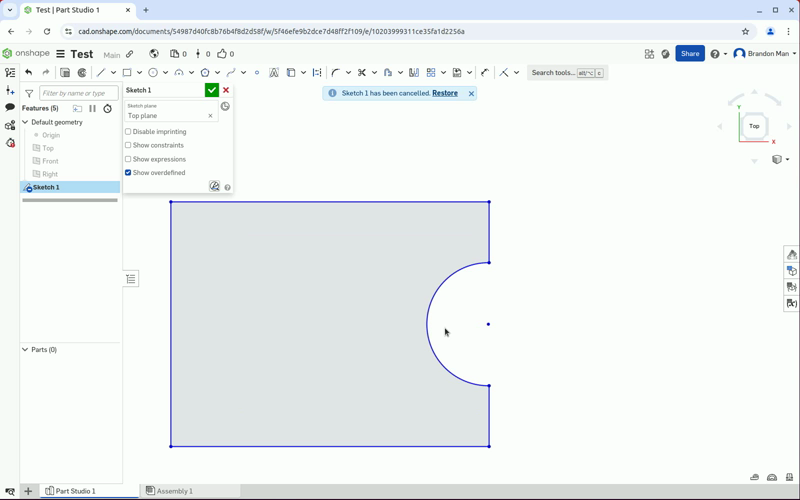
scroll(6)
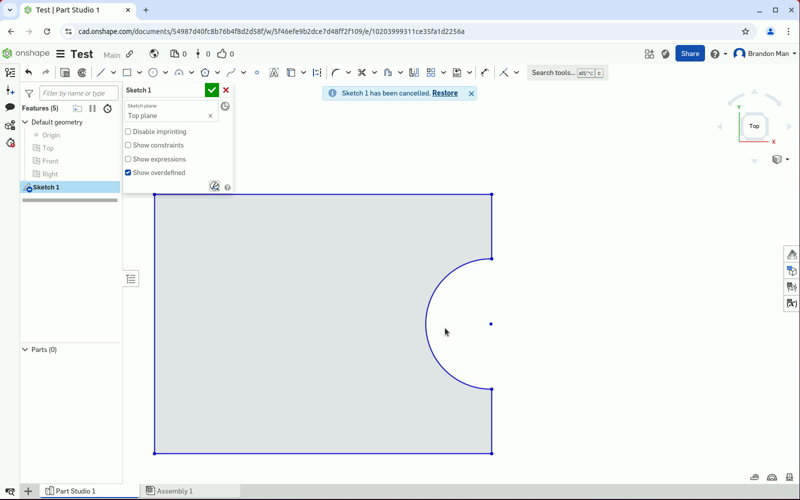
scroll(6)
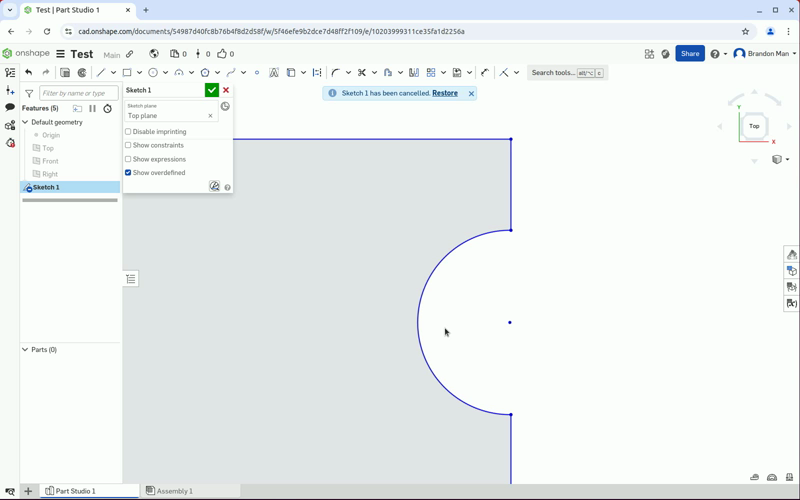
scroll(6)
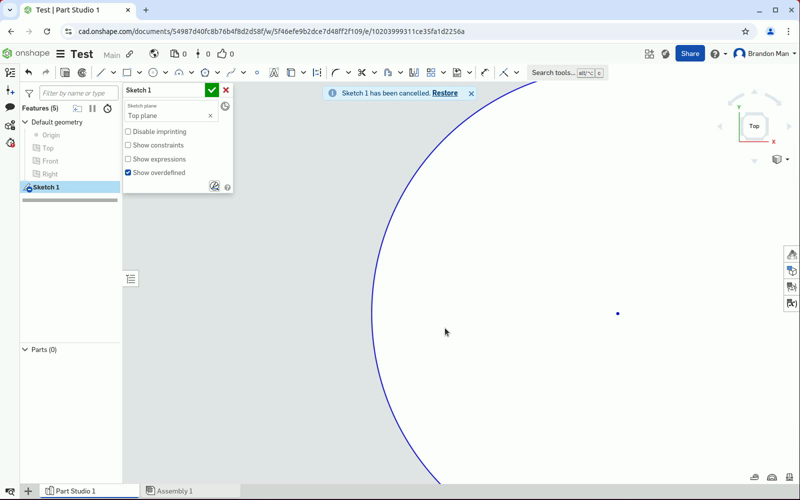
click(445, 327)
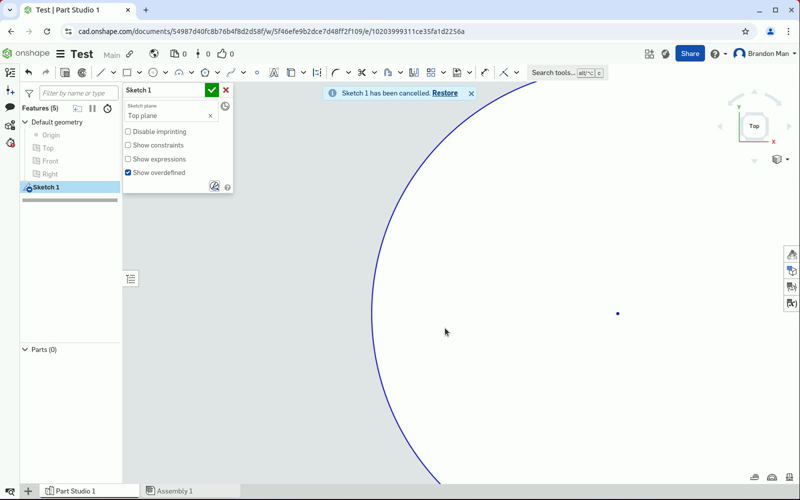
scroll(-6)
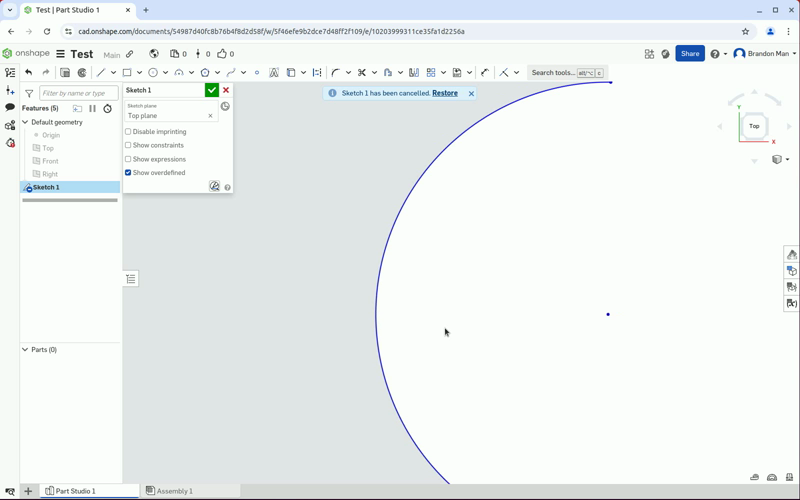
scroll(-6)
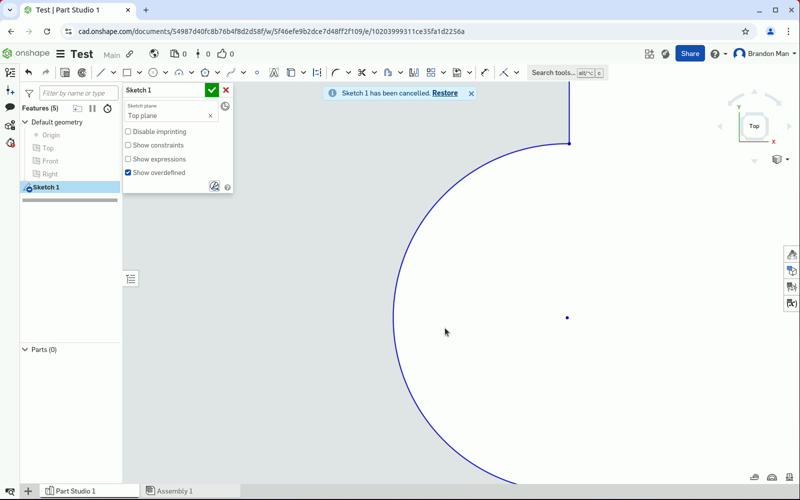
scroll(-6)
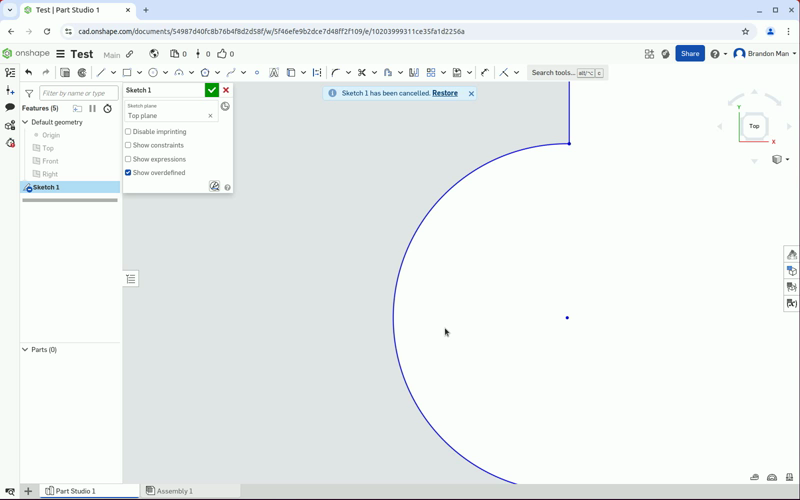
scroll(-6)
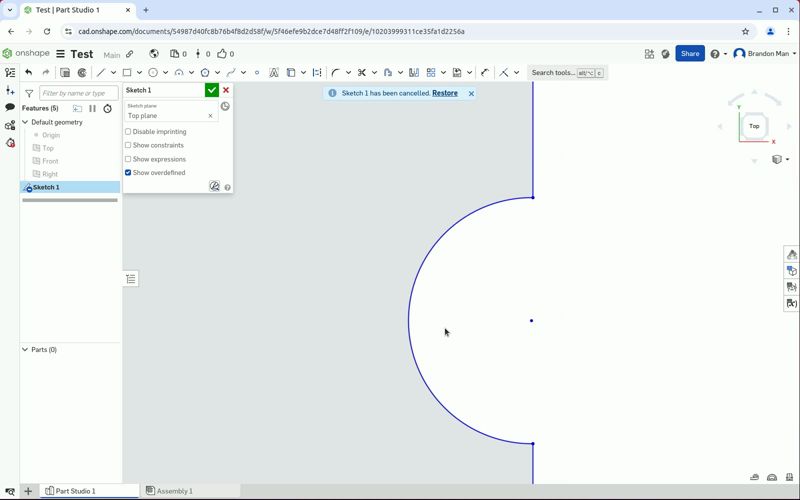
scroll(-6)
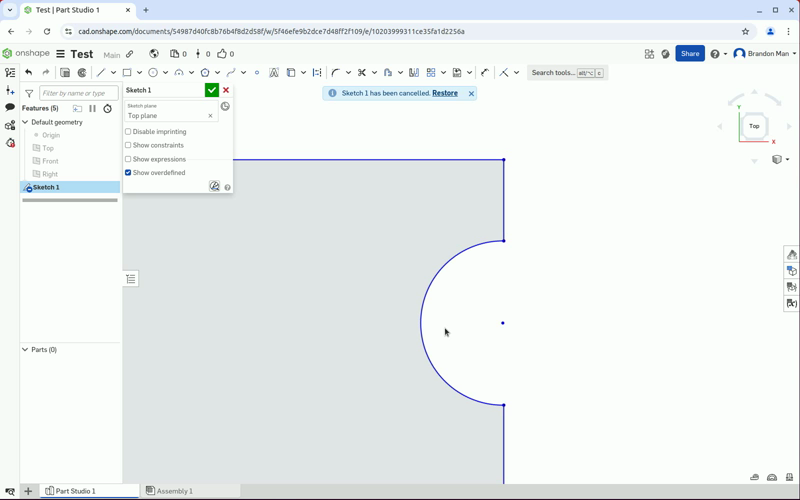
scroll(-6)
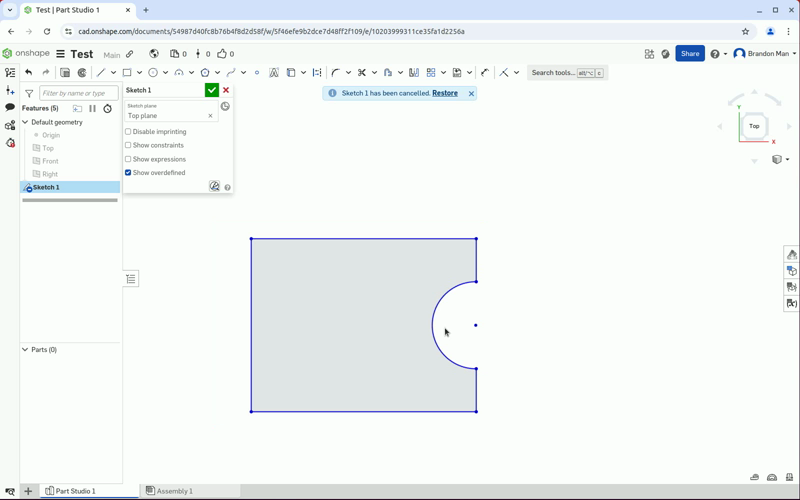
scroll(-6)
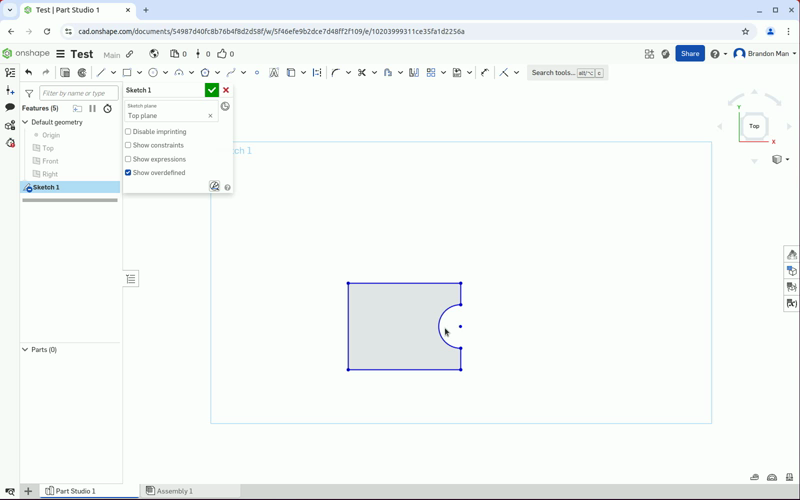
mouse_move(73, 352)
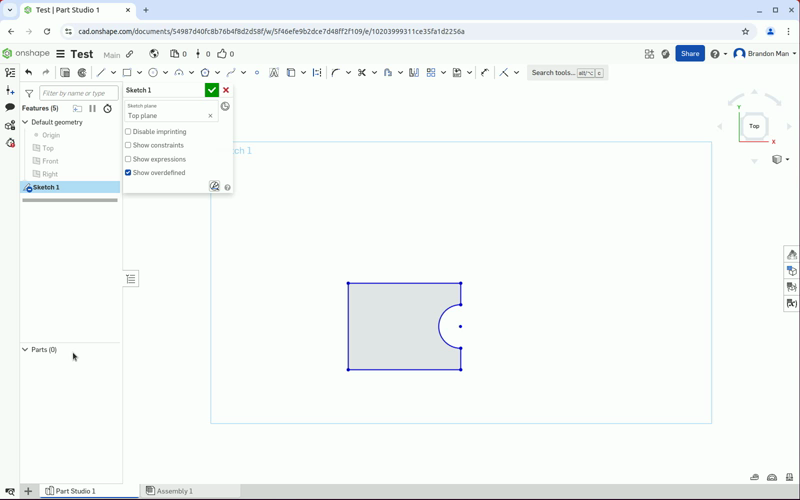
key(shift+y)
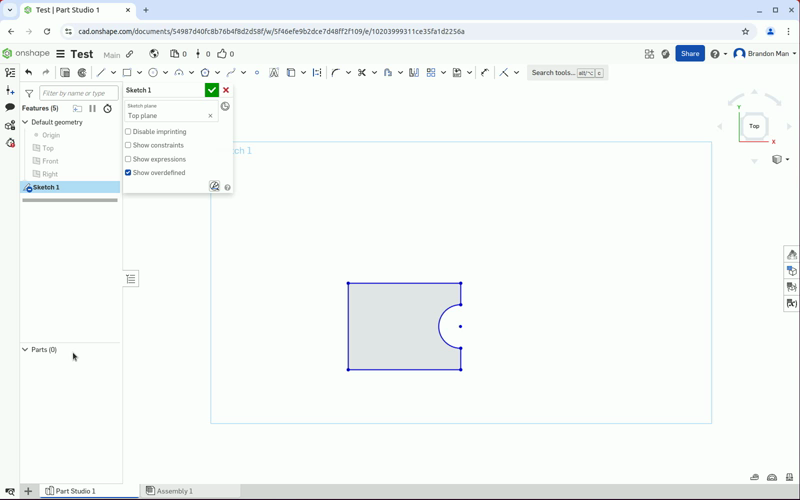
key(shift+e)
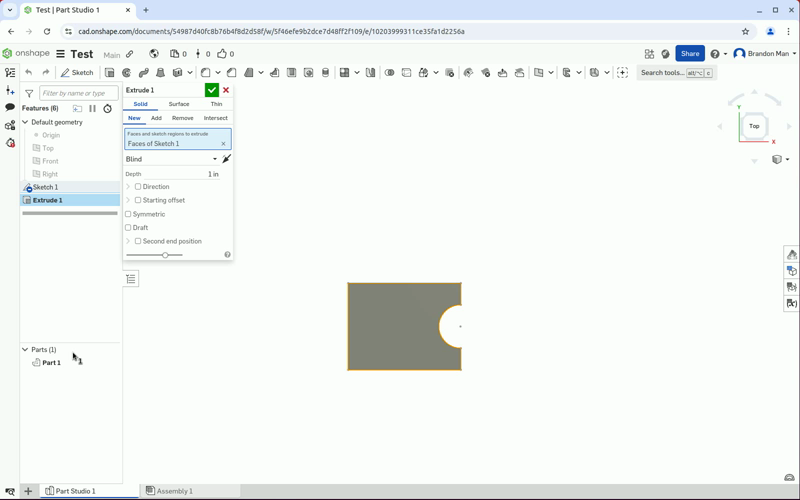
mouse_move(143, 106)
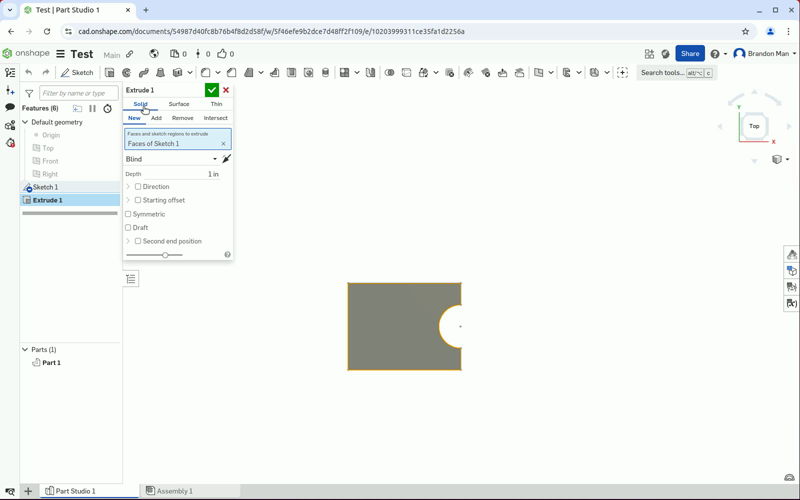
click(143, 106)
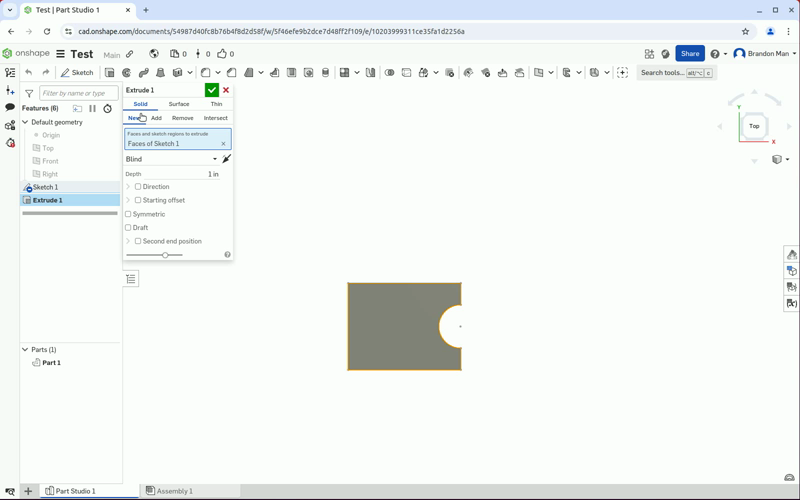
mouse_move(137, 120)
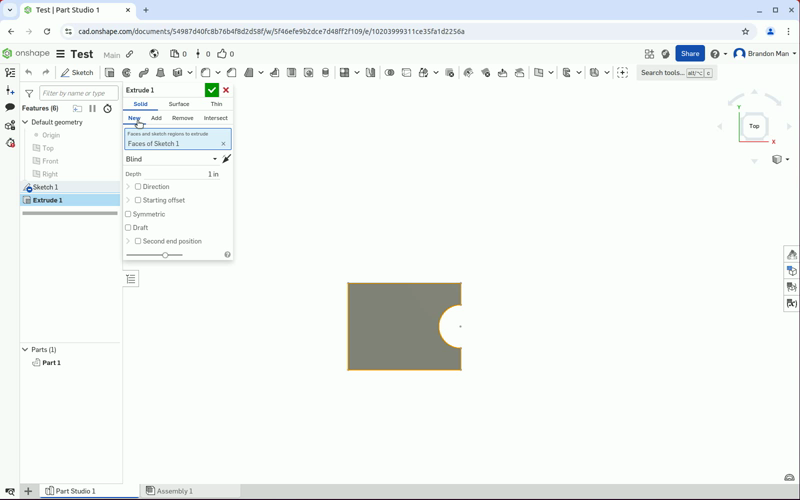
click(137, 120)
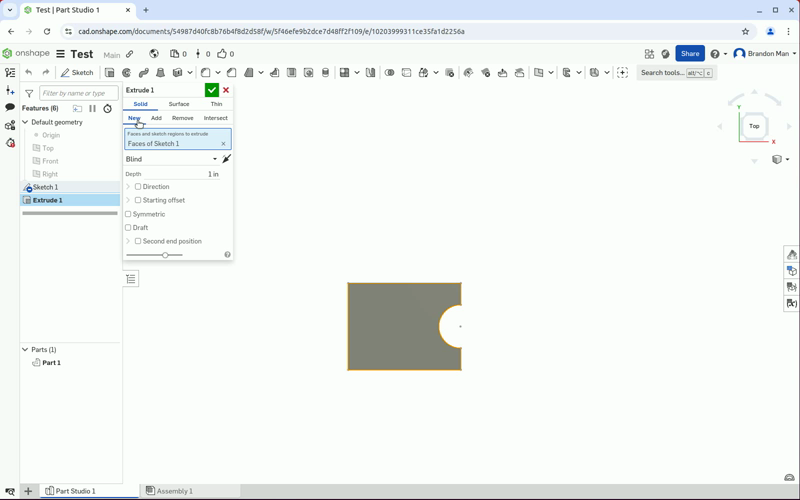
key(tab, 4)
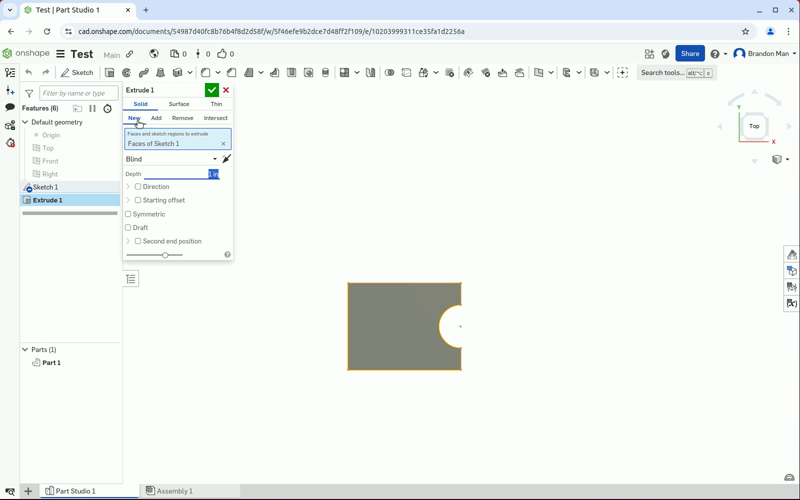
text(4.333)
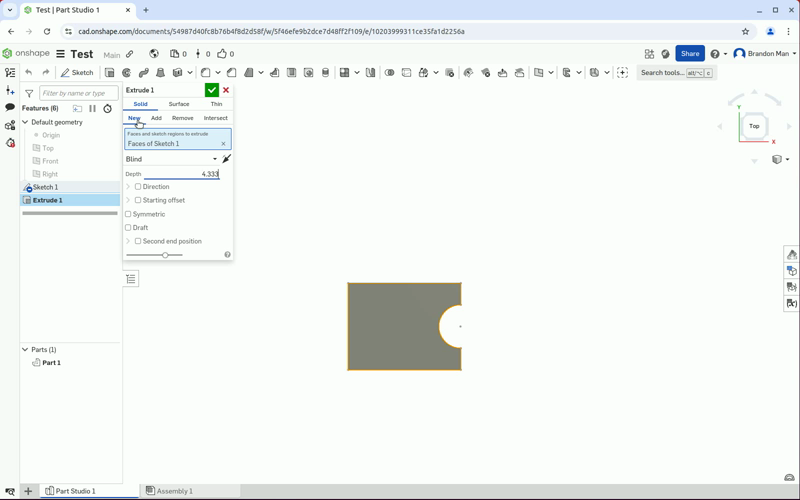
key(enter)
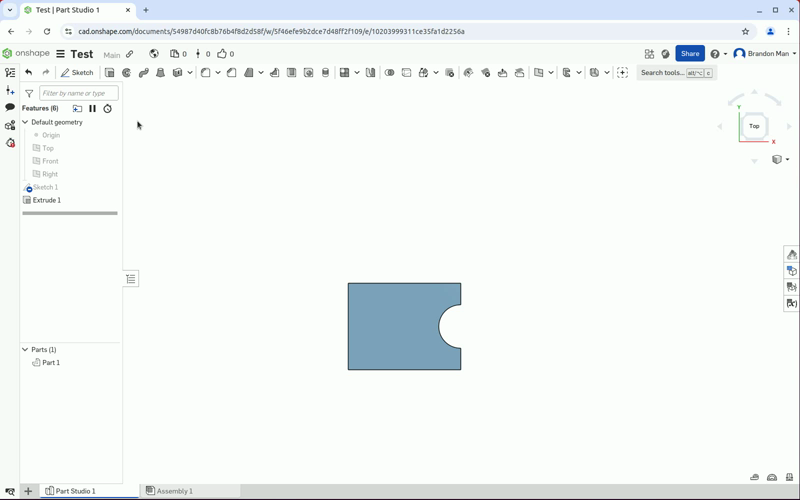
key(shift+h)
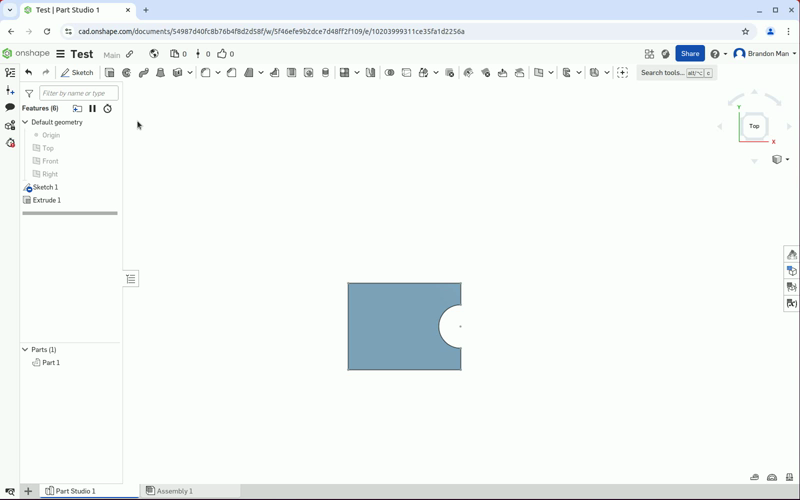
key(shift+h)
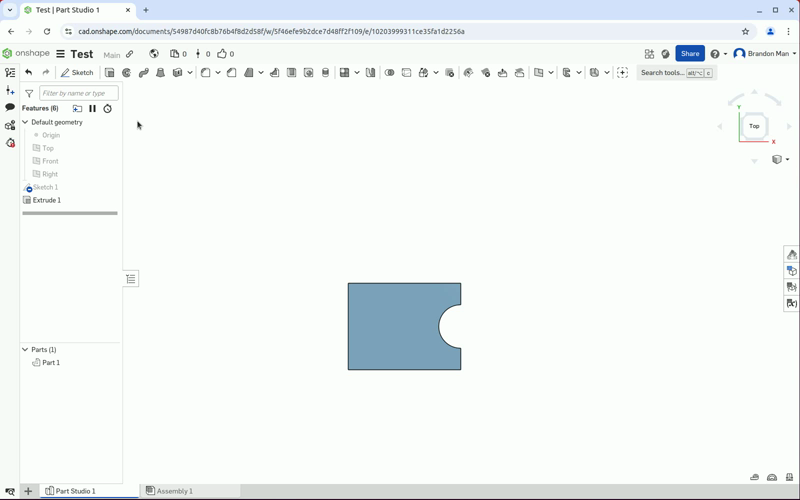
mouse_move(73, 189)
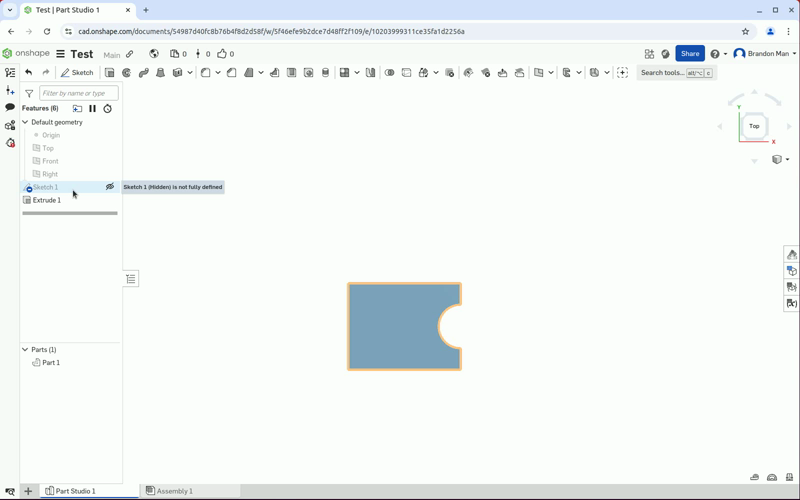
click(73, 189)
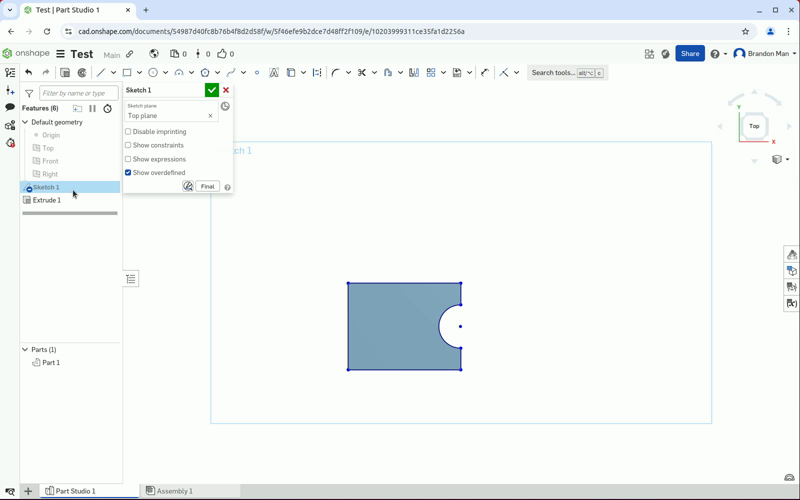
mouse_move(229, 92)
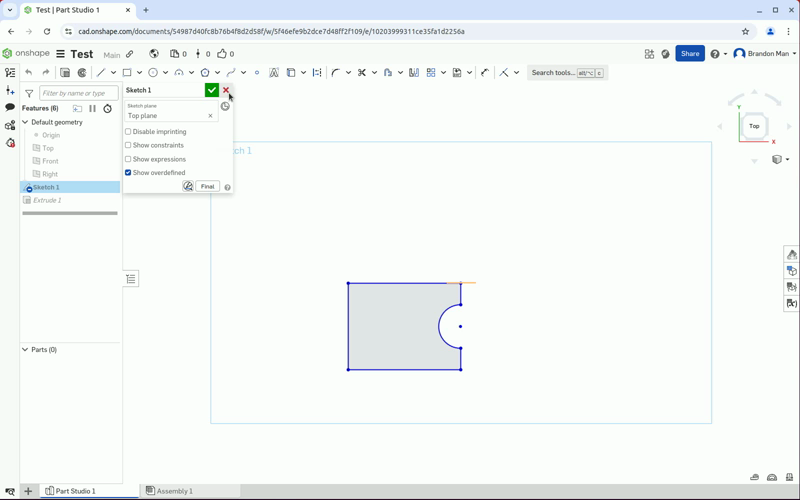
click(229, 92)
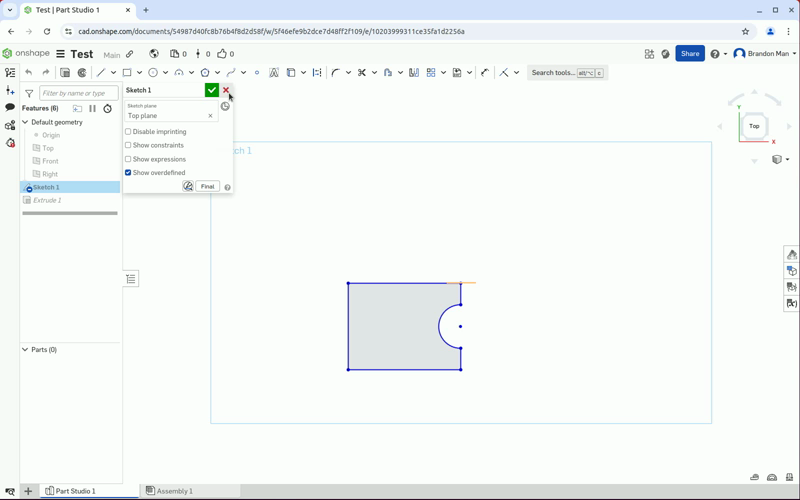
key(shift+s)
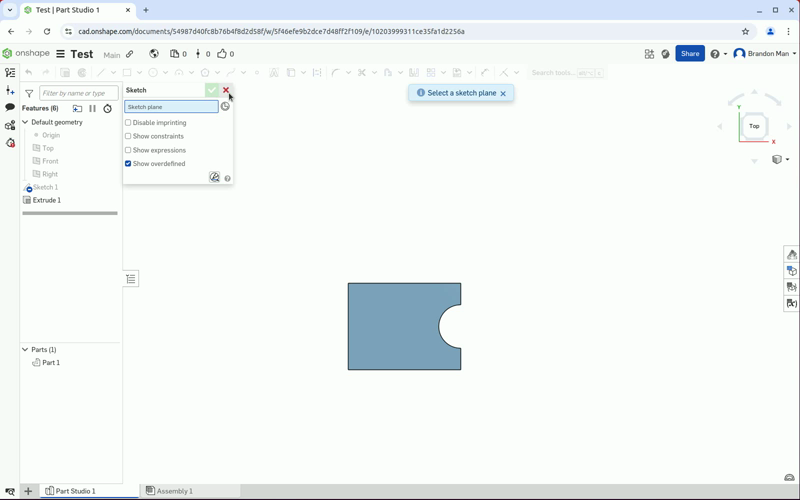
mouse_move(73, 150)
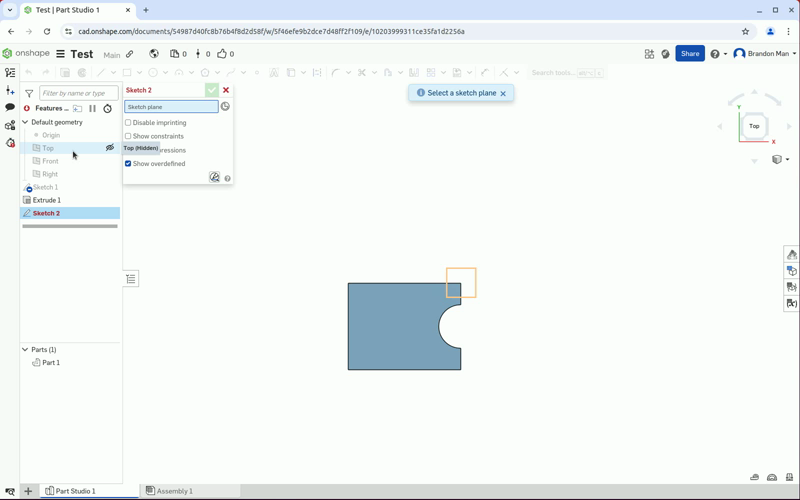
click(73, 150)
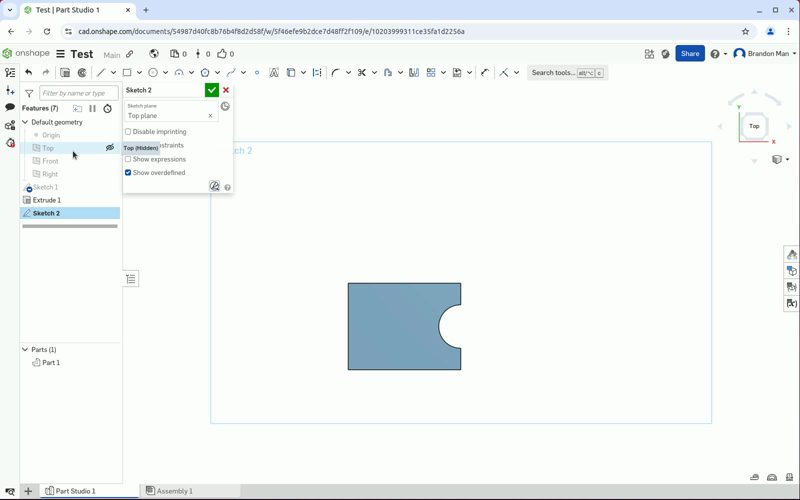
mouse_move(73, 352)
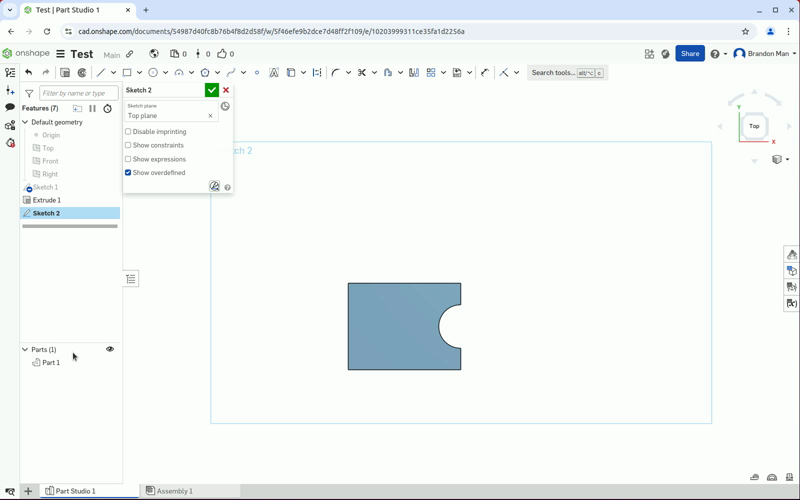
key(y)
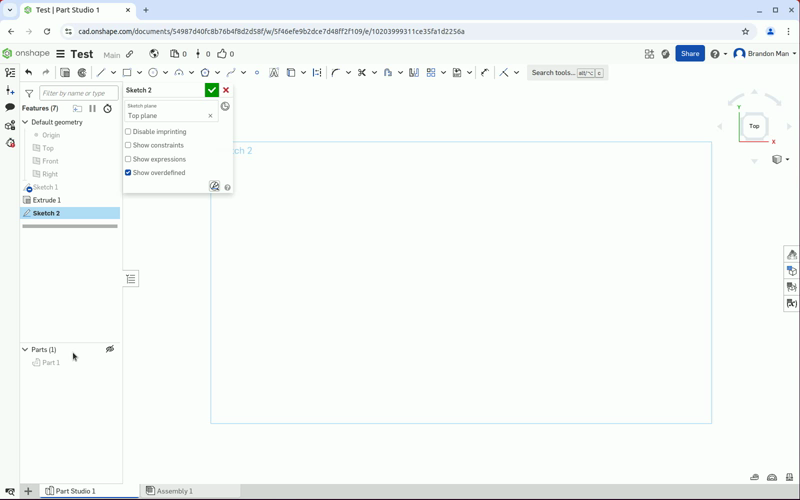
key(a)
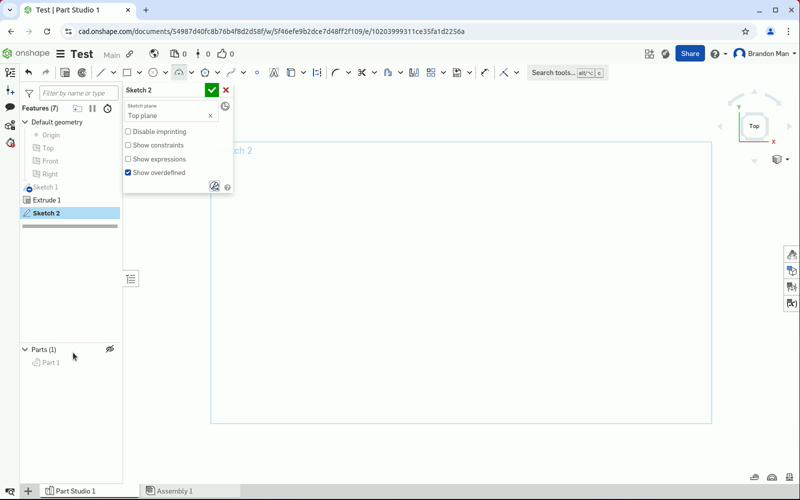
key_down(shift)
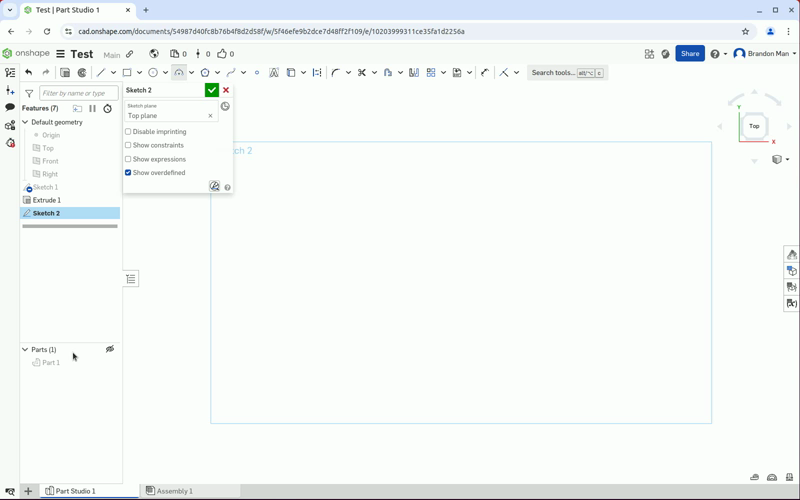
mouse_move(460, 369)
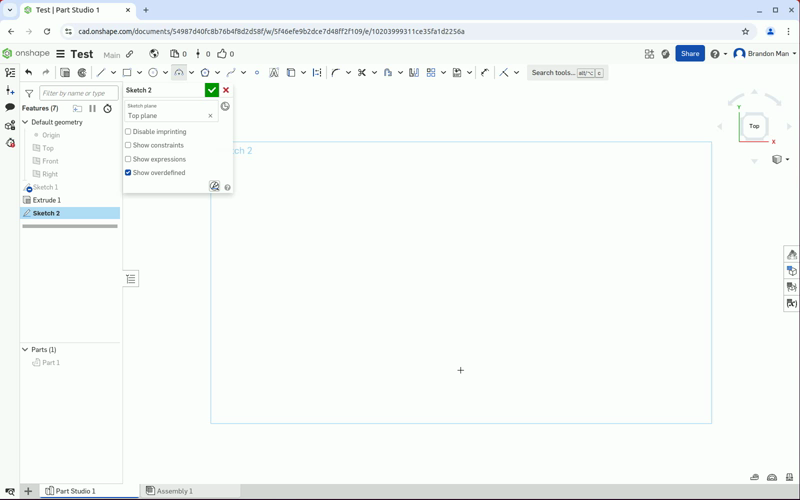
click(460, 369)
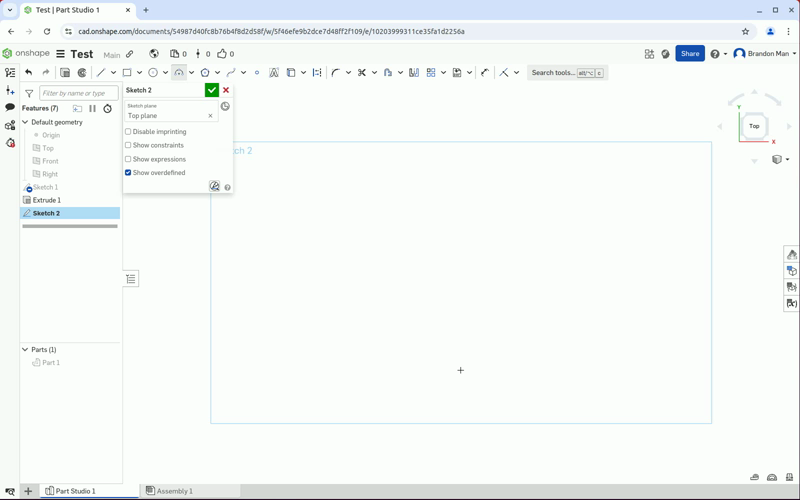
key_up(shift)
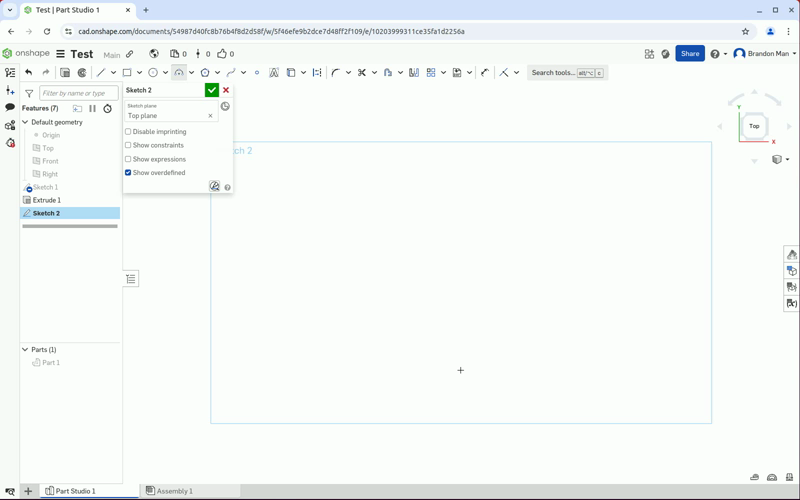
key_down(shift)
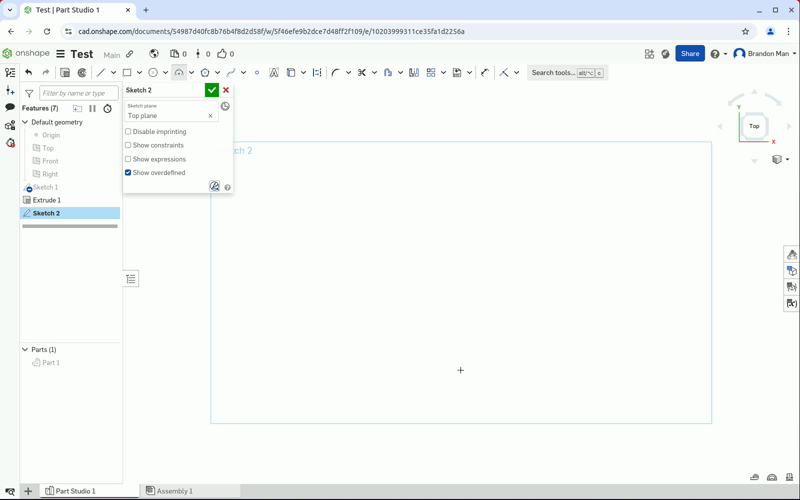
mouse_move(460, 283)
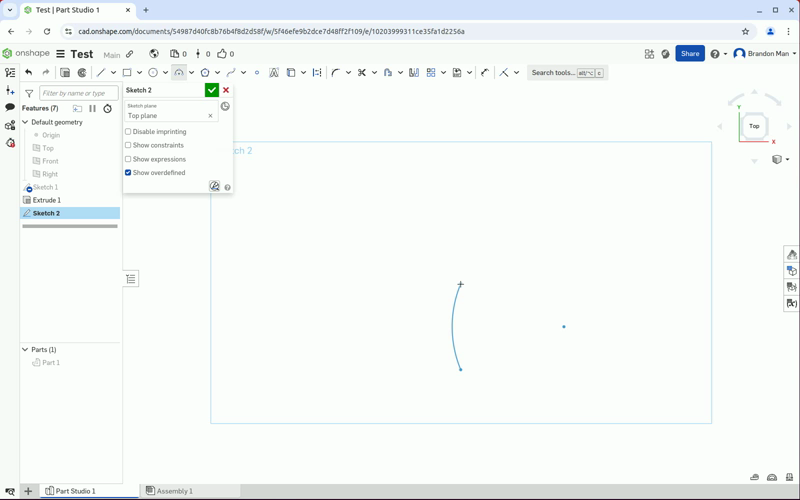
click(460, 283)
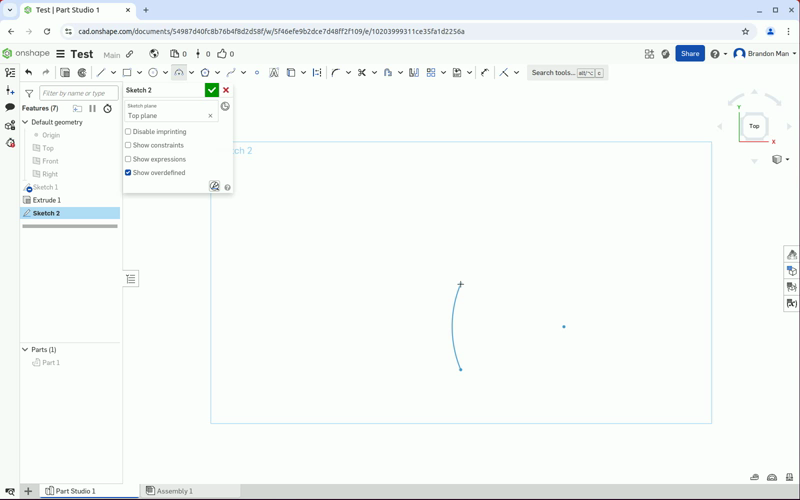
mouse_move(503, 326)
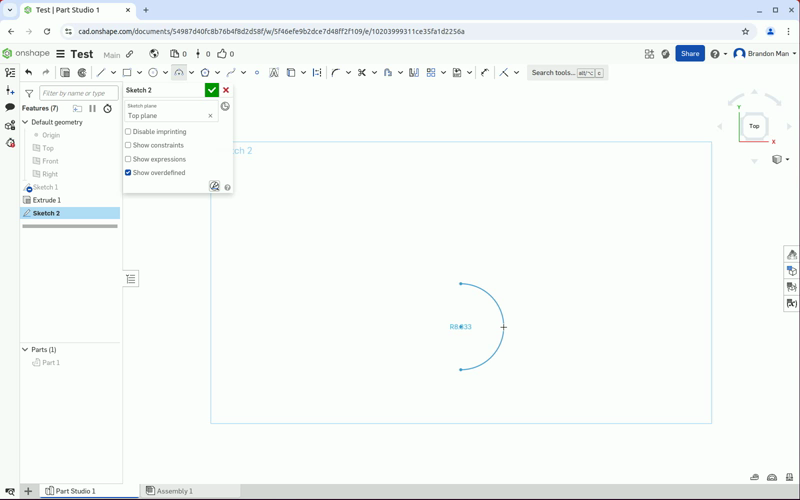
click(503, 326)
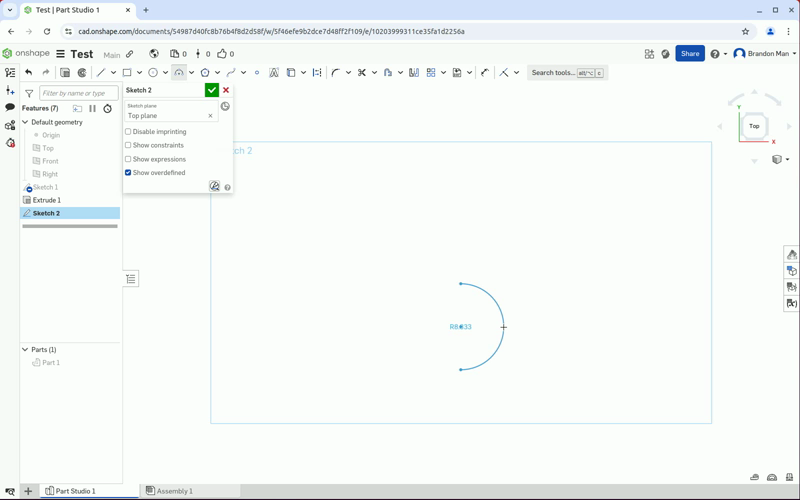
key_up(shift)
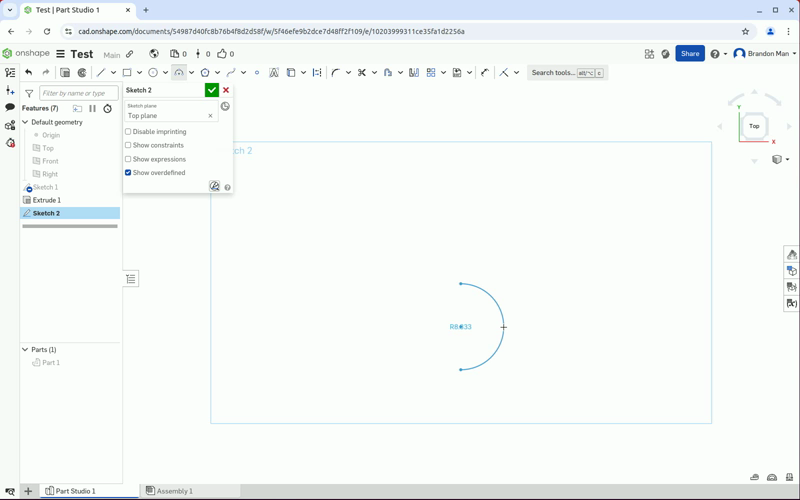
key(esc)
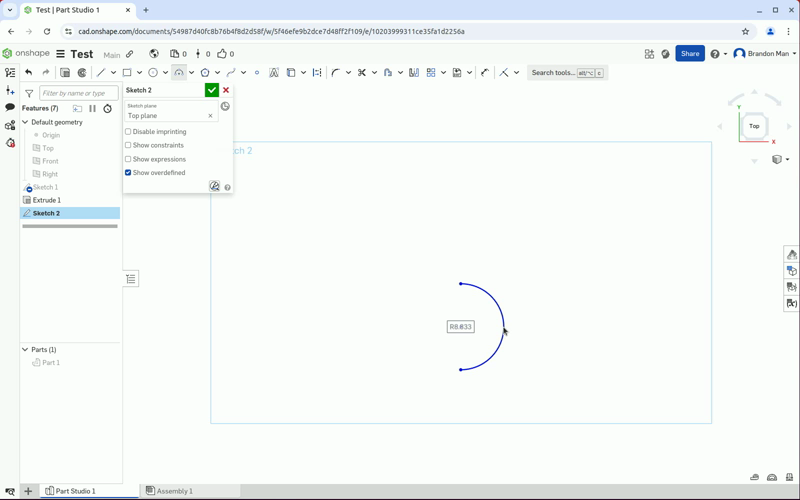
key(l)
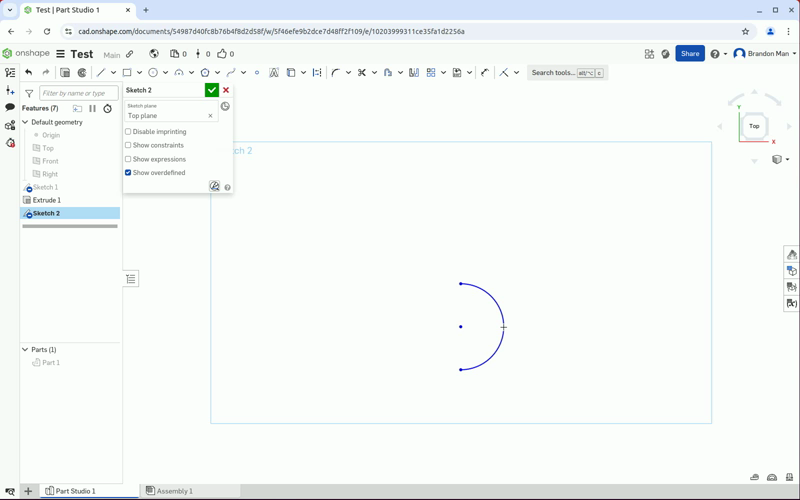
mouse_move(460, 283)
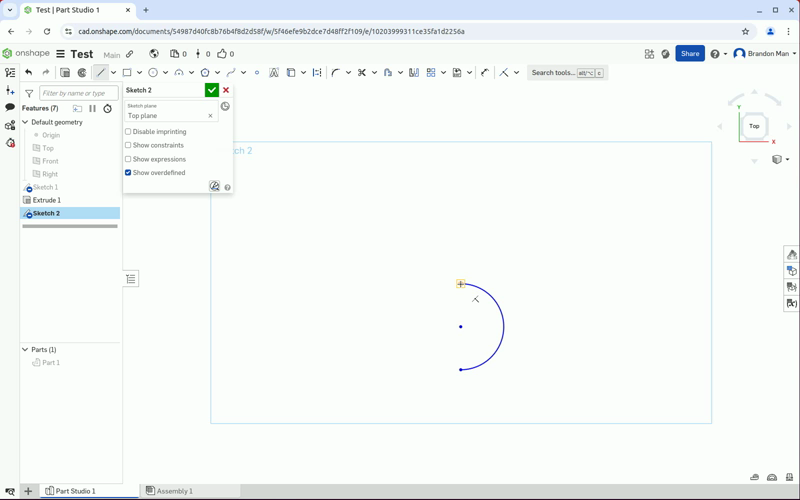
click(460, 283)
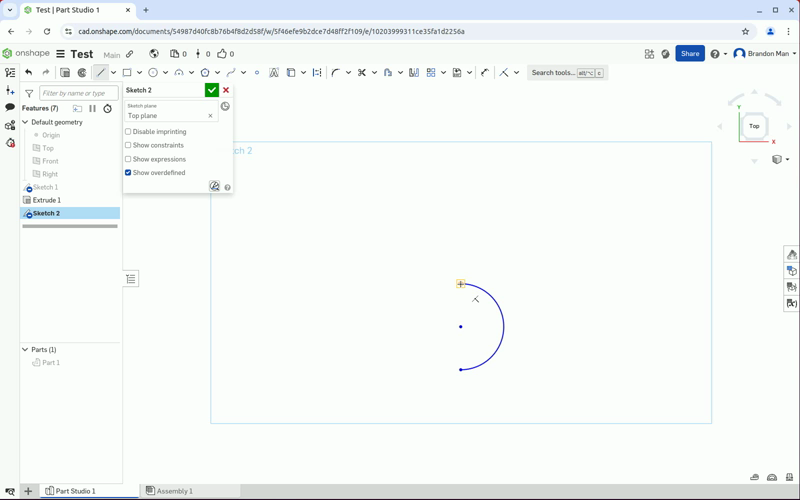
key_down(shift)
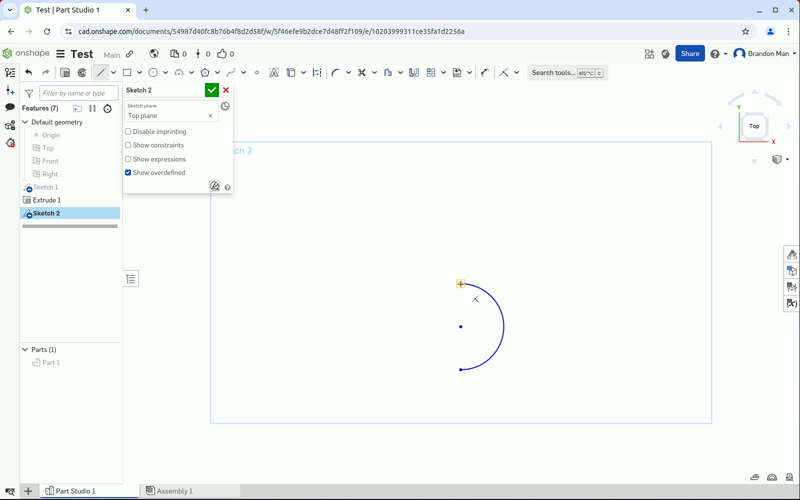
mouse_move(490, 283)
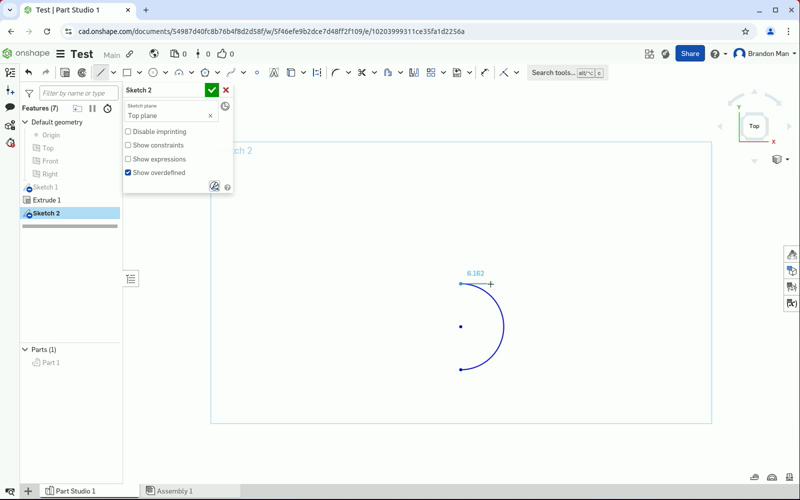
mouse_move(460, 305)
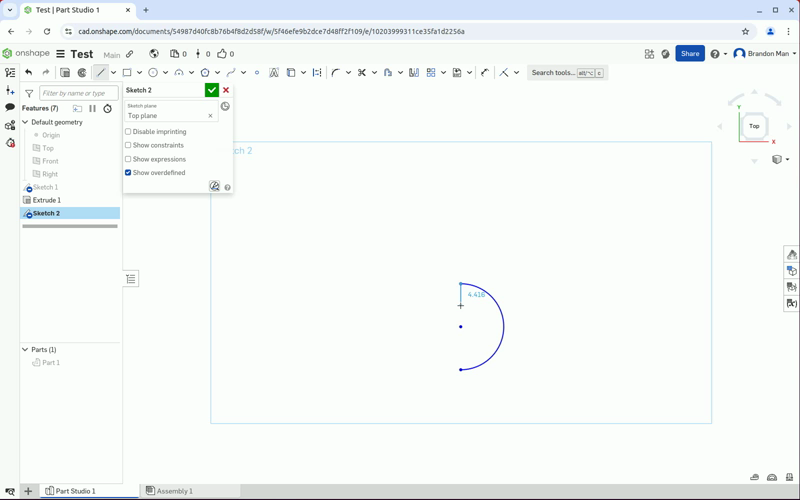
click(460, 305)
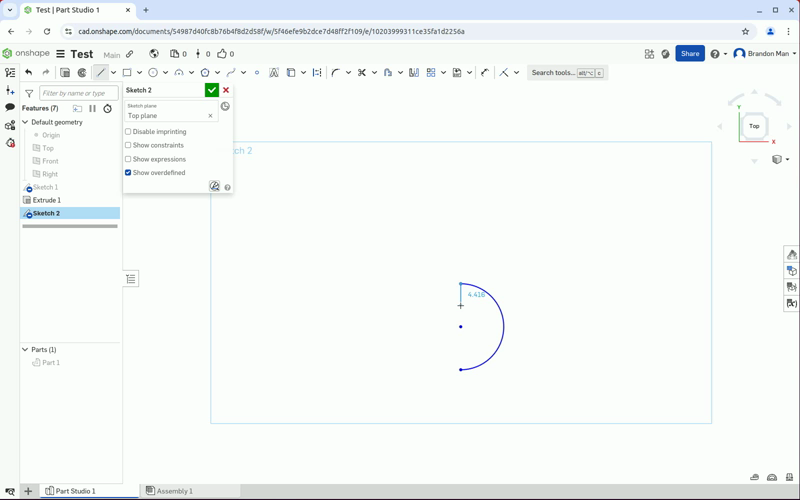
key_up(shift)
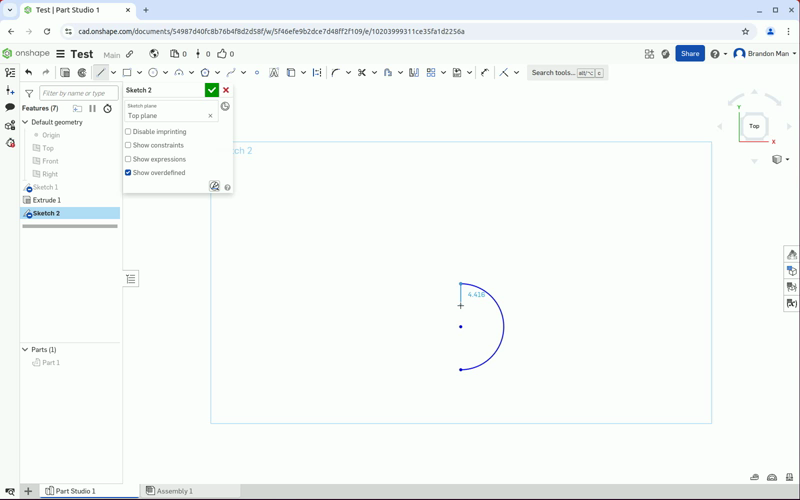
key(esc)
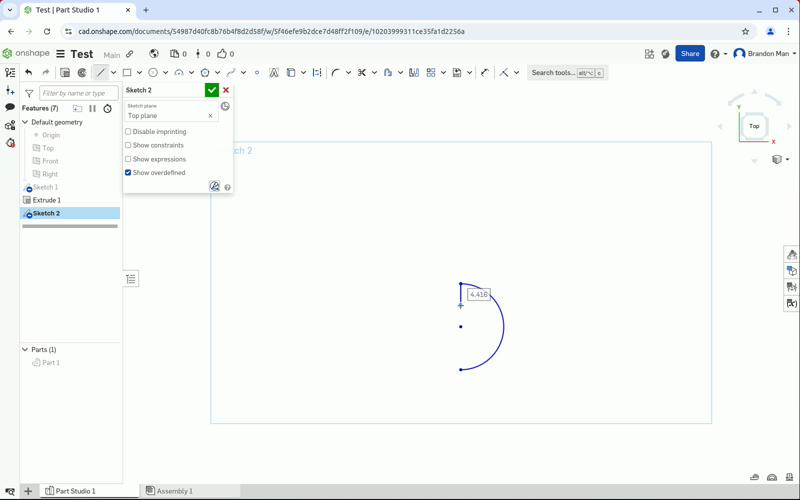
key(a)
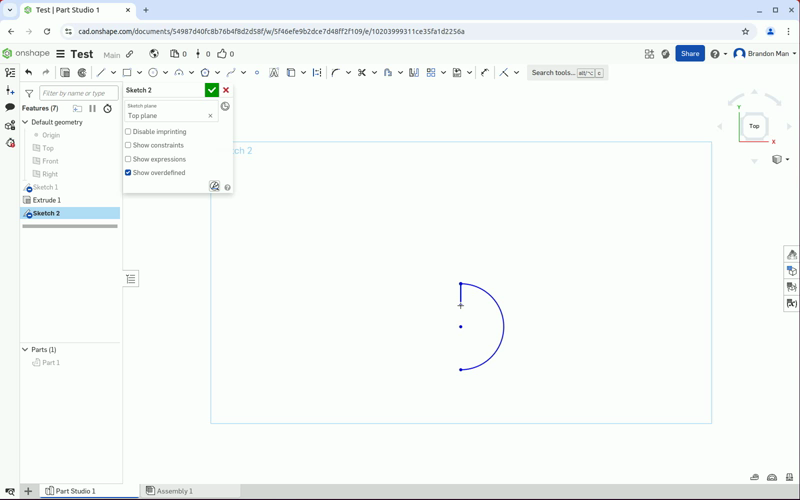
mouse_move(460, 305)
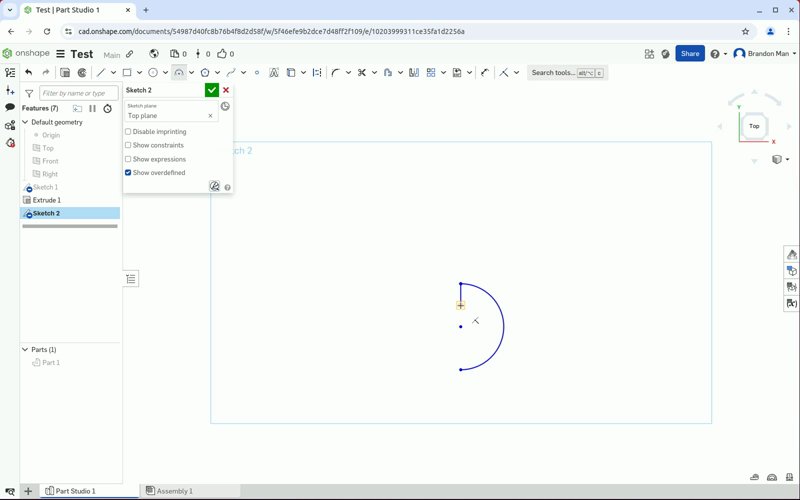
click(460, 305)
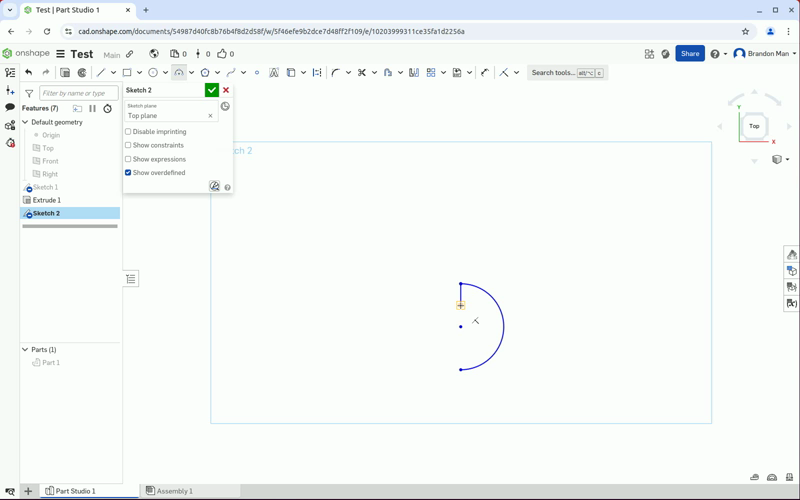
key_down(shift)
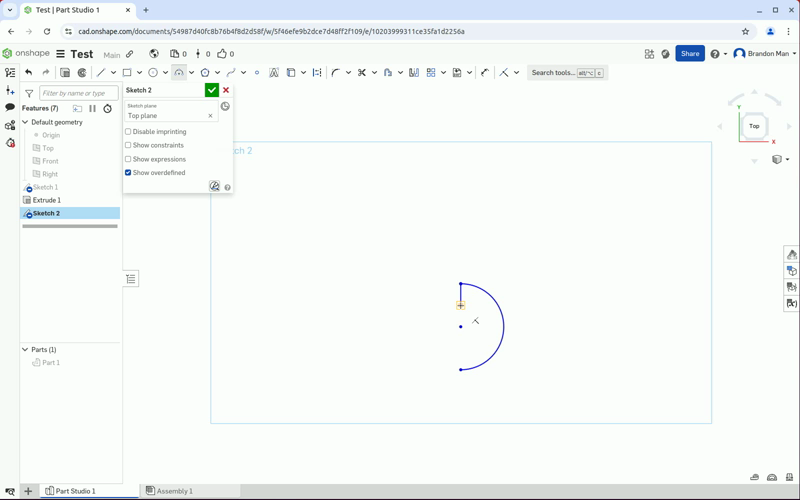
mouse_move(460, 348)
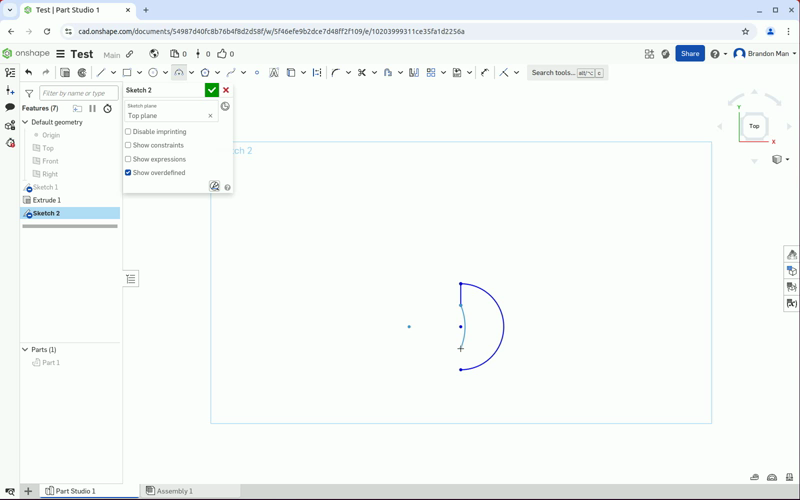
click(460, 348)
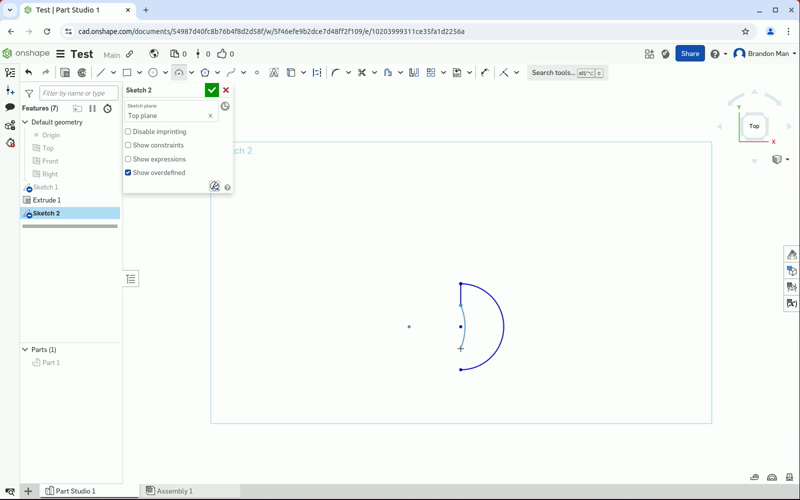
mouse_move(482, 326)
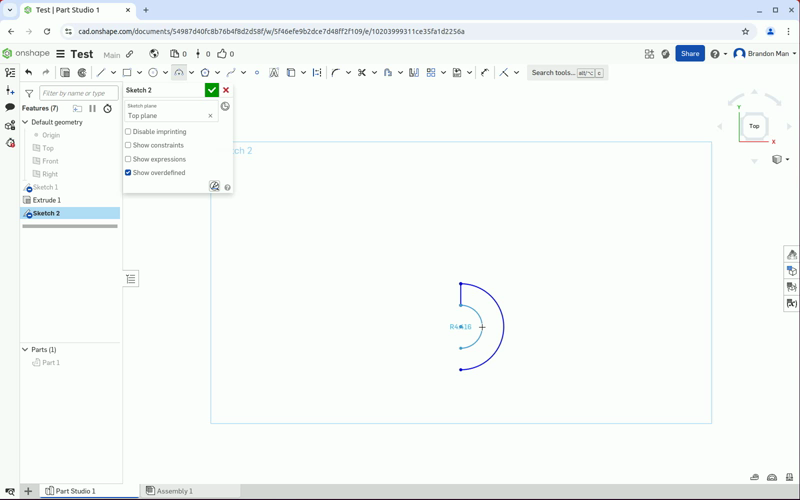
click(482, 326)
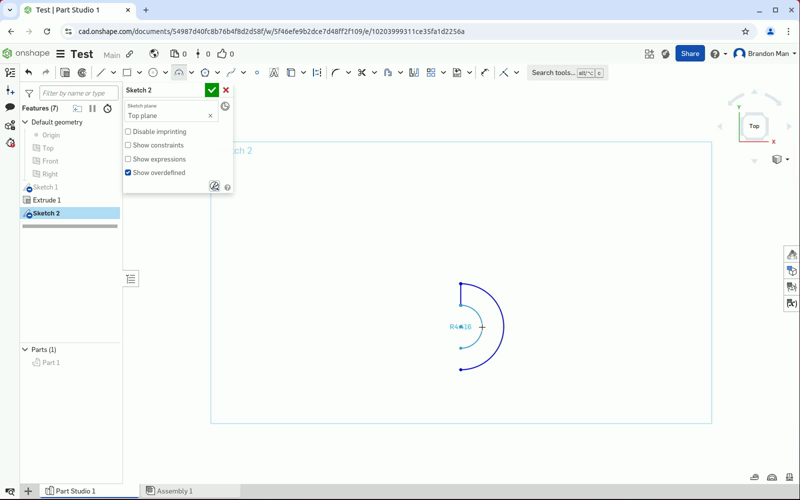
key_up(shift)
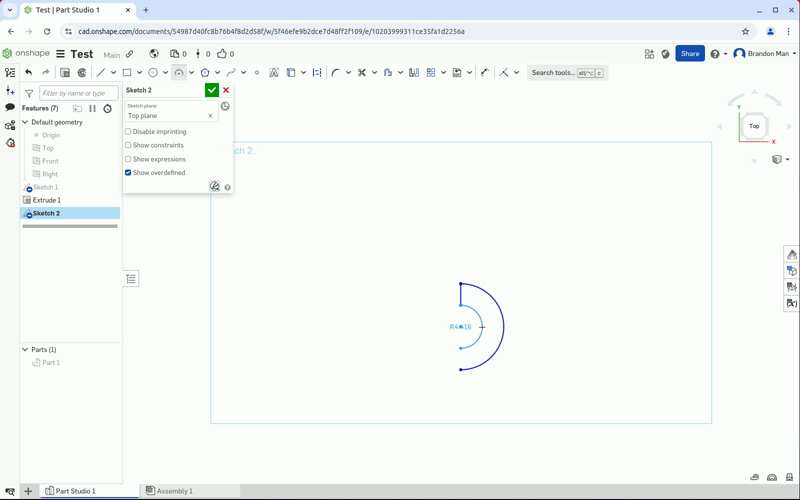
key(esc)
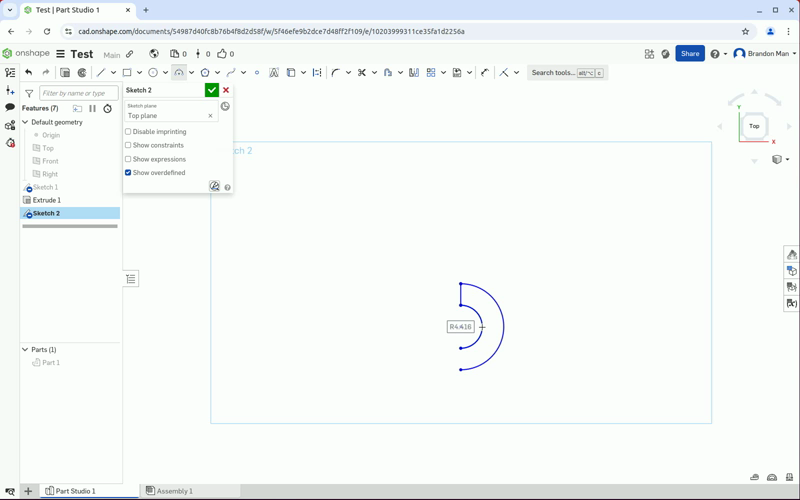
key(l)
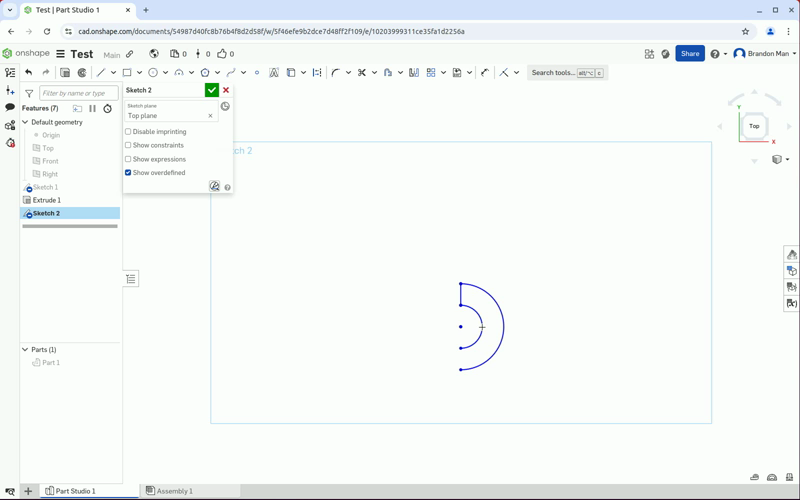
mouse_move(460, 348)
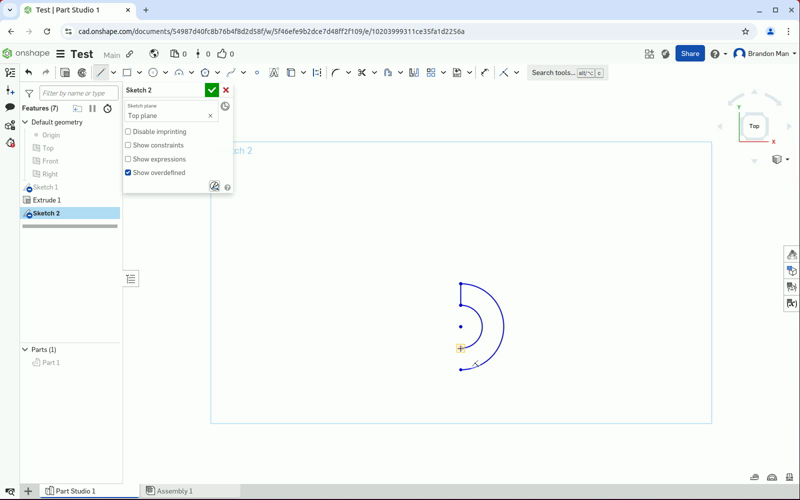
click(460, 348)
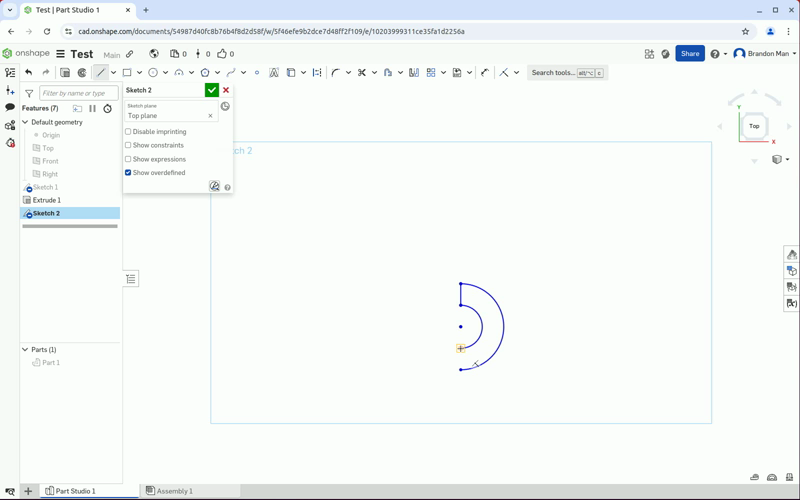
mouse_move(490, 348)
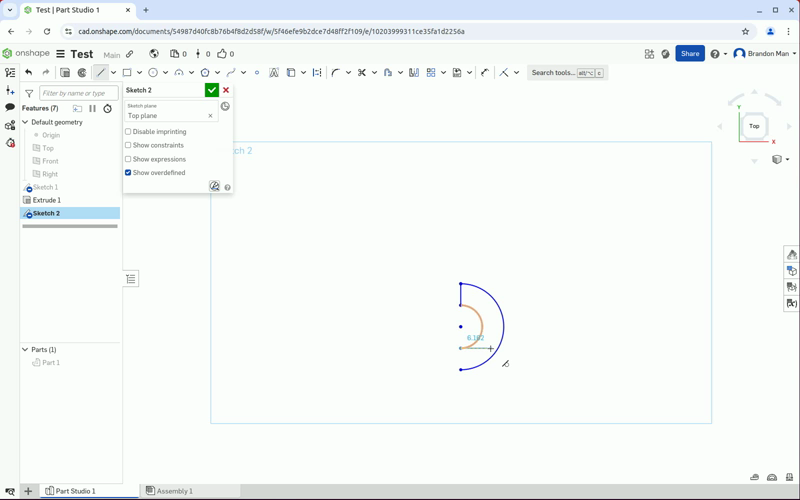
key_down(shift)
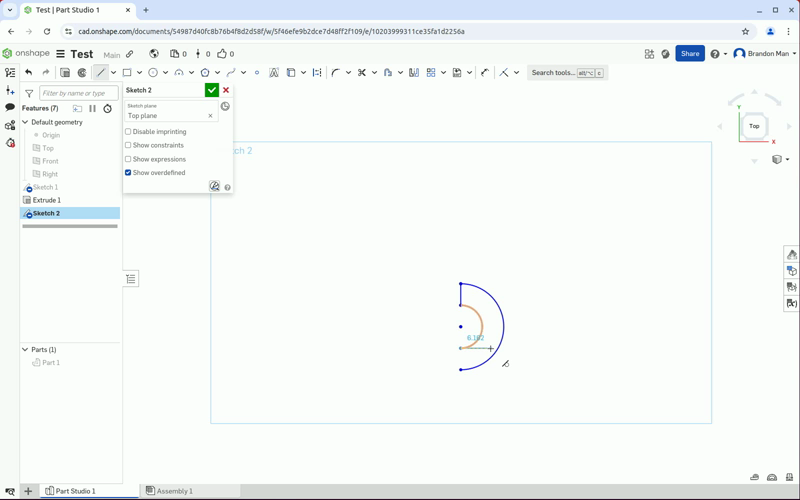
mouse_move(460, 369)
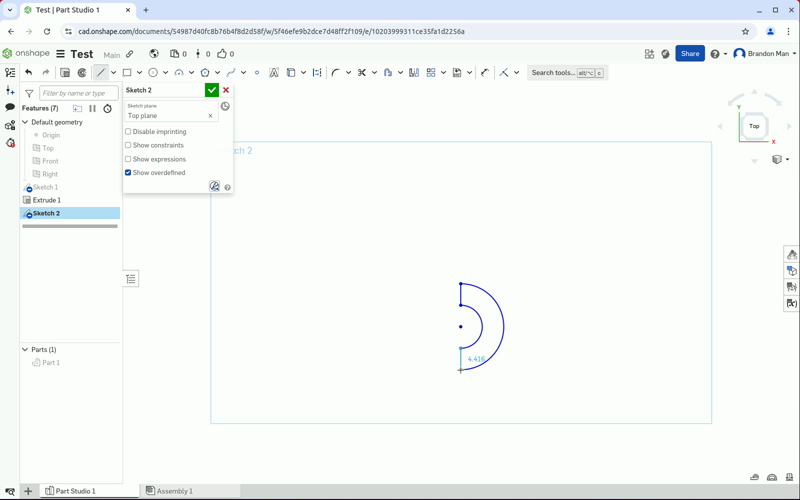
key_up(shift)
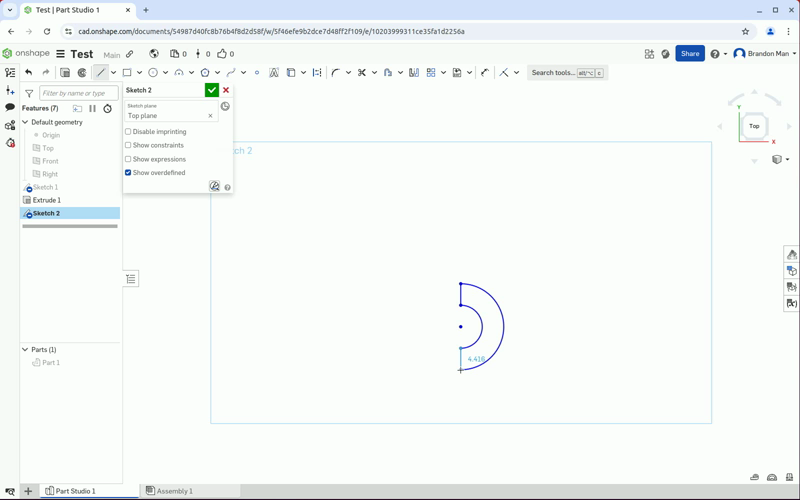
click(460, 369)
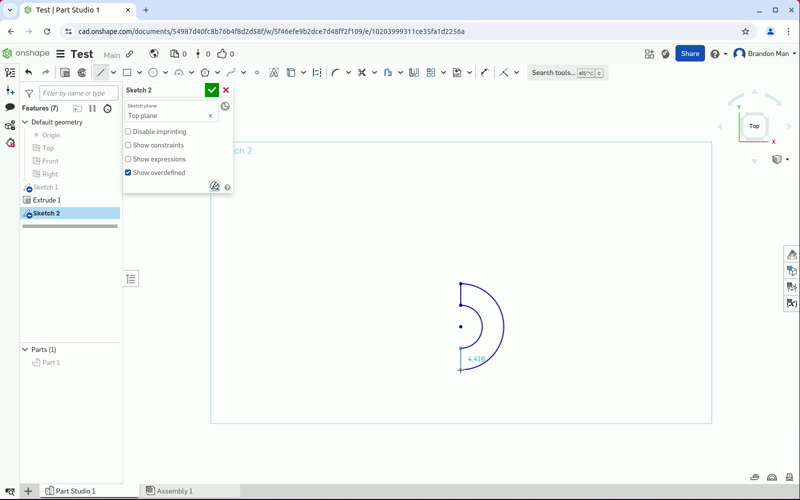
key(esc)
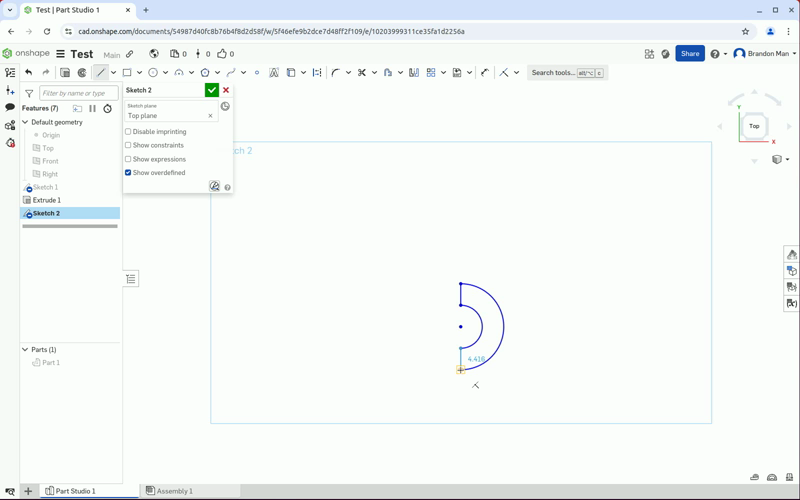
mouse_move(490, 334)
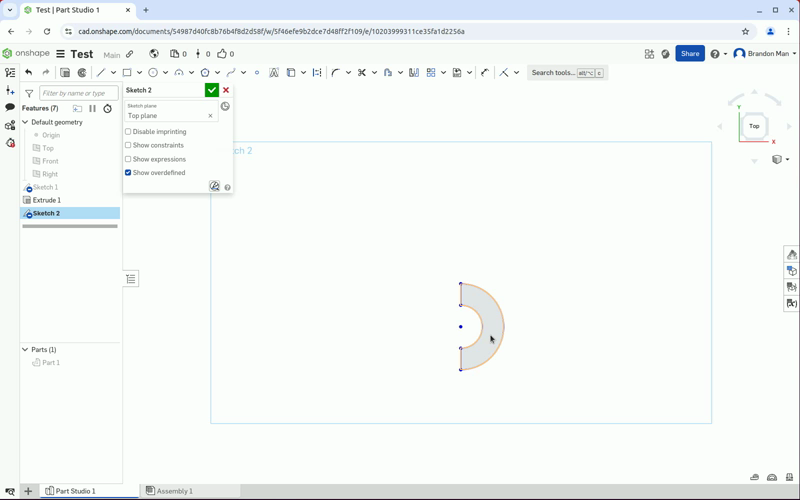
scroll(6)
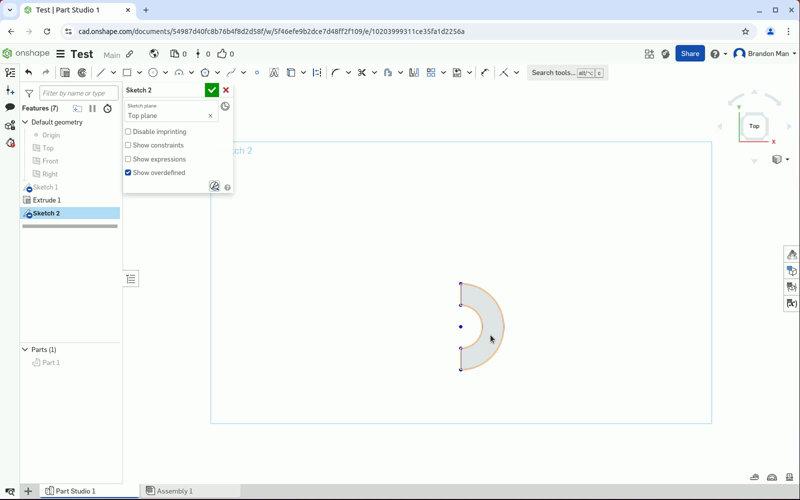
scroll(6)
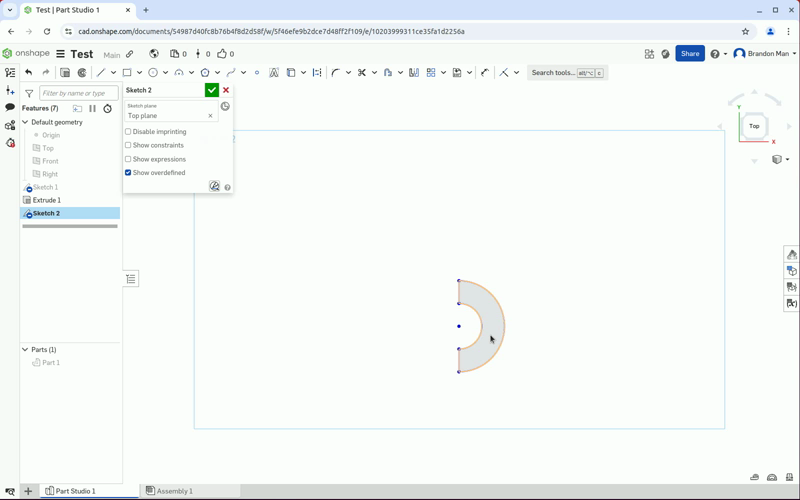
scroll(6)
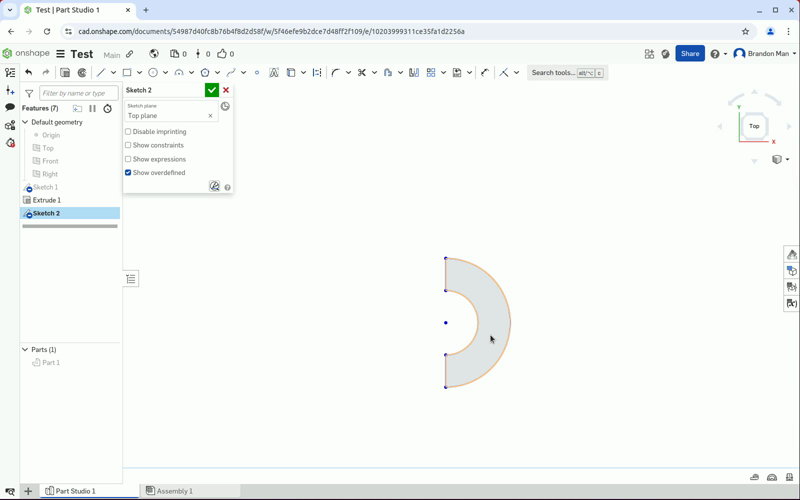
scroll(6)
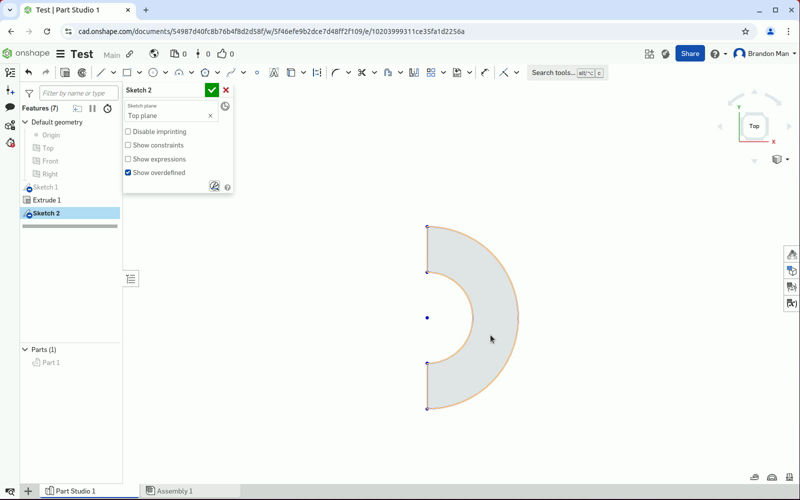
scroll(6)
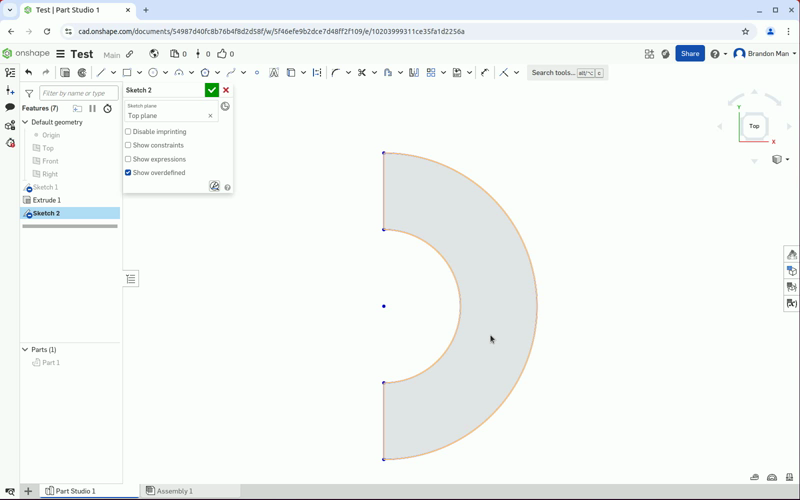
scroll(6)
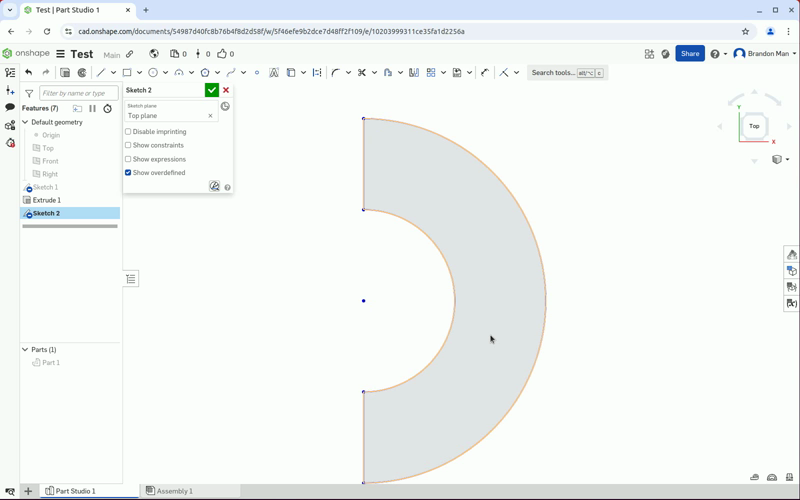
scroll(6)
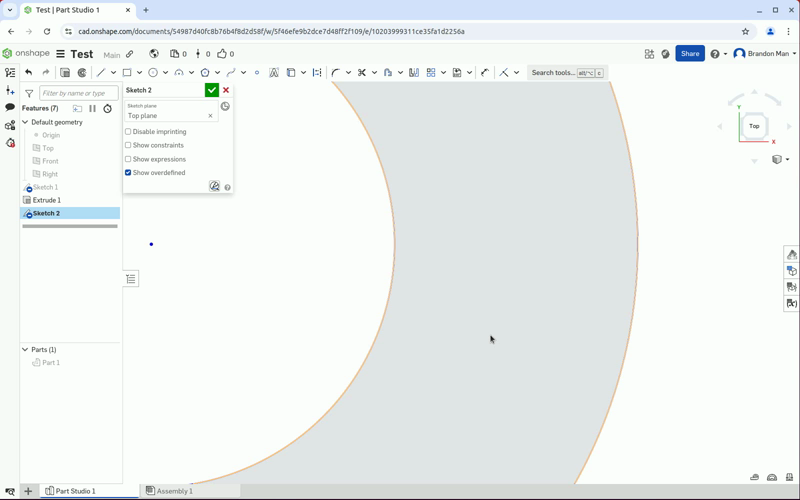
click(490, 334)
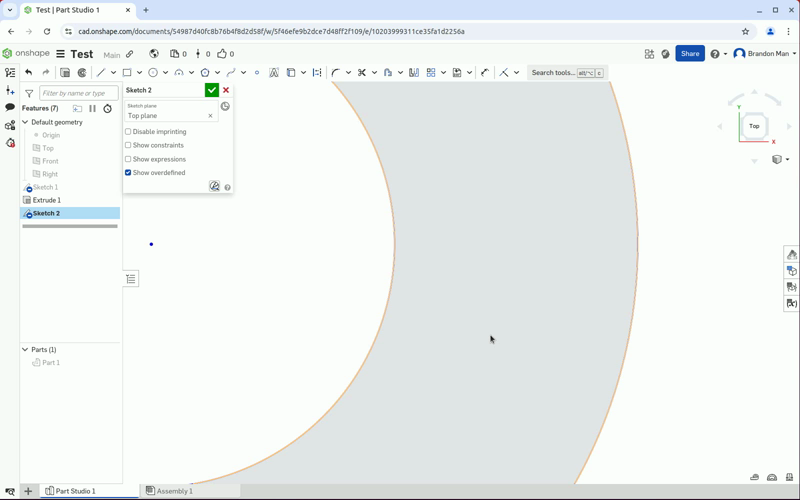
scroll(-6)
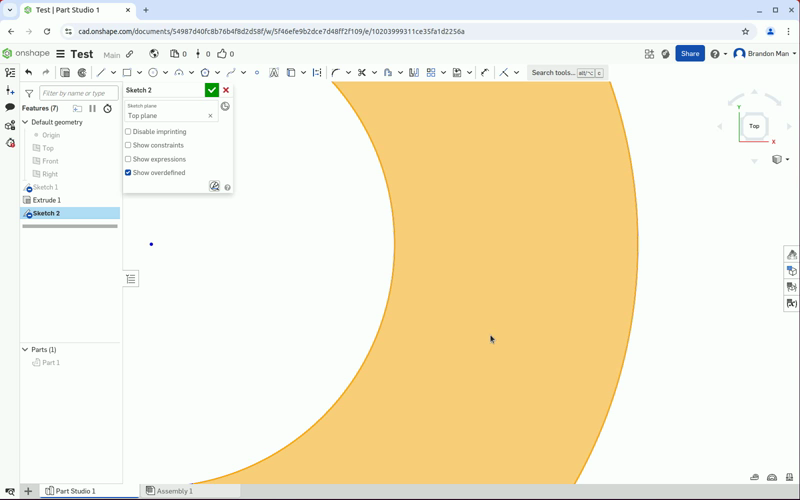
scroll(-6)
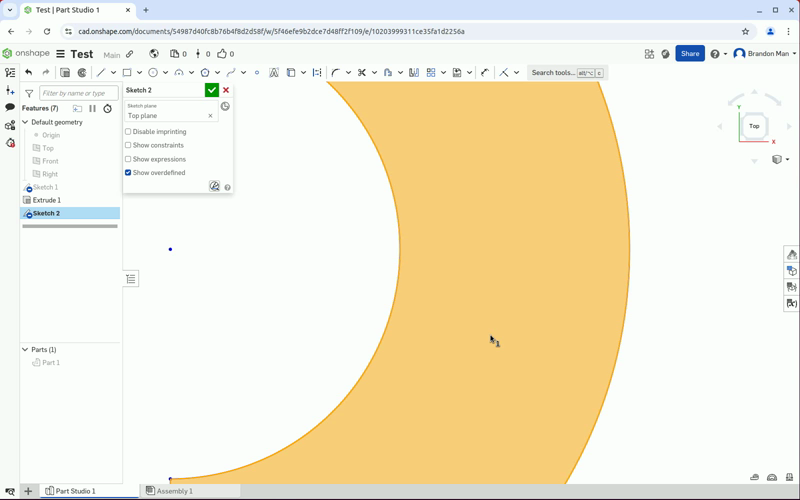
scroll(-6)
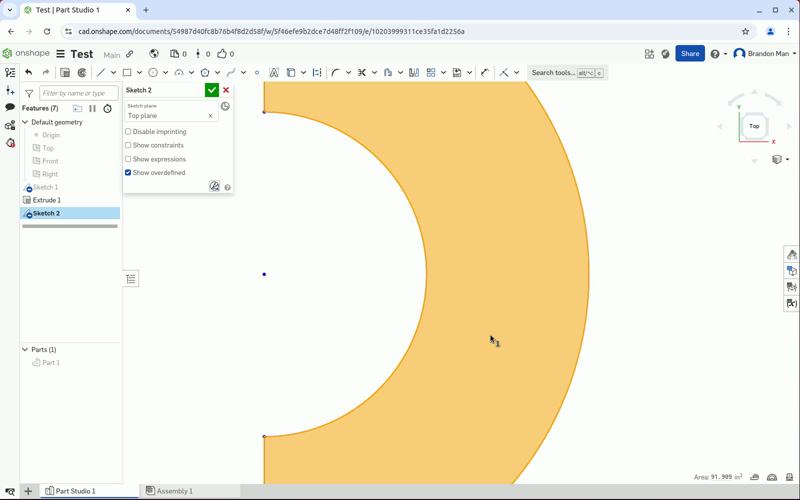
scroll(-6)
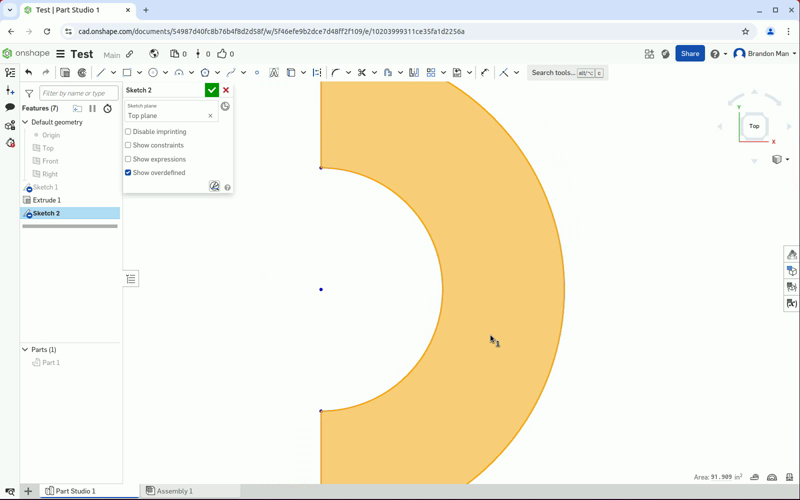
scroll(-6)
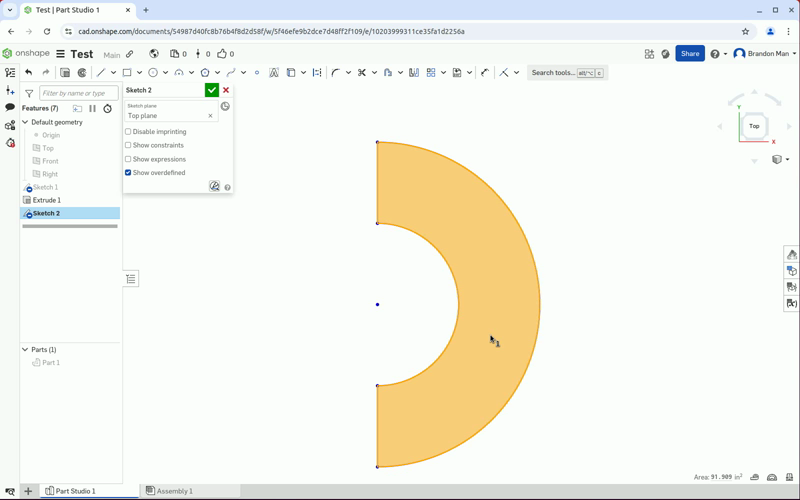
scroll(-6)
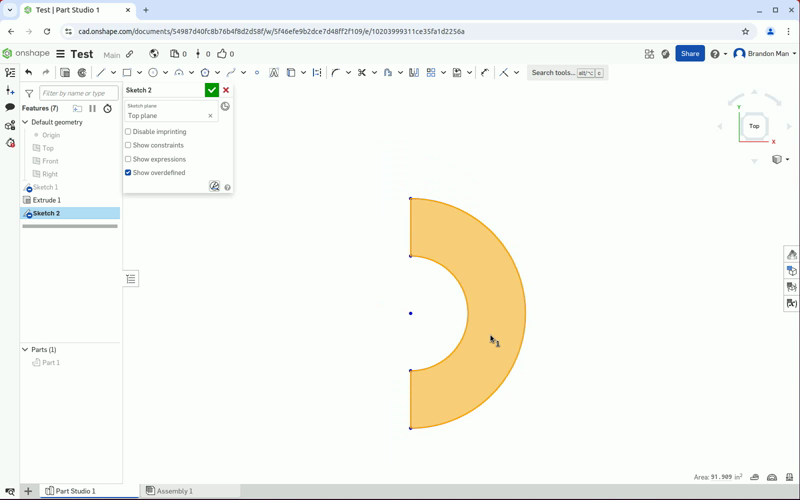
scroll(-6)
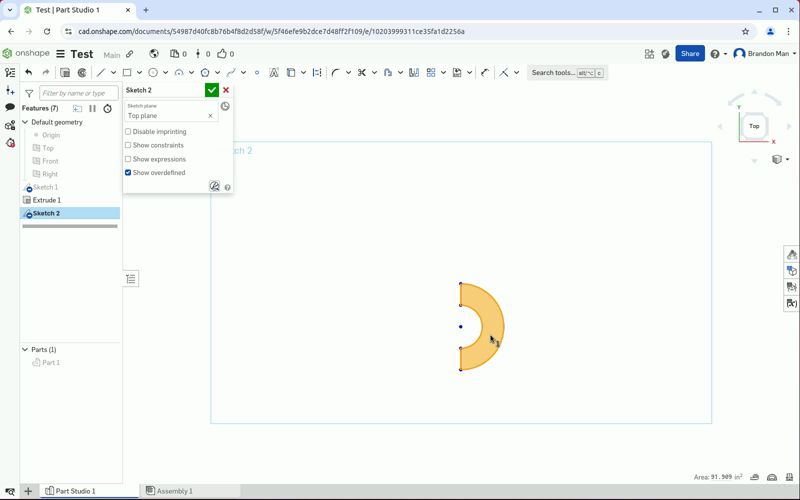
mouse_move(73, 352)
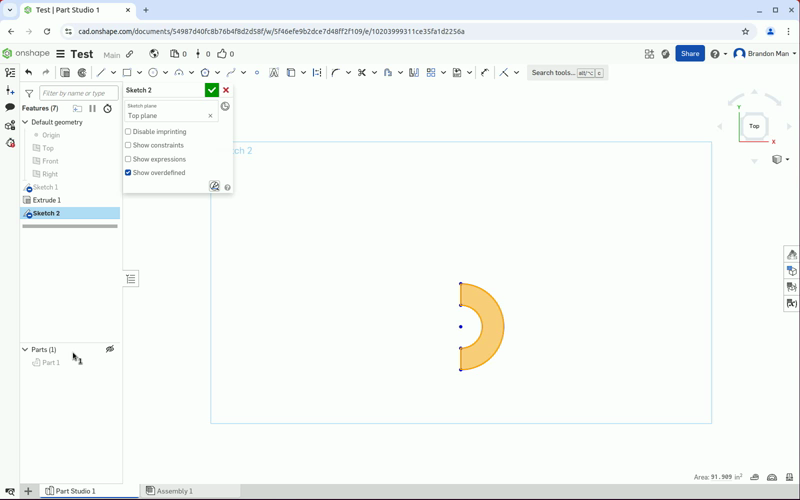
key(shift+y)
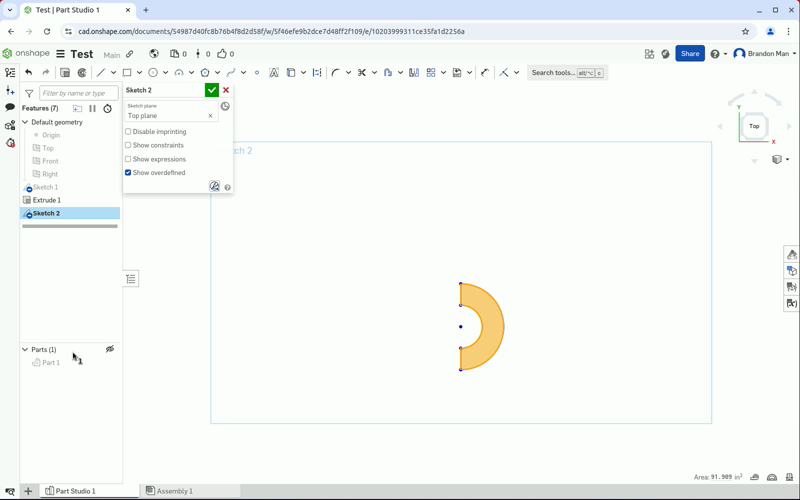
key(shift+e)
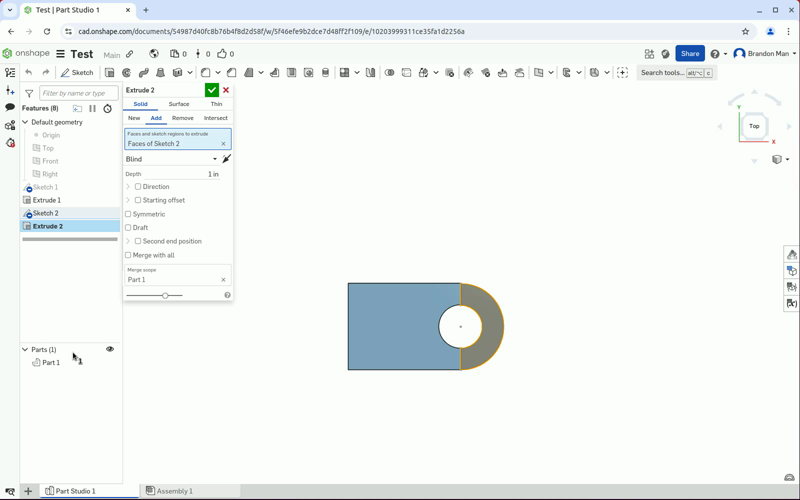
mouse_move(143, 106)
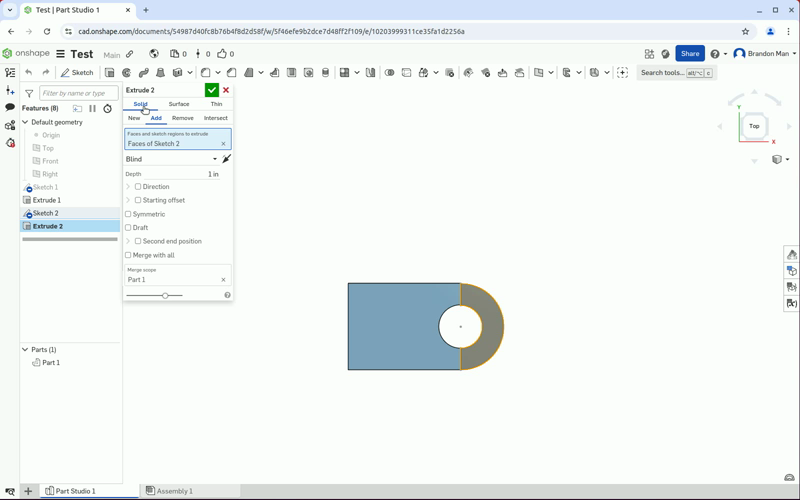
click(143, 106)
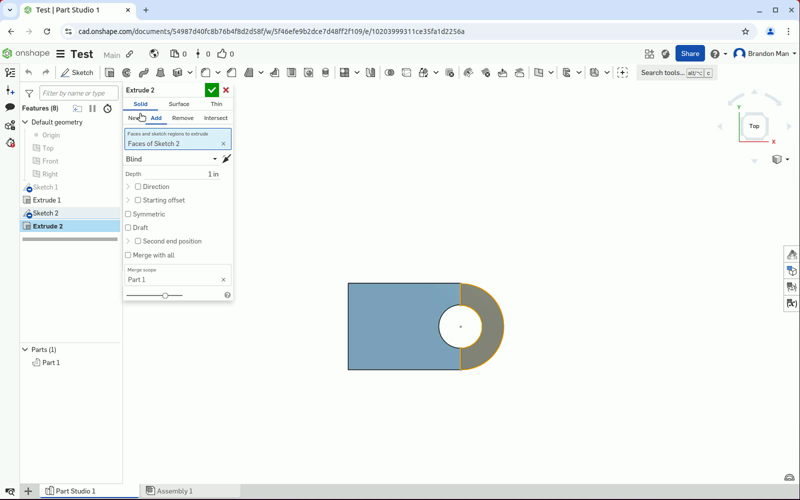
mouse_move(137, 120)
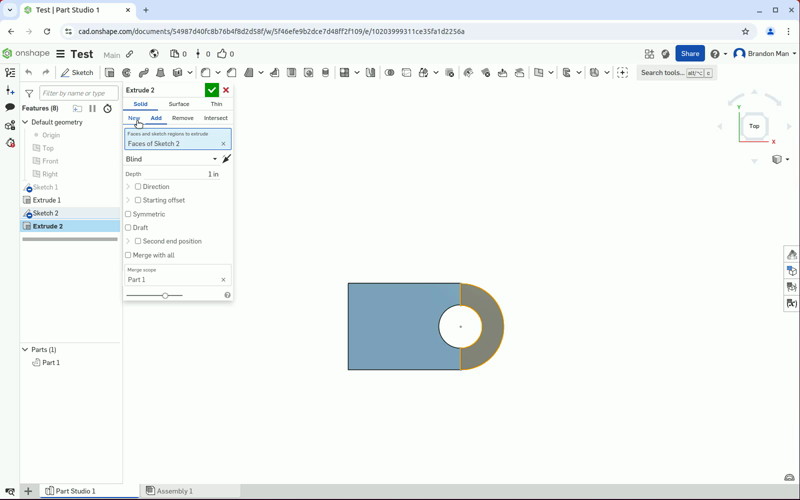
click(137, 120)
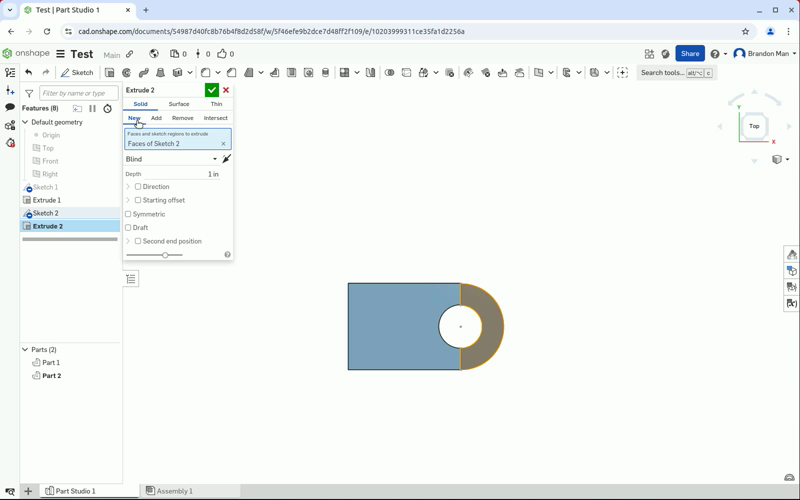
key(tab, 4)
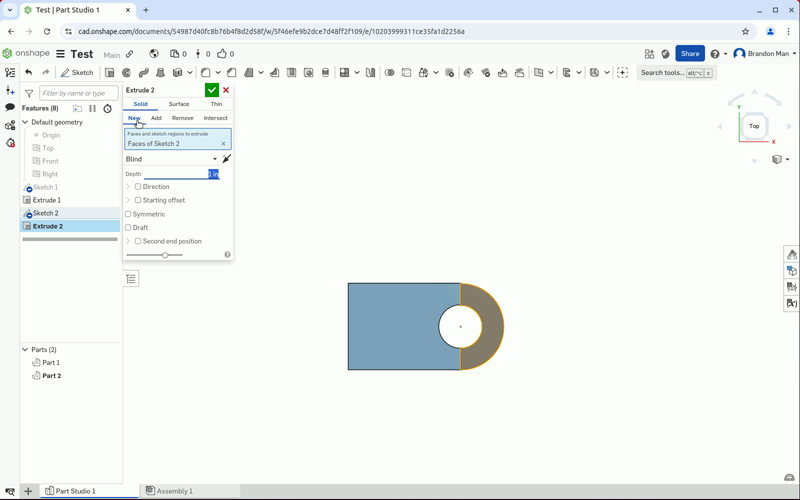
text(4.333)
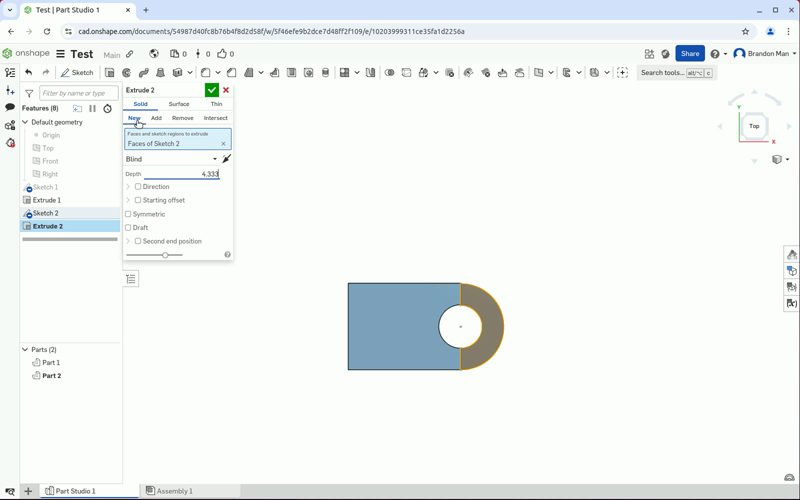
key(enter)
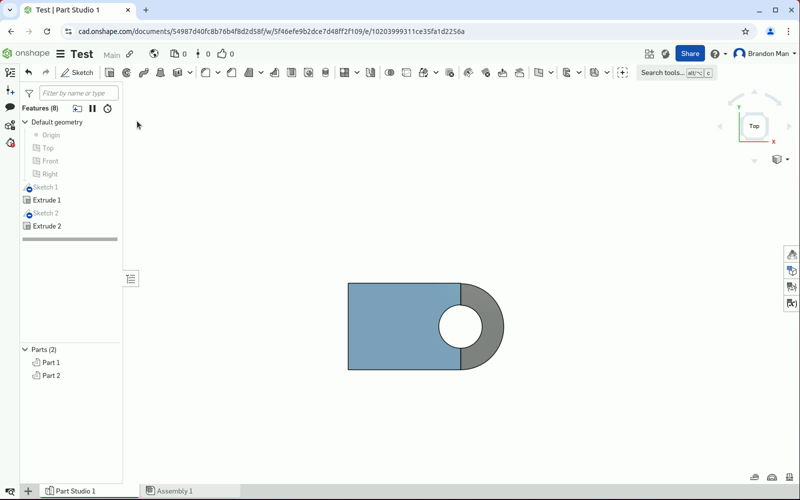
key(shift+h)
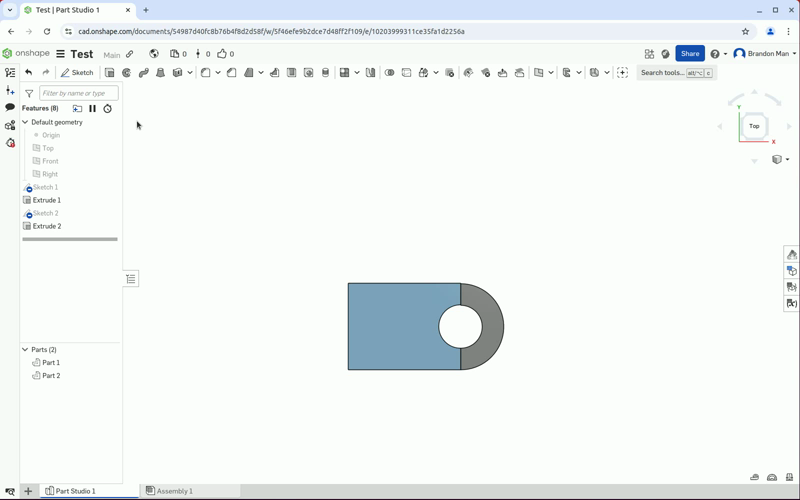
key(shift+h)
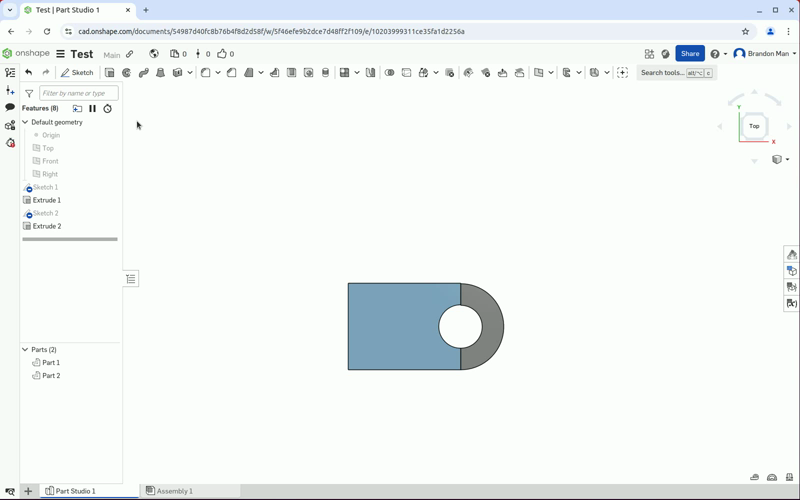
mouse_move(73, 189)
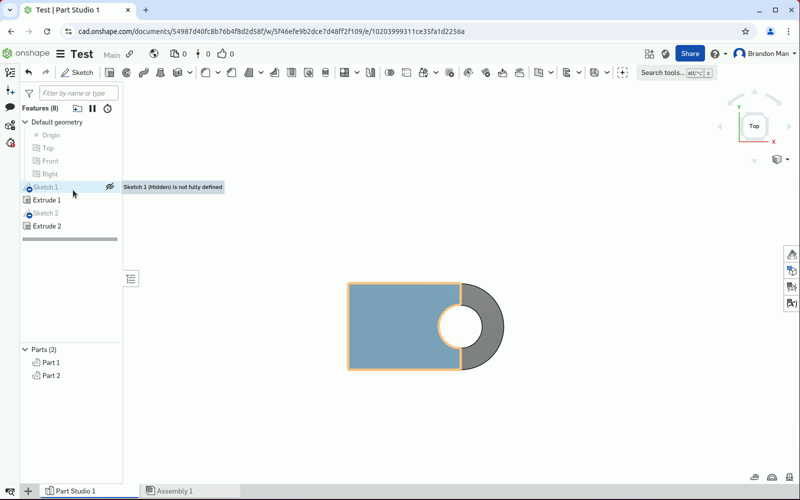
click(73, 189)
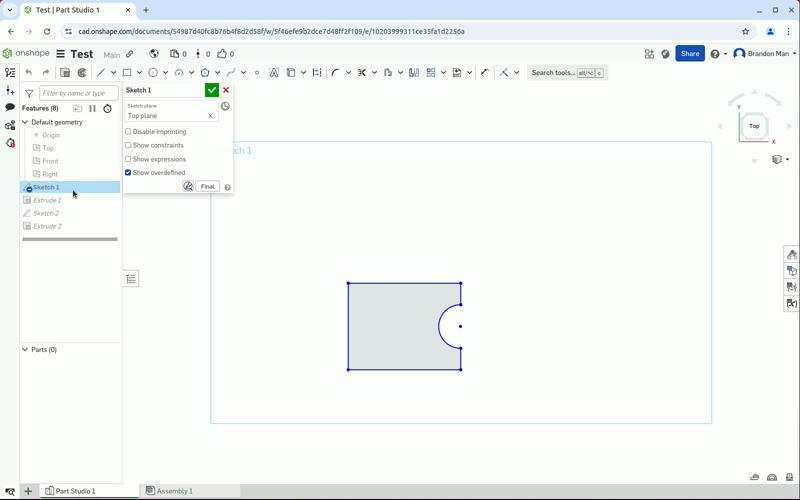
mouse_move(229, 92)
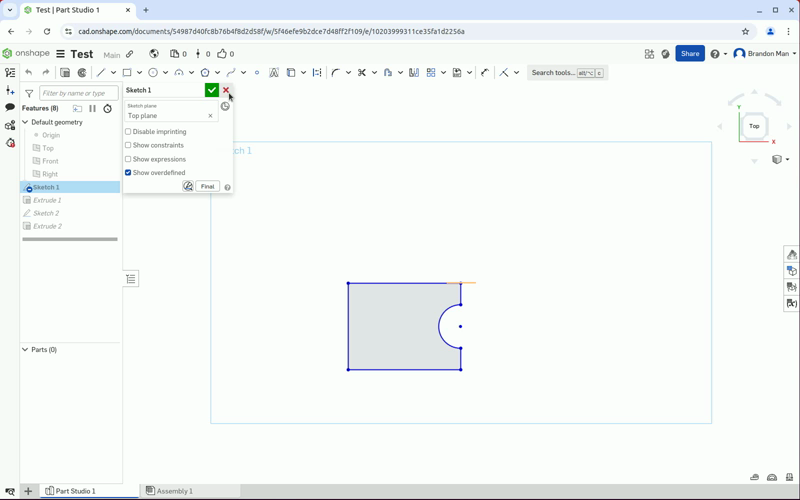
click(229, 92)
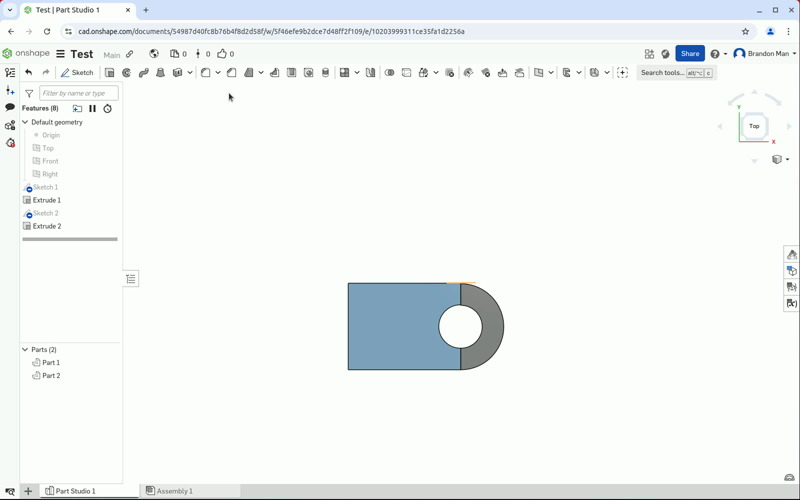
mouse_move(541, 75)
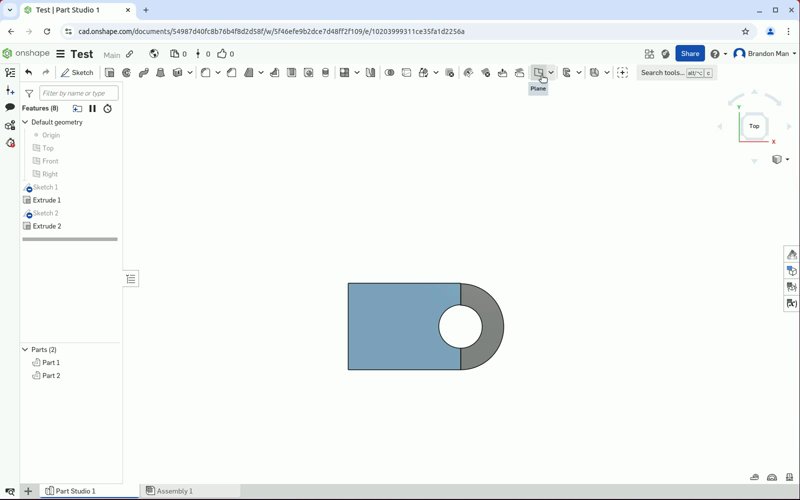
click(541, 75)
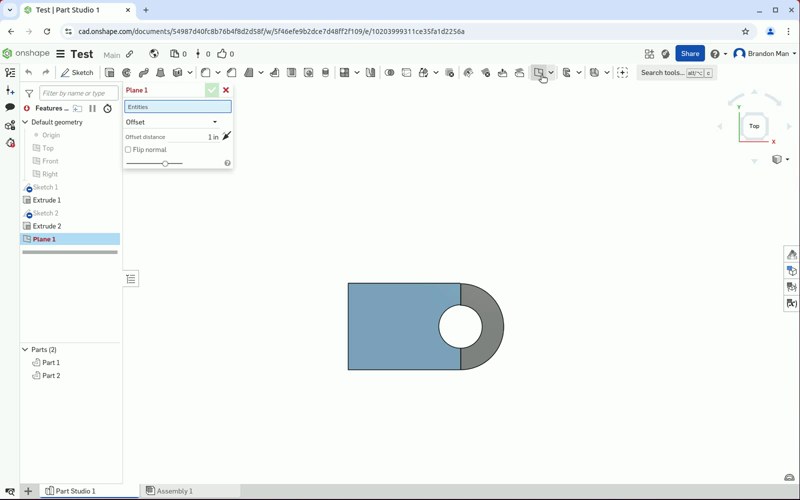
mouse_move(73, 150)
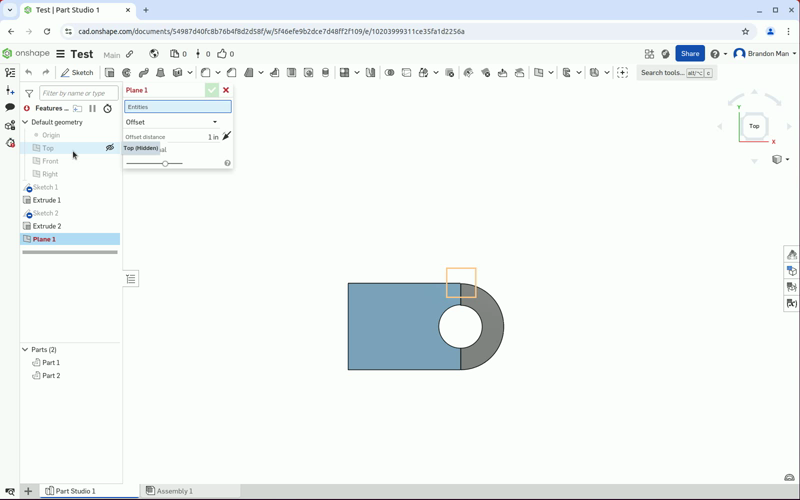
click(73, 150)
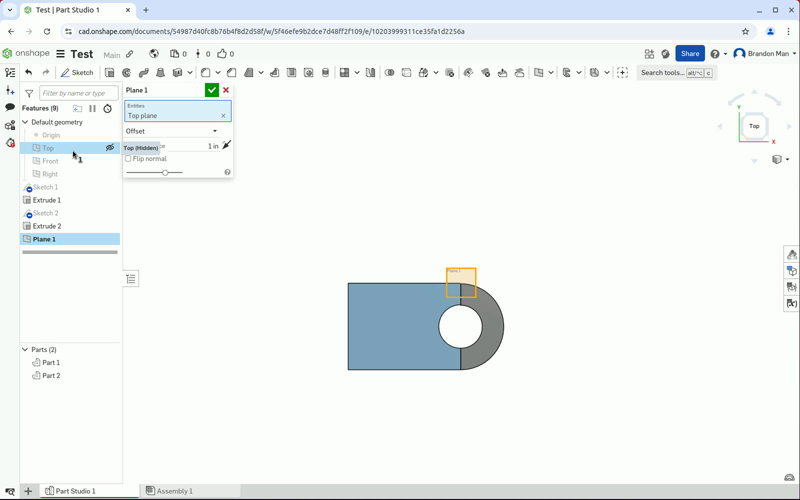
key(tab, 2)
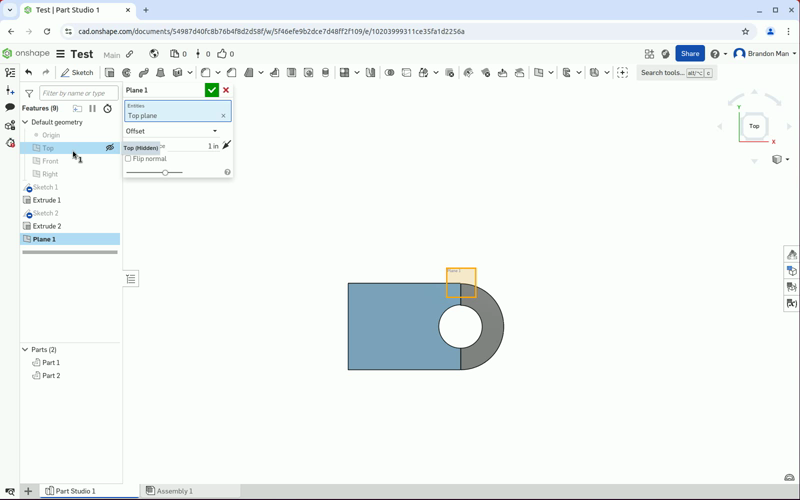
text(4.344)
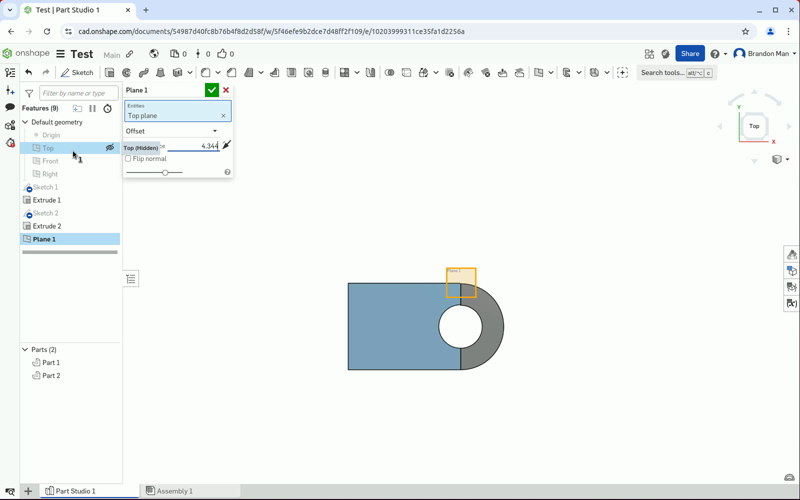
key(enter, 2)
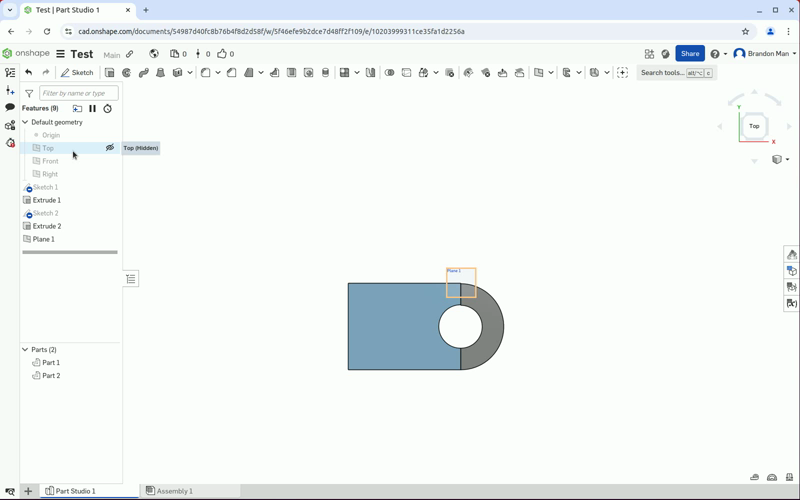
key(shift+s)
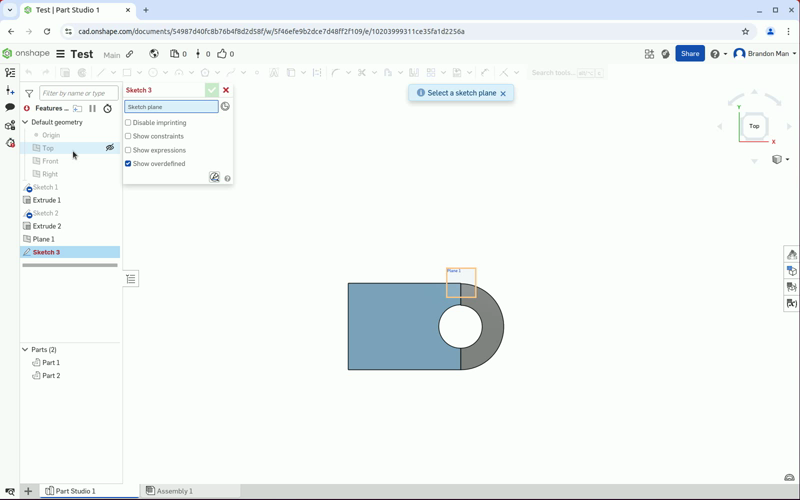
mouse_move(73, 241)
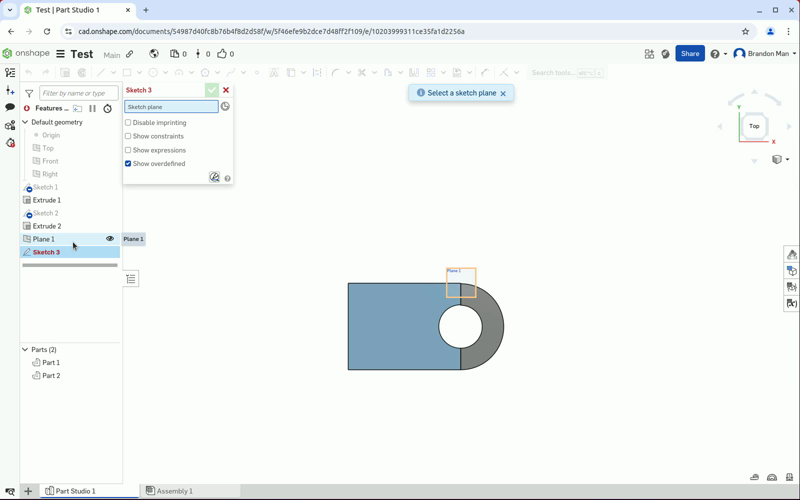
click(73, 241)
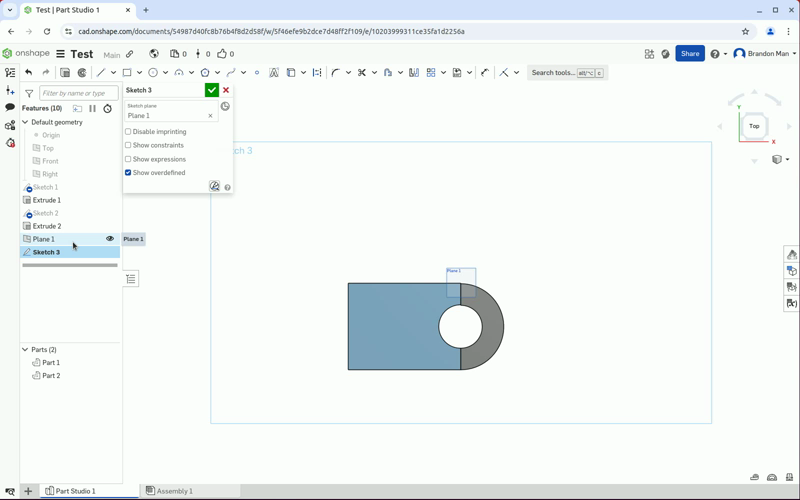
mouse_move(73, 352)
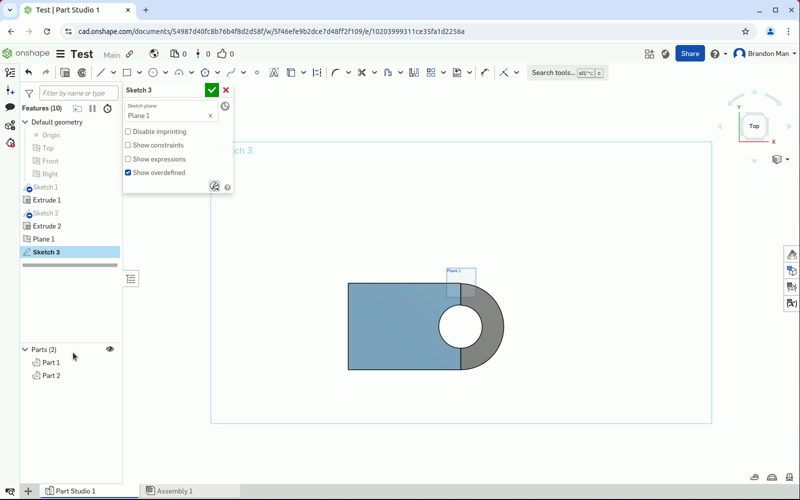
key(y)
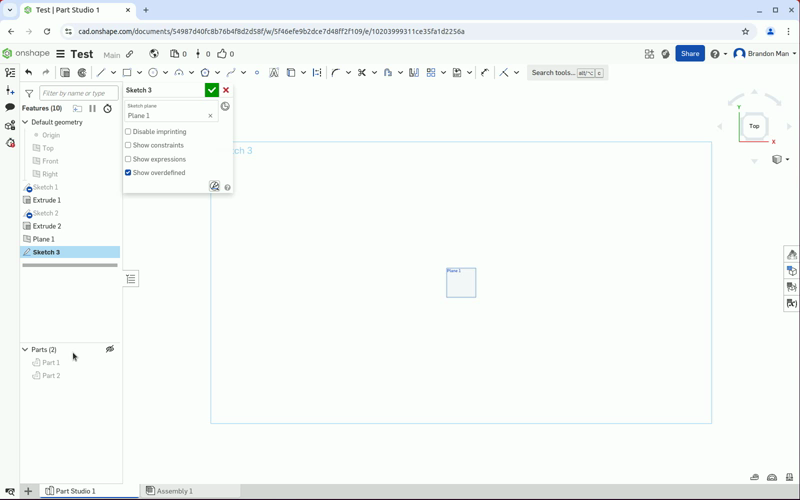
key(l)
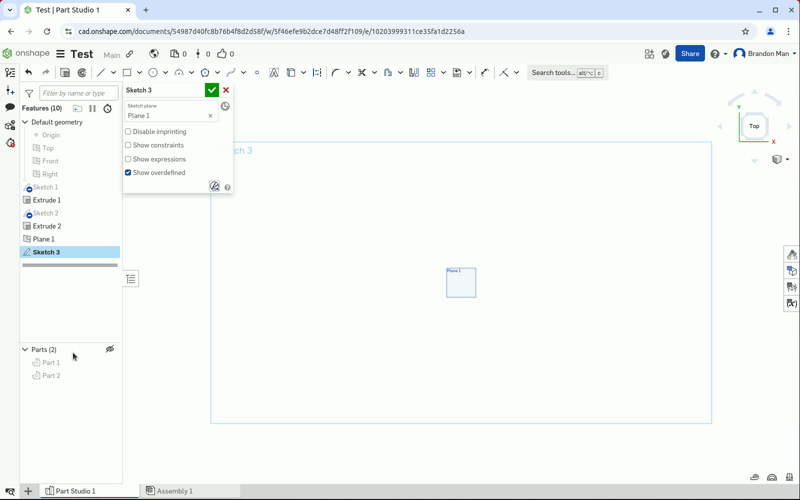
key_down(shift)
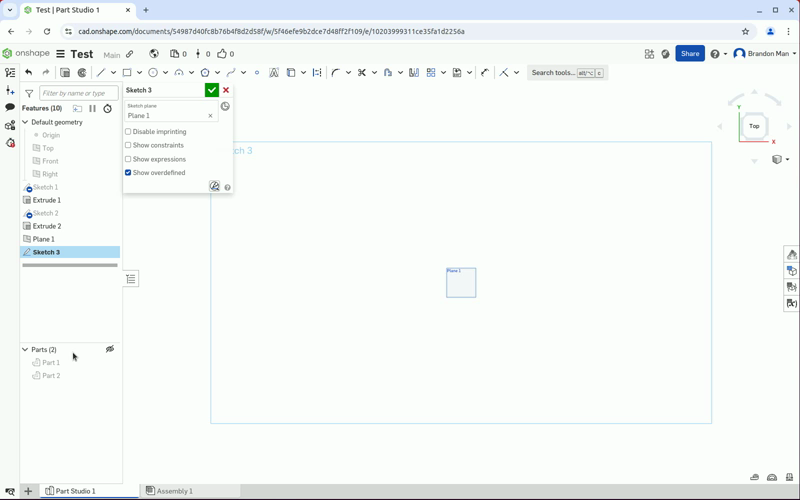
mouse_move(348, 304)
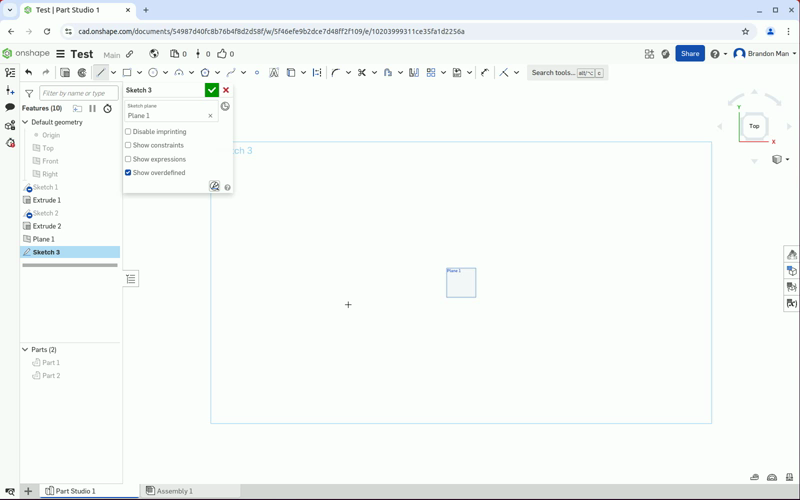
click(348, 304)
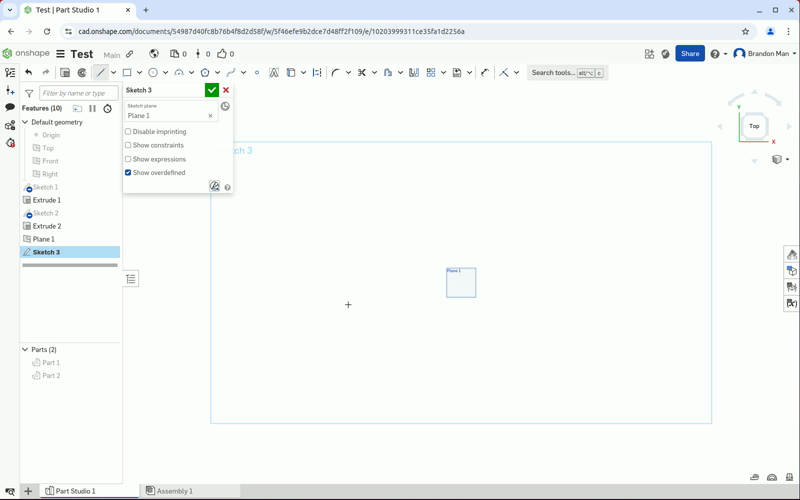
key_up(shift)
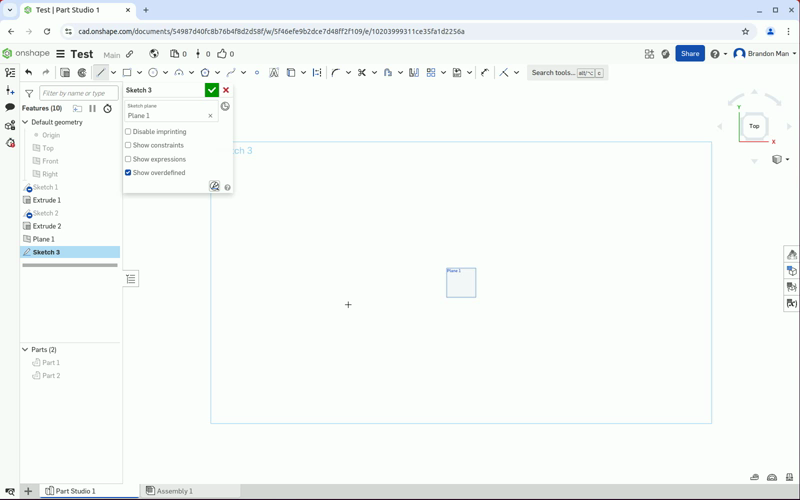
key_down(shift)
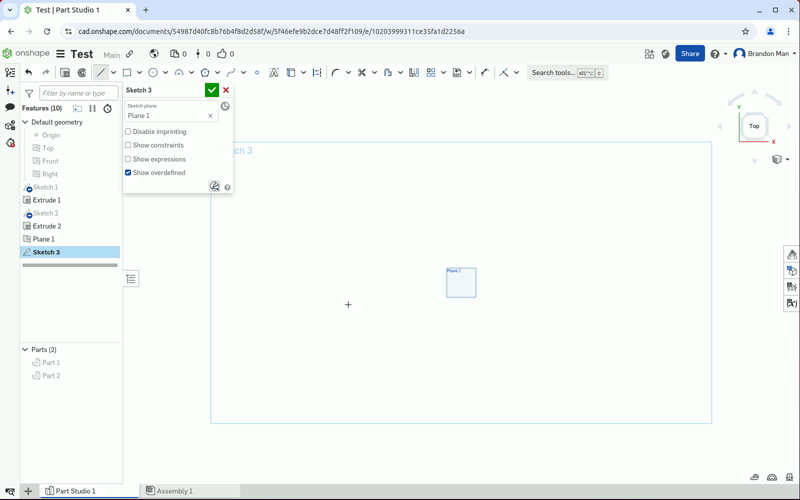
mouse_move(378, 304)
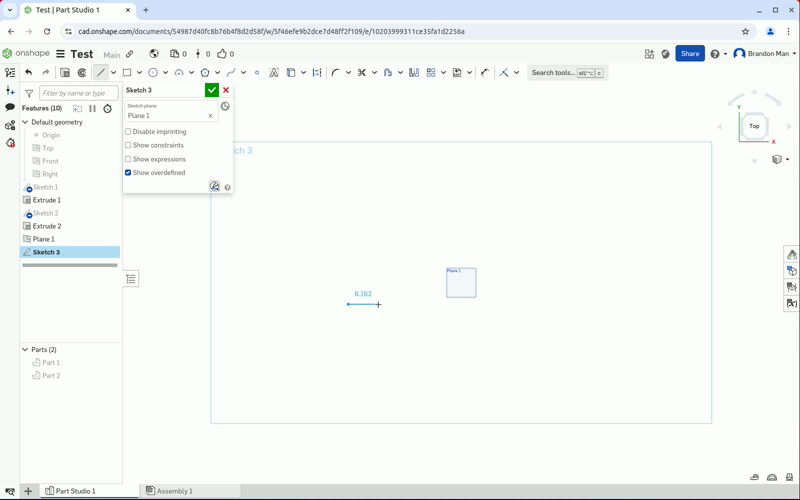
mouse_move(400, 304)
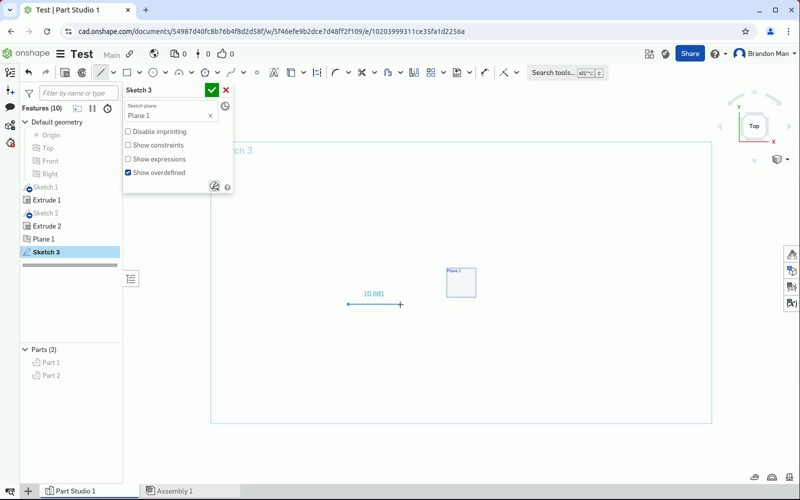
click(400, 304)
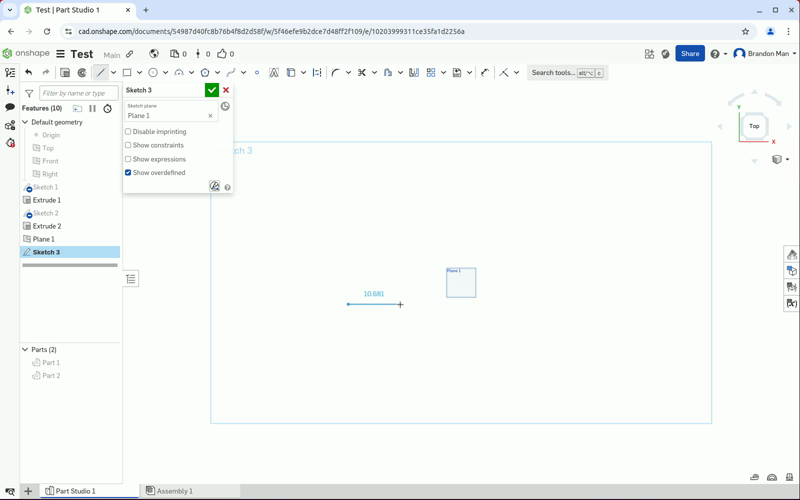
key_up(shift)
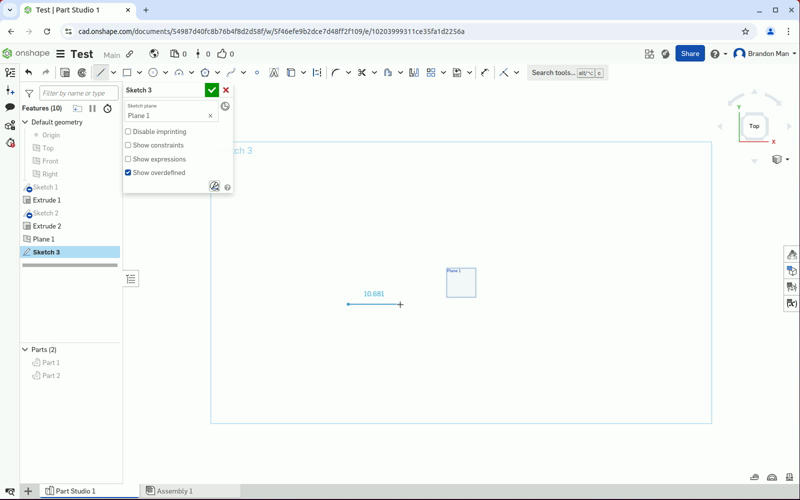
key_down(shift)
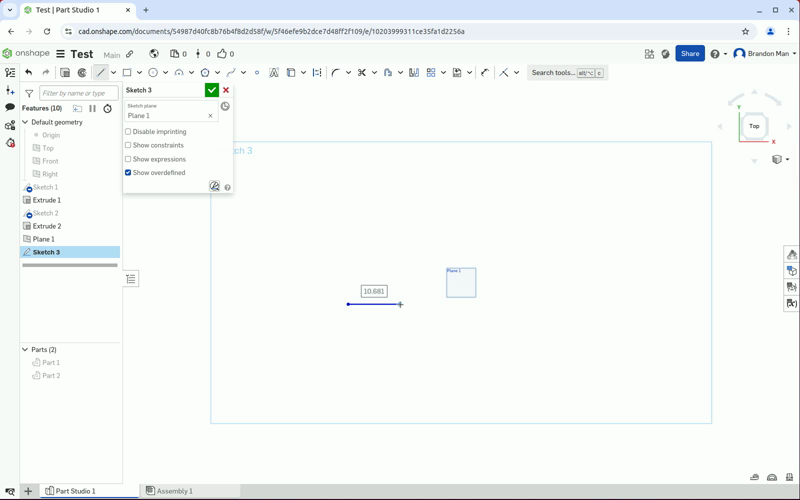
mouse_move(430, 304)
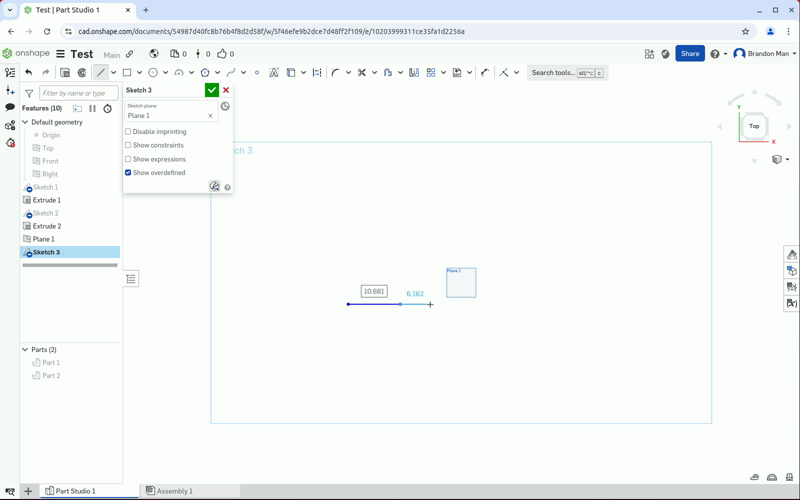
mouse_move(400, 283)
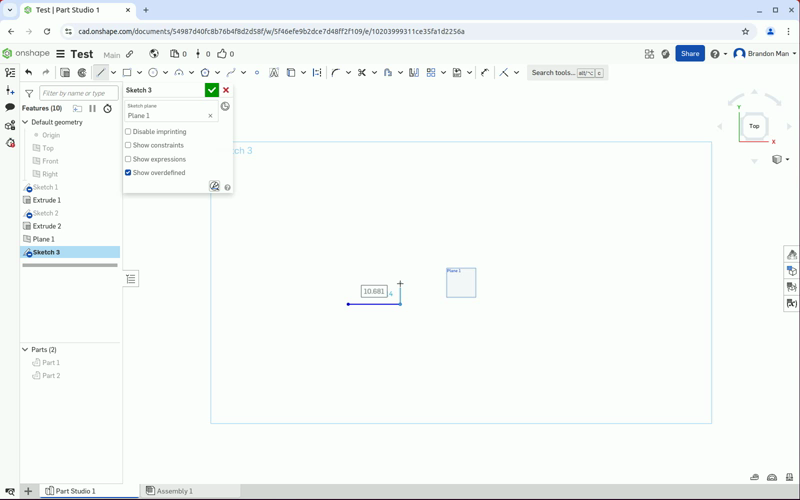
click(400, 283)
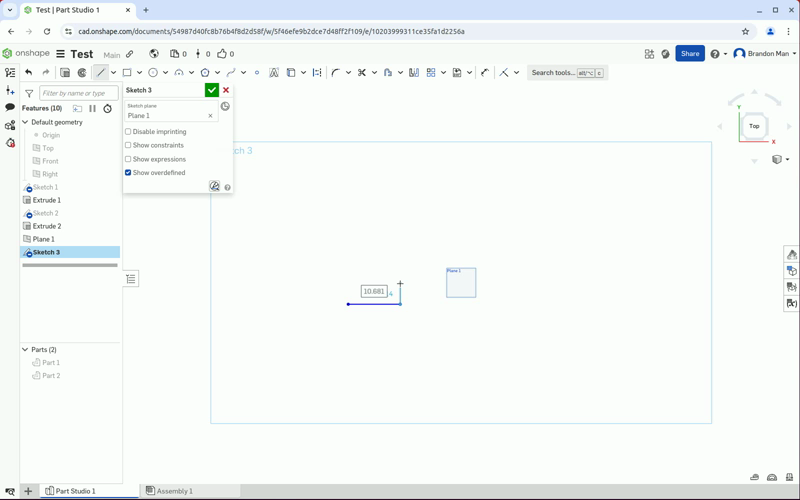
key_up(shift)
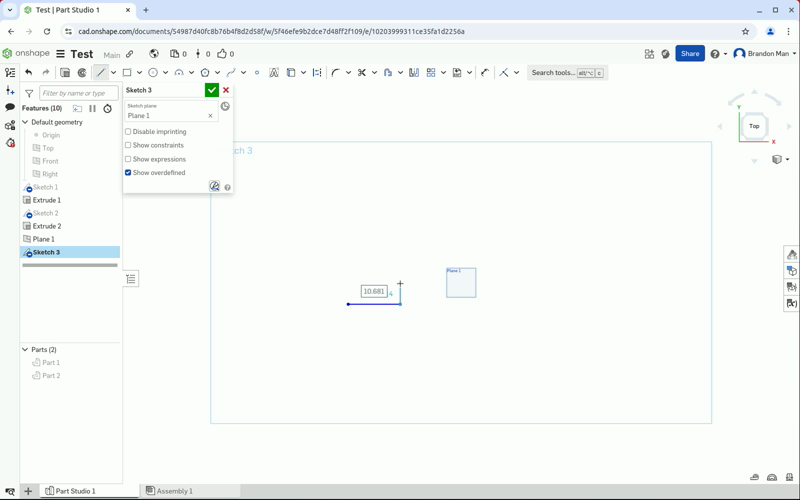
key_down(shift)
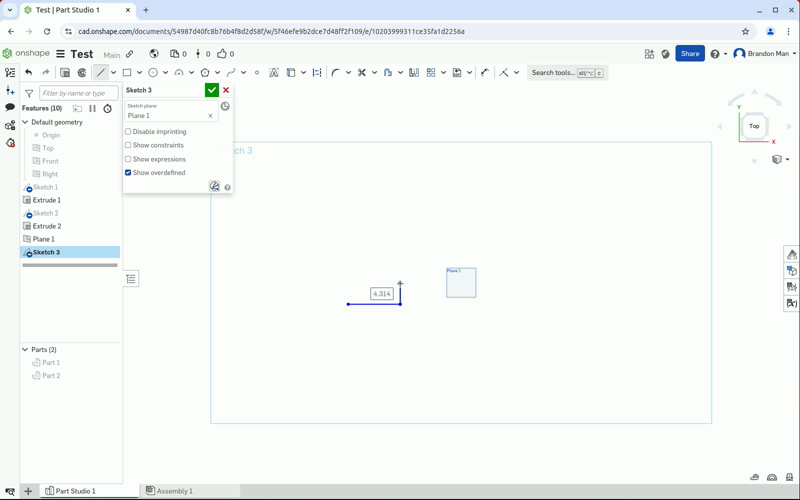
mouse_move(430, 283)
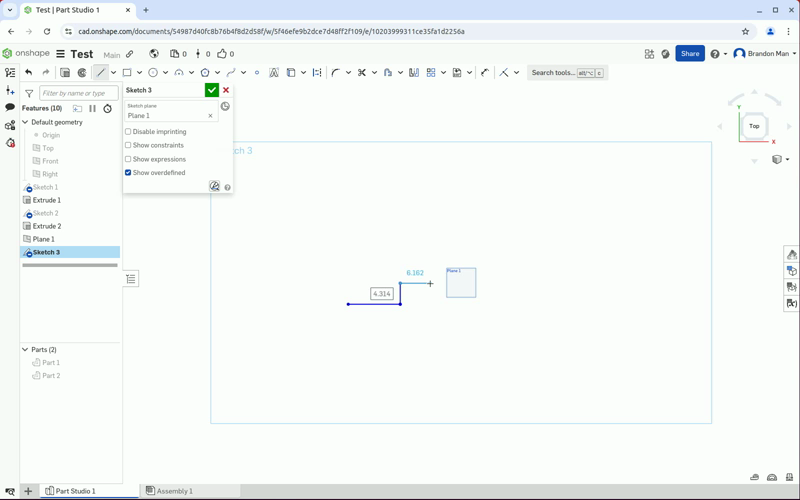
mouse_move(348, 283)
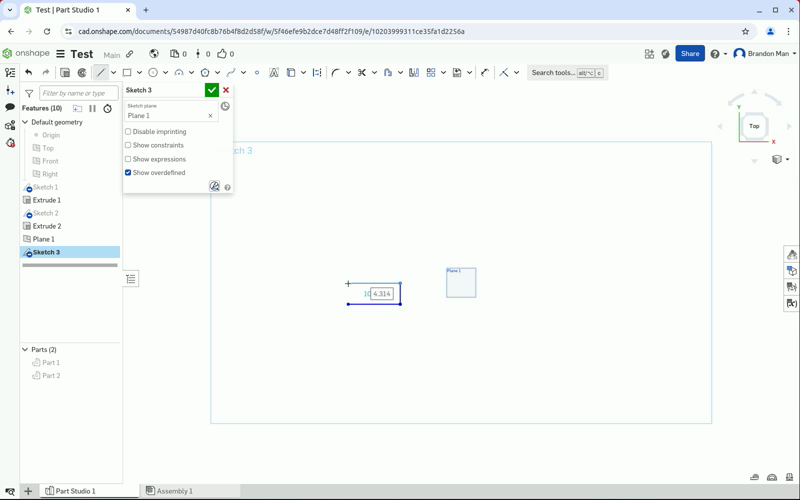
click(348, 283)
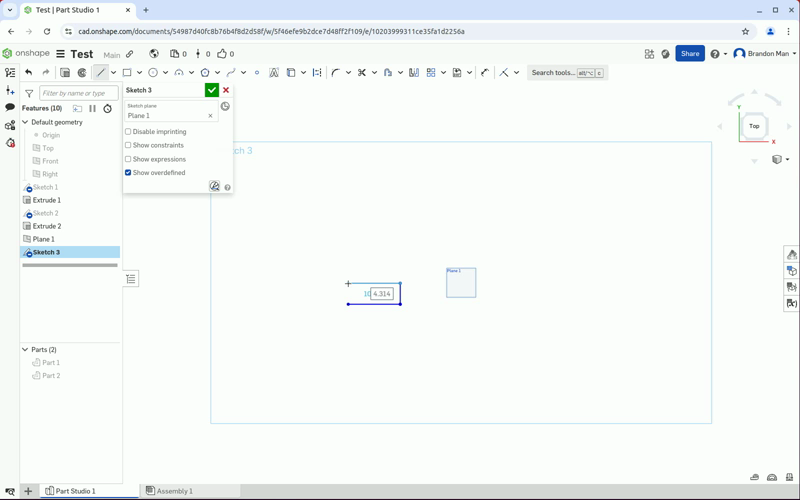
key_up(shift)
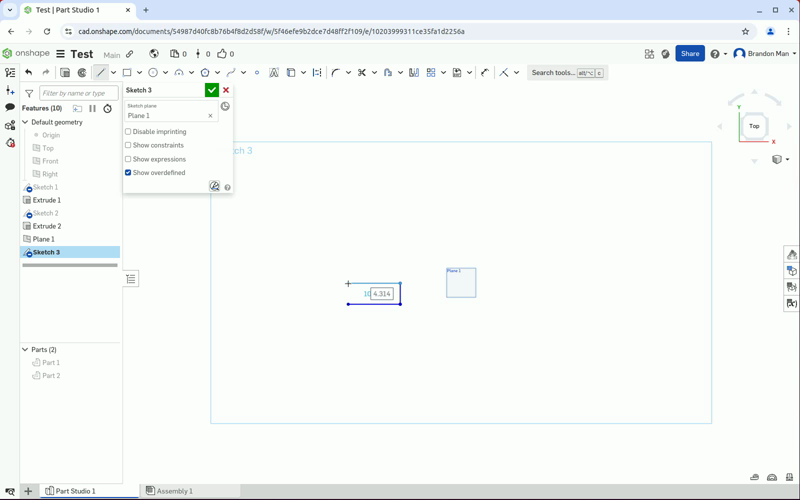
mouse_move(378, 283)
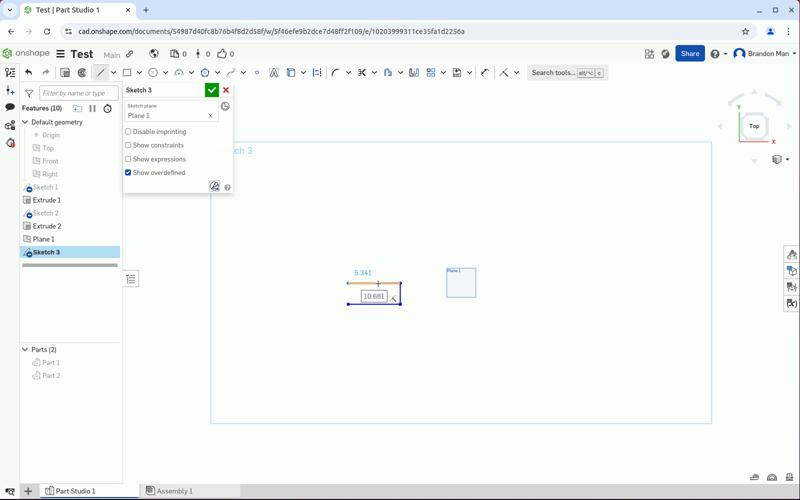
key_down(shift)
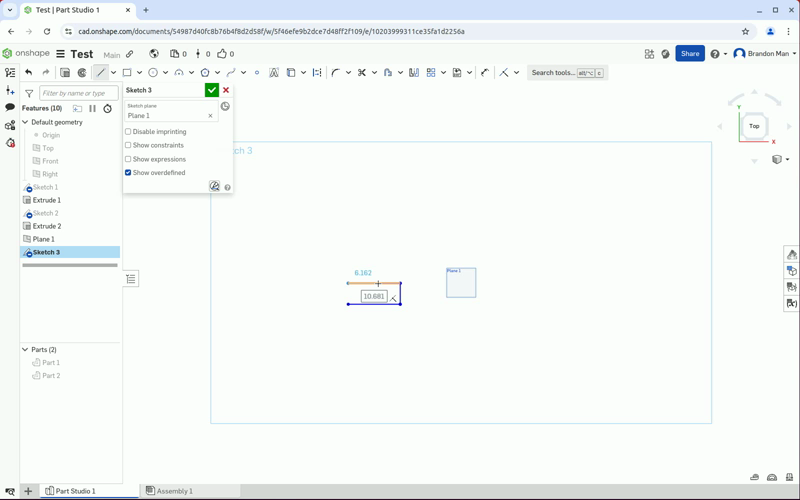
mouse_move(348, 304)
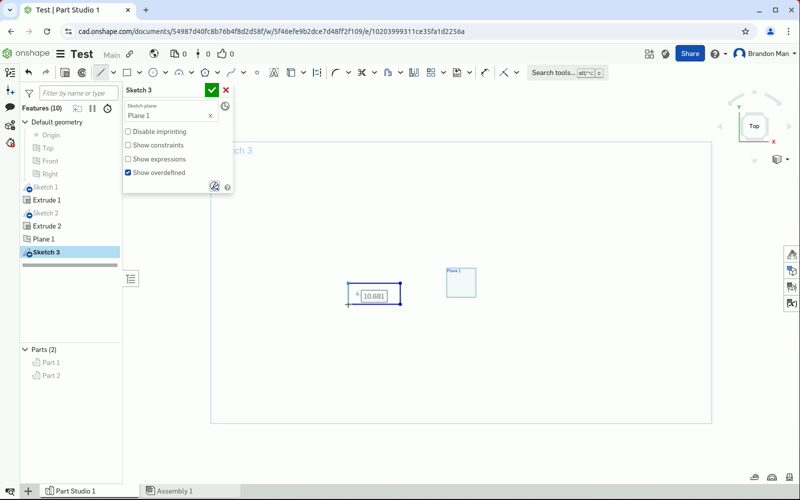
key_up(shift)
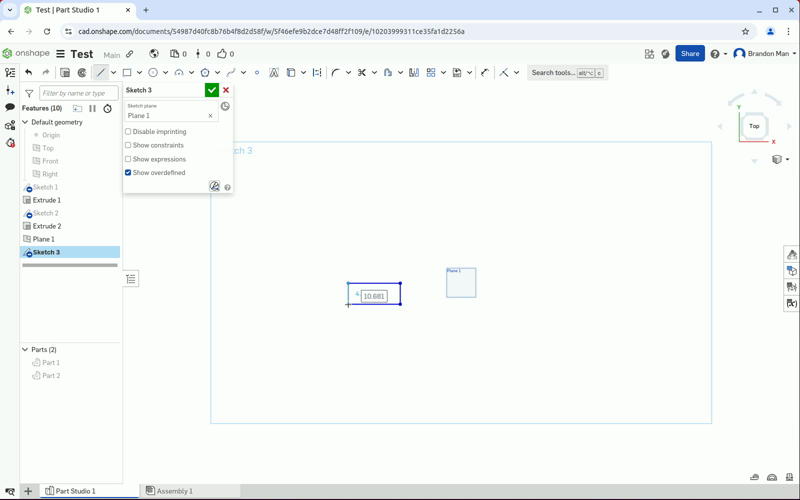
click(348, 304)
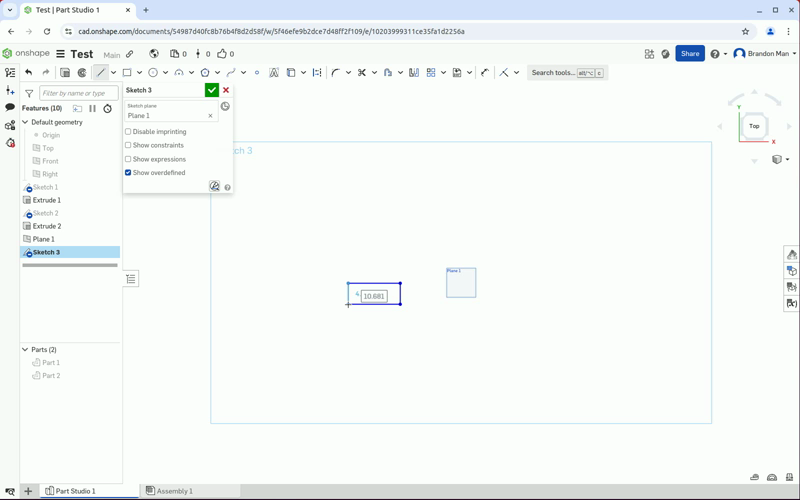
key(esc)
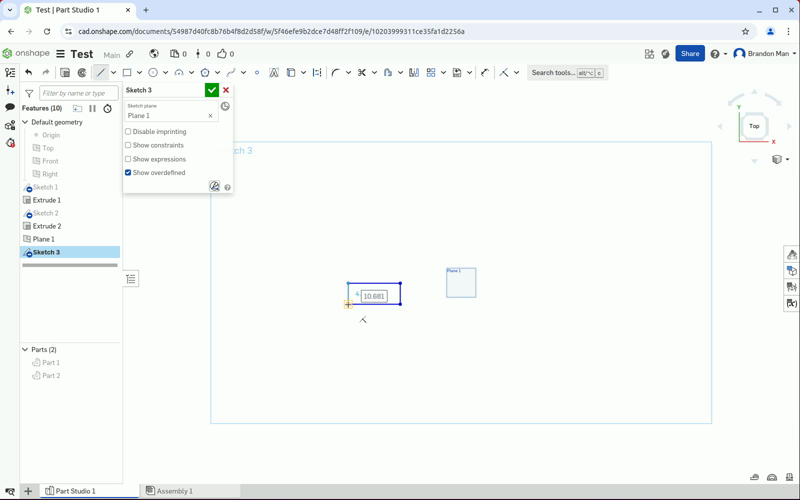
mouse_move(388, 290)
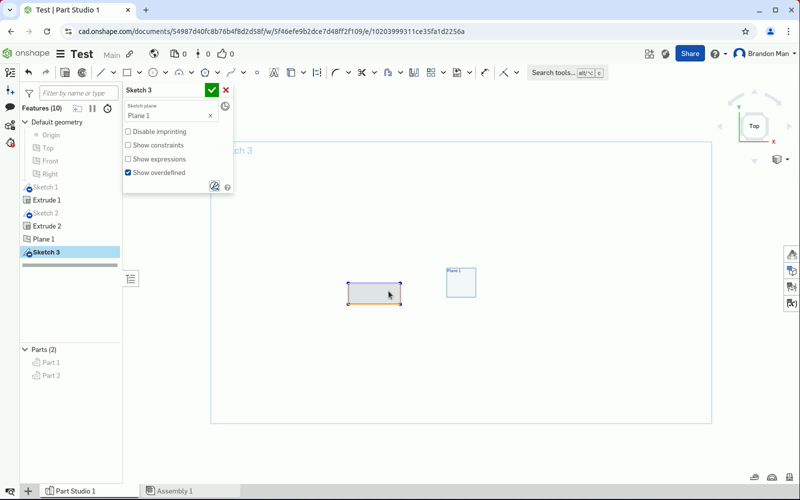
scroll(6)
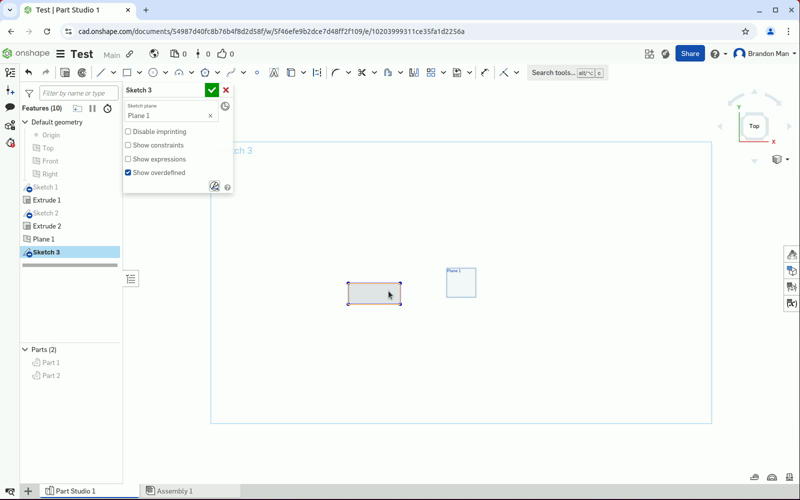
scroll(6)
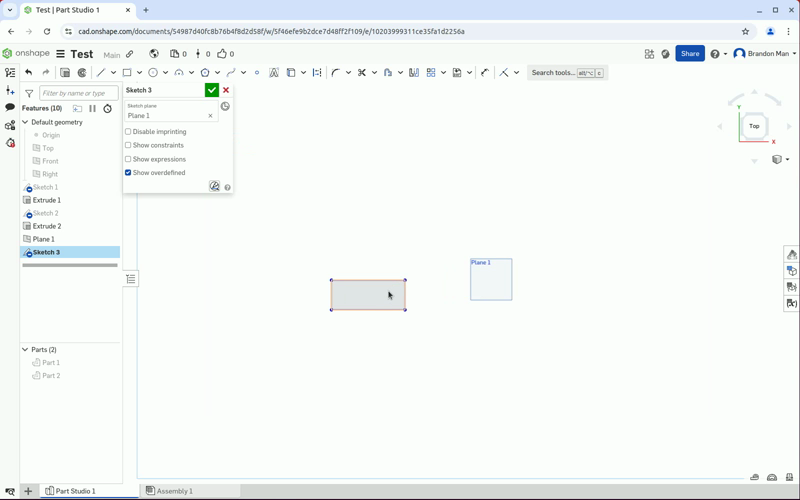
scroll(6)
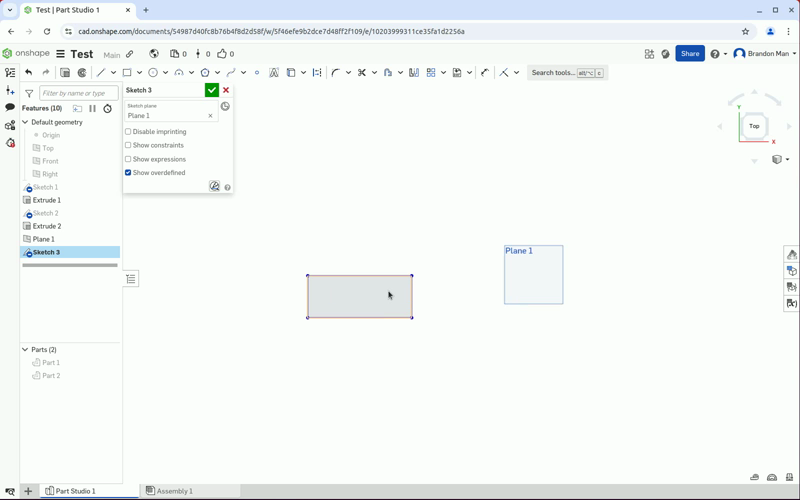
scroll(6)
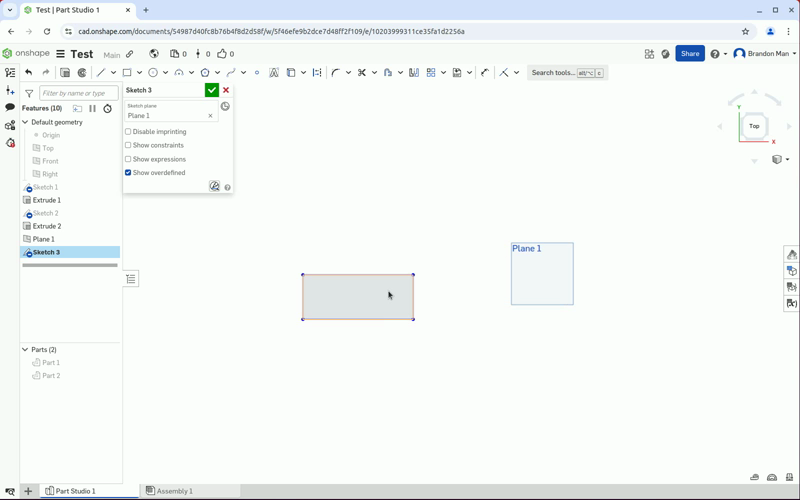
scroll(6)
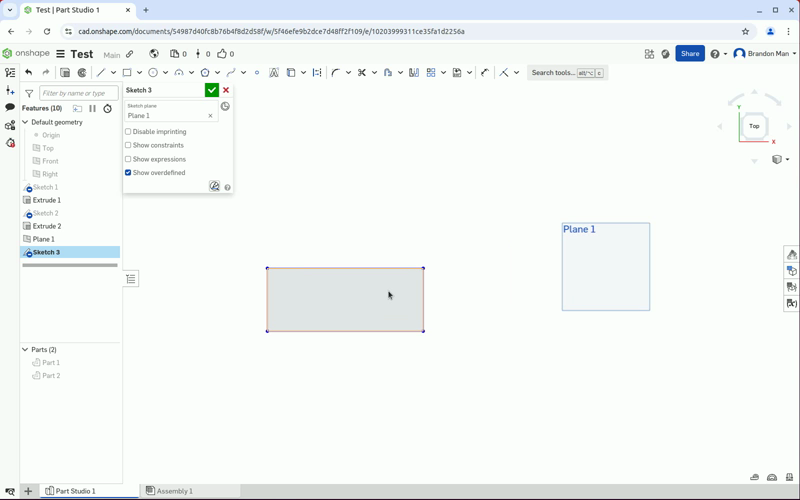
scroll(6)
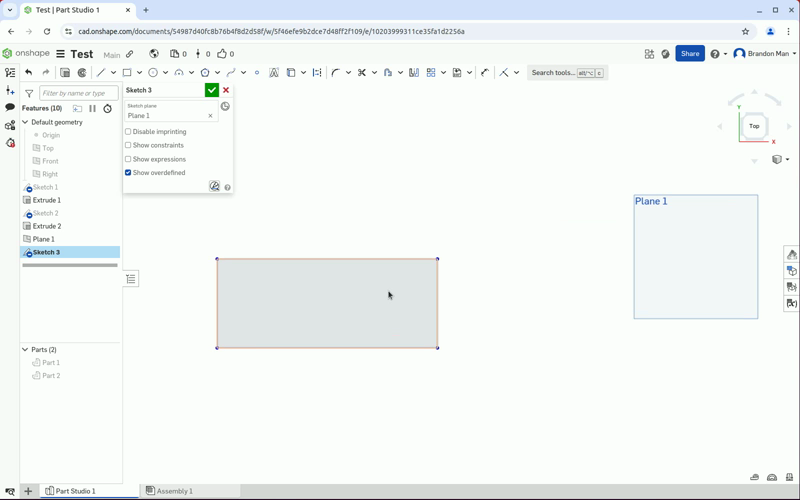
scroll(6)
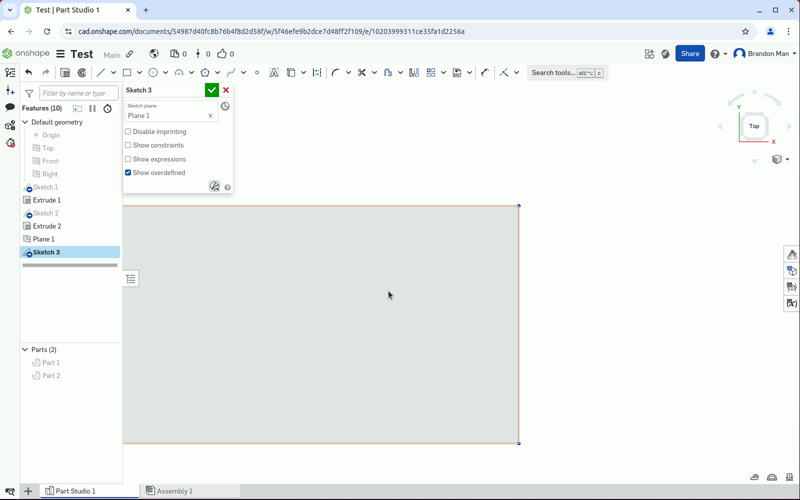
click(388, 290)
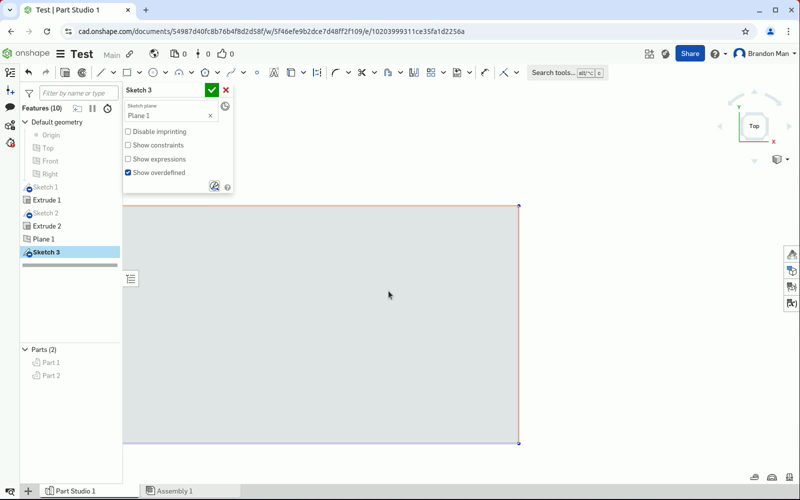
scroll(-6)
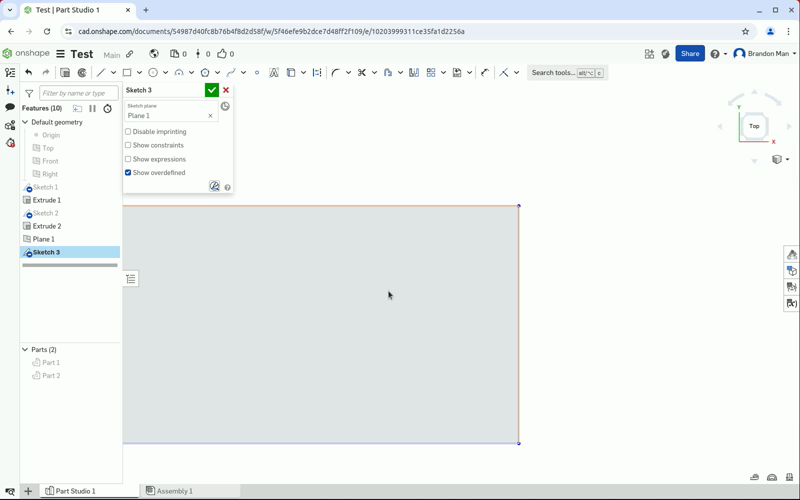
scroll(-6)
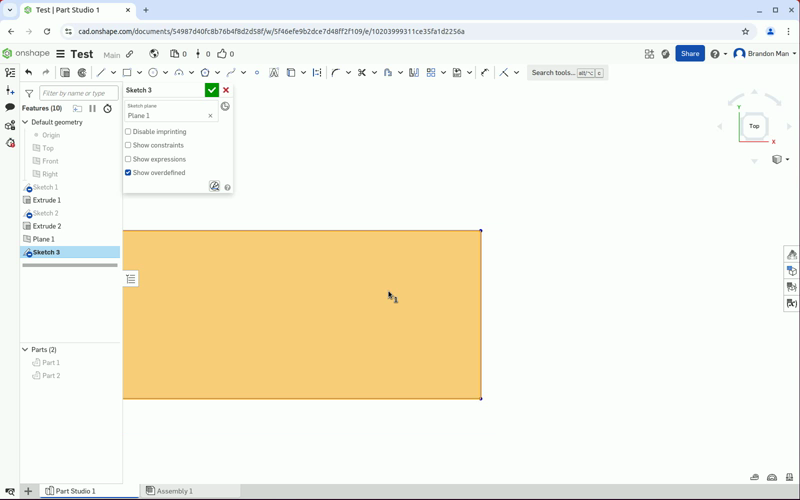
scroll(-6)
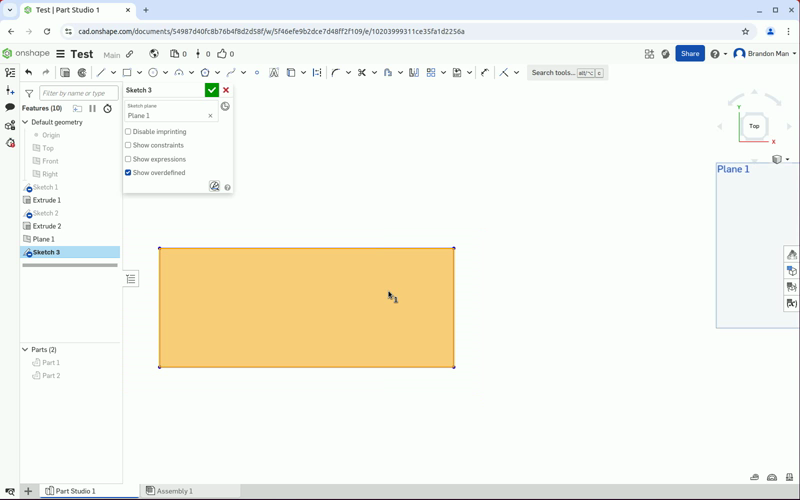
scroll(-6)
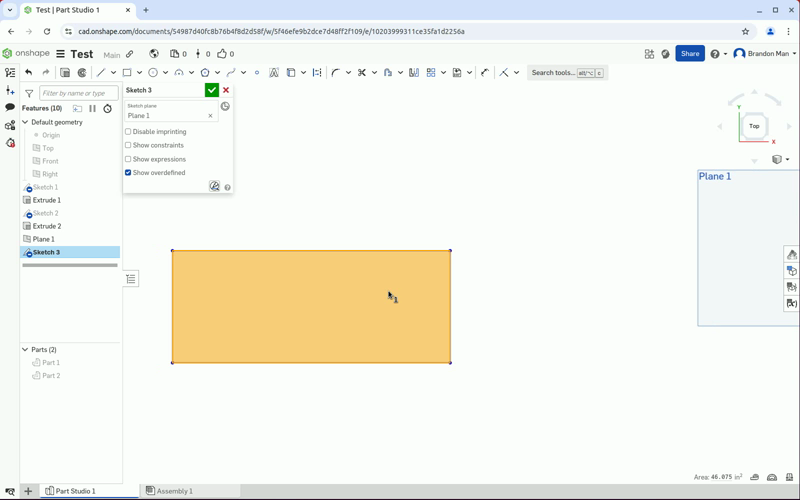
scroll(-6)
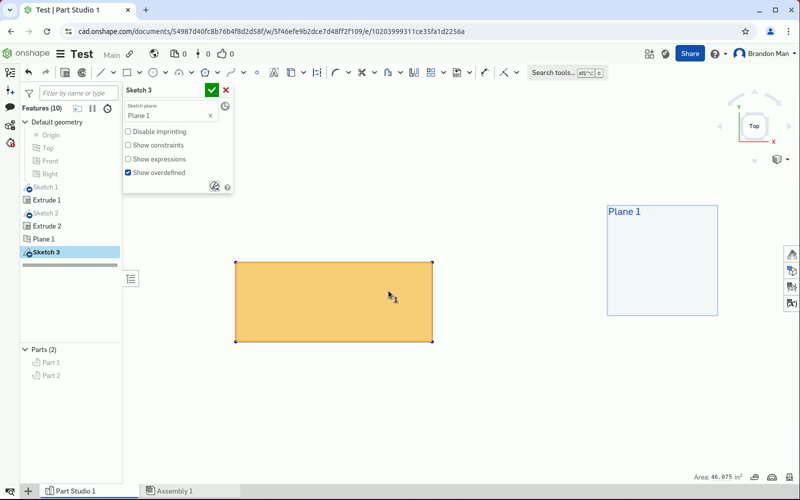
scroll(-6)
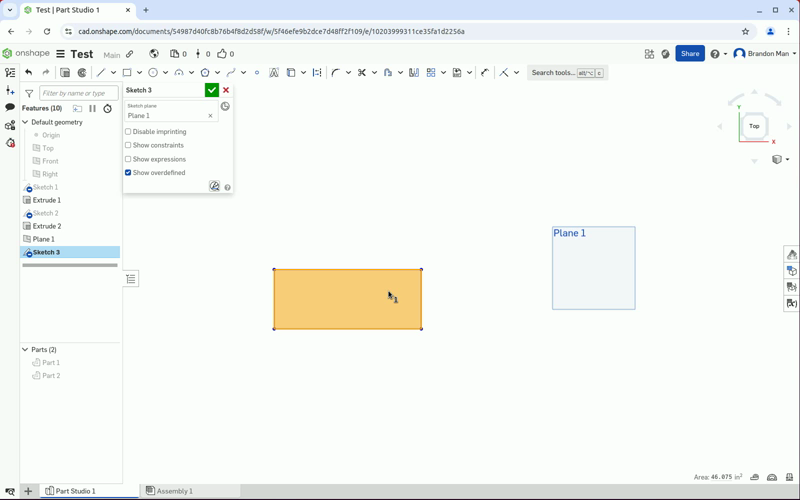
scroll(-6)
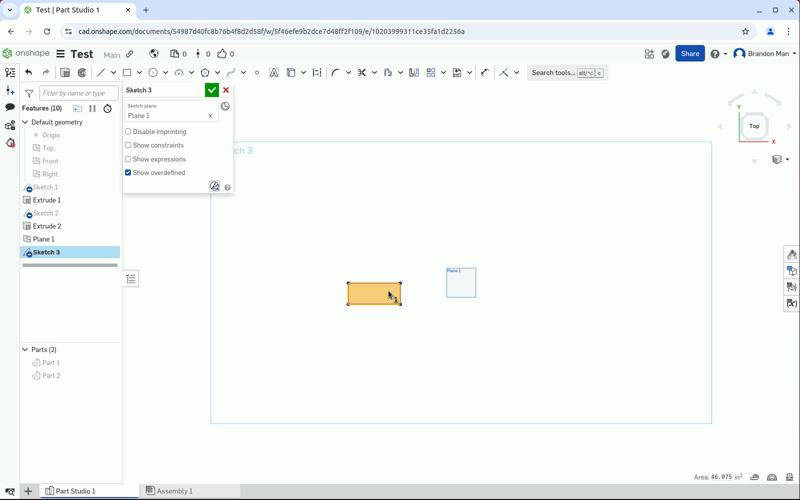
mouse_move(73, 352)
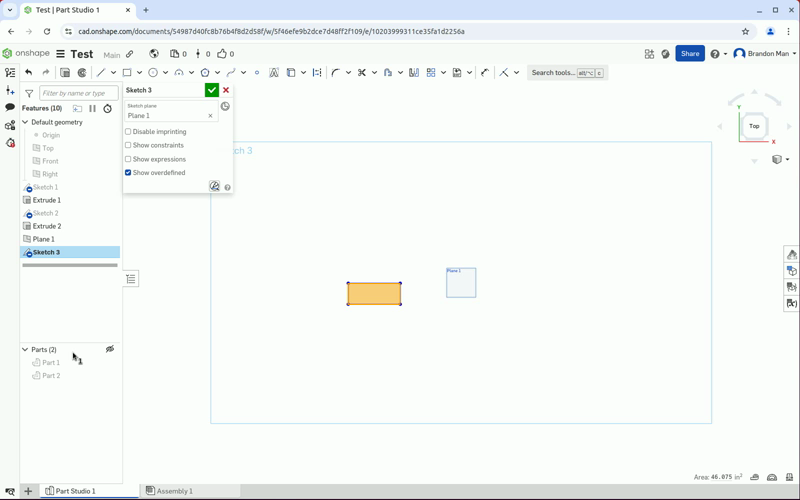
key(shift+y)
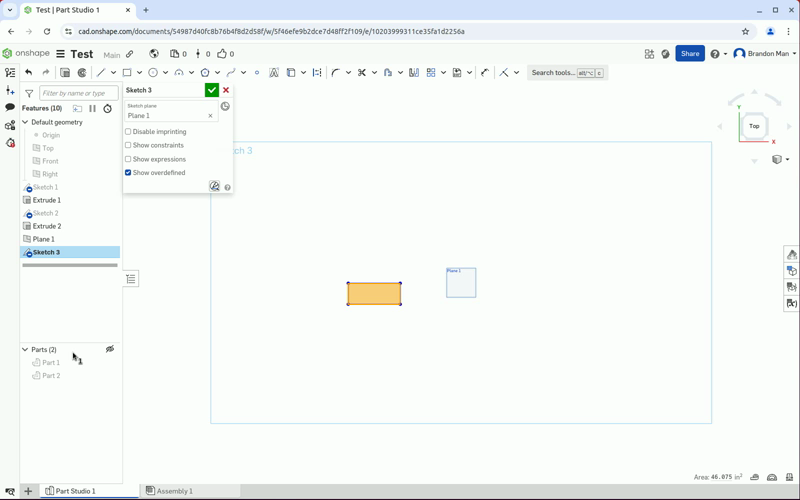
key(shift+e)
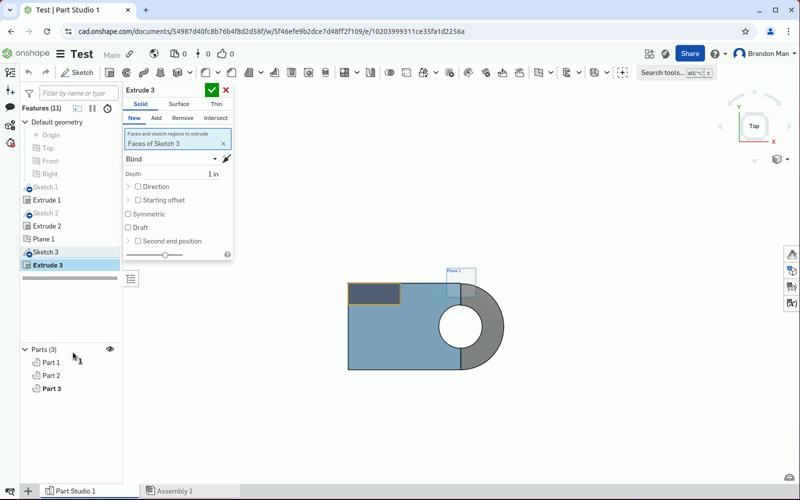
mouse_move(143, 106)
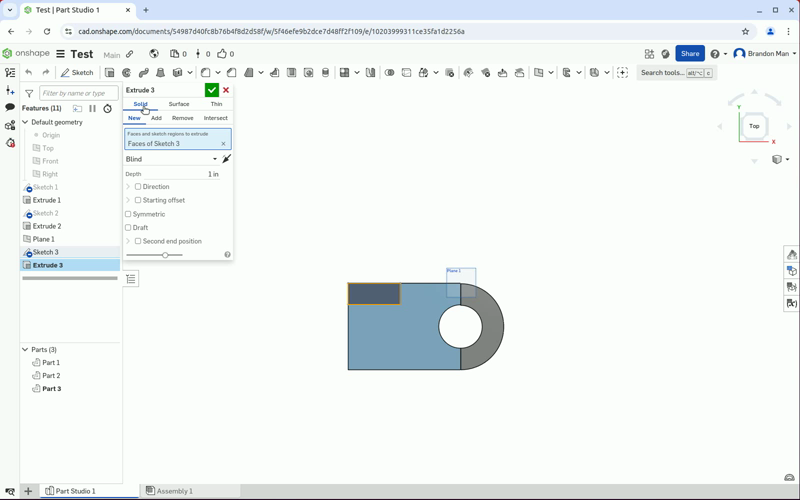
click(143, 106)
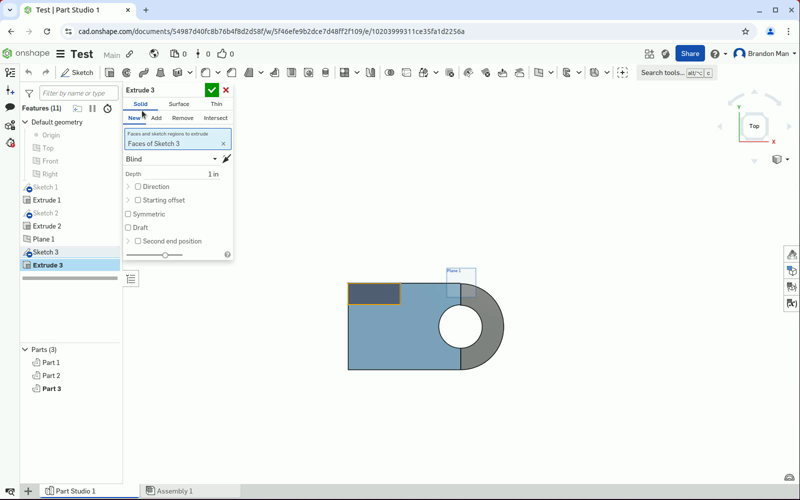
mouse_move(137, 120)
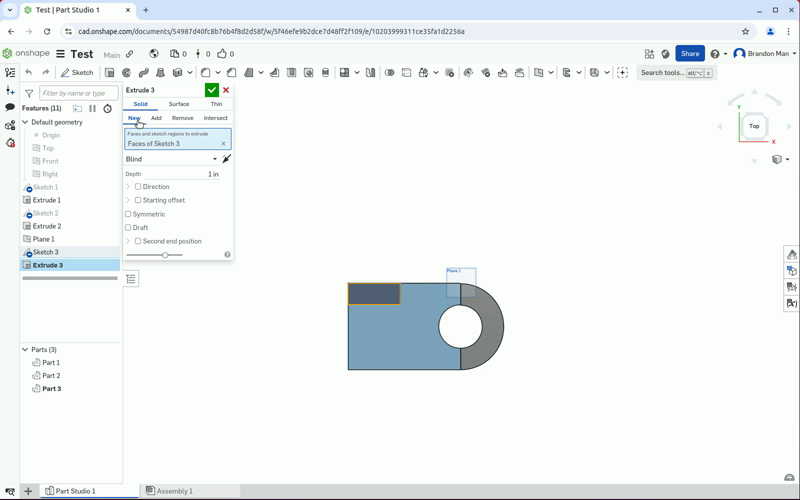
click(137, 120)
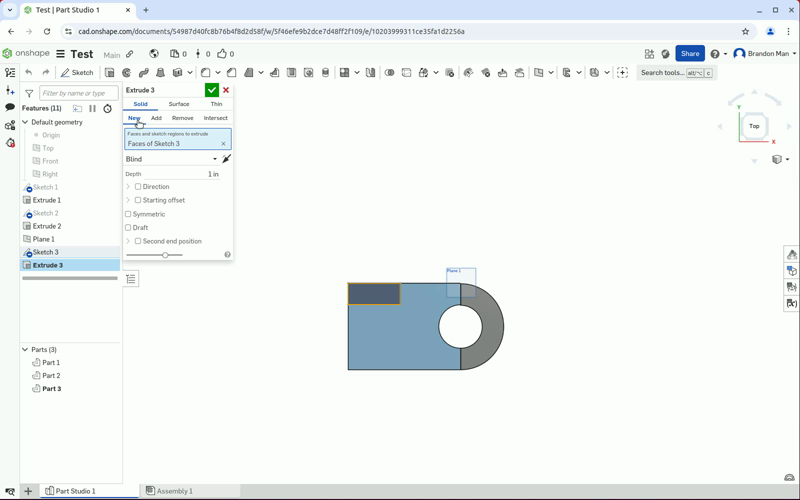
key(tab, 4)
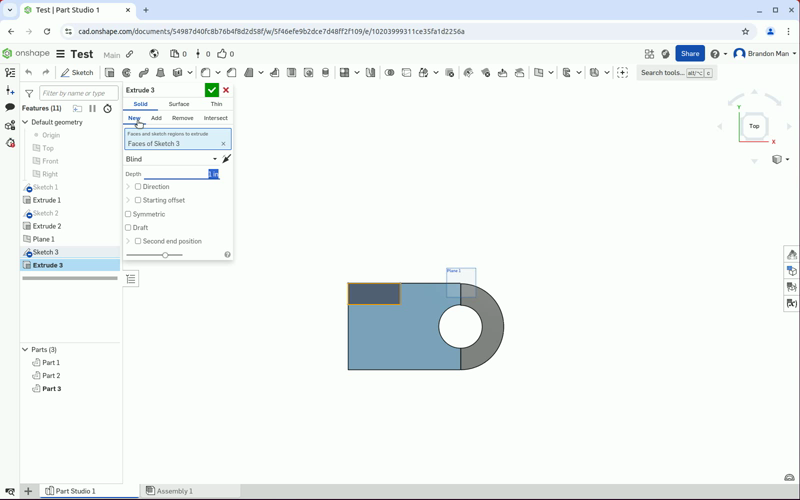
text(8.906)
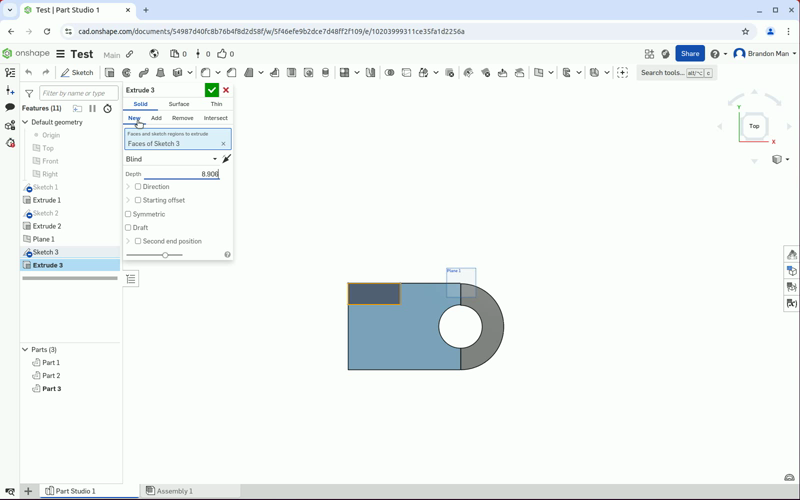
key(enter)
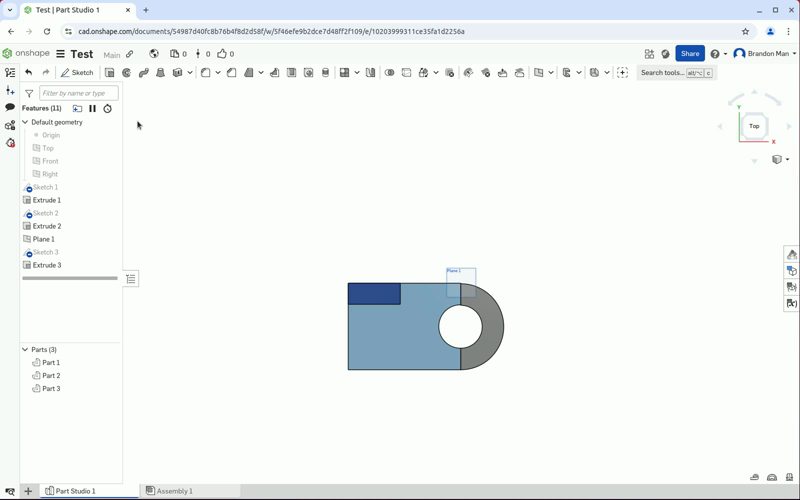
key(shift+h)
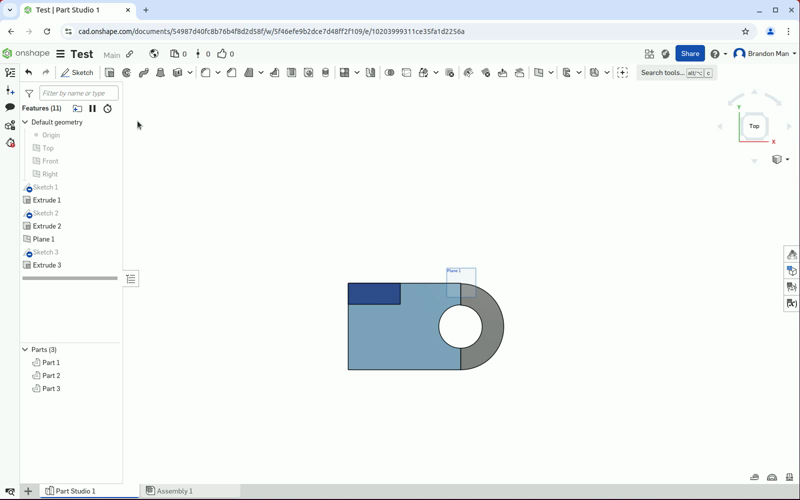
key(shift+h)
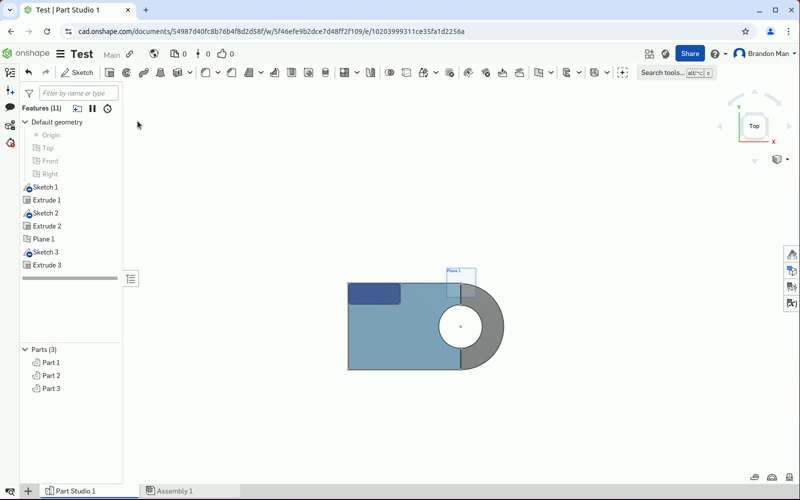
key(shift+7)
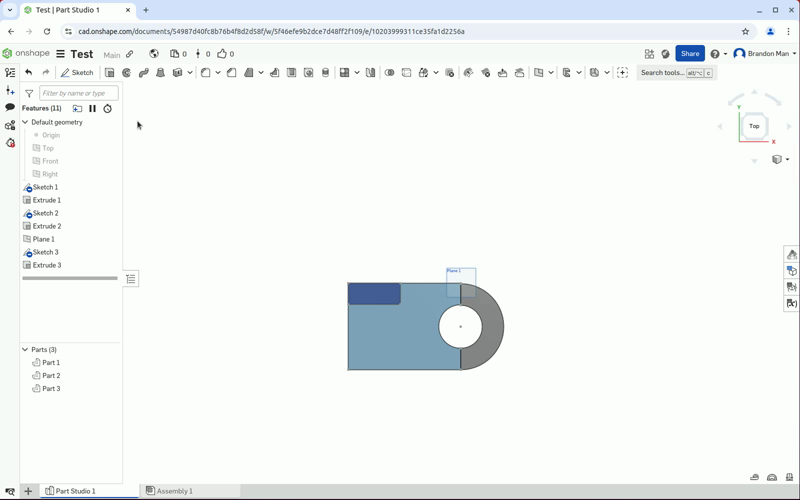
key(up, 3)
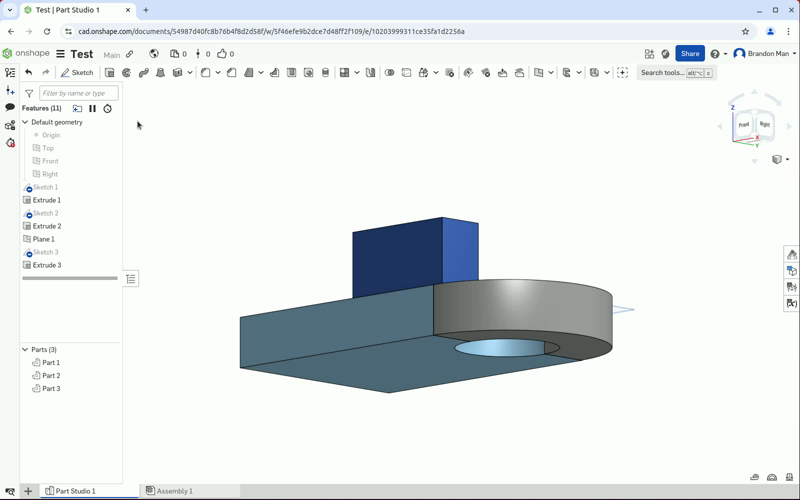
key(left, 3)
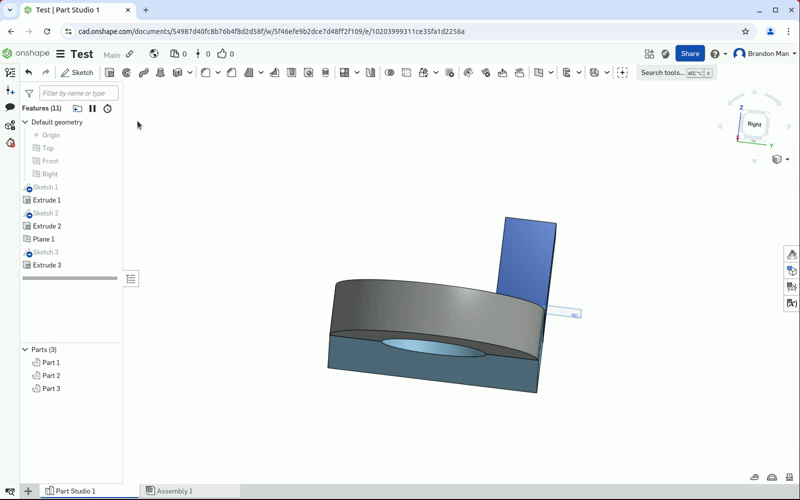
key(right, 3)
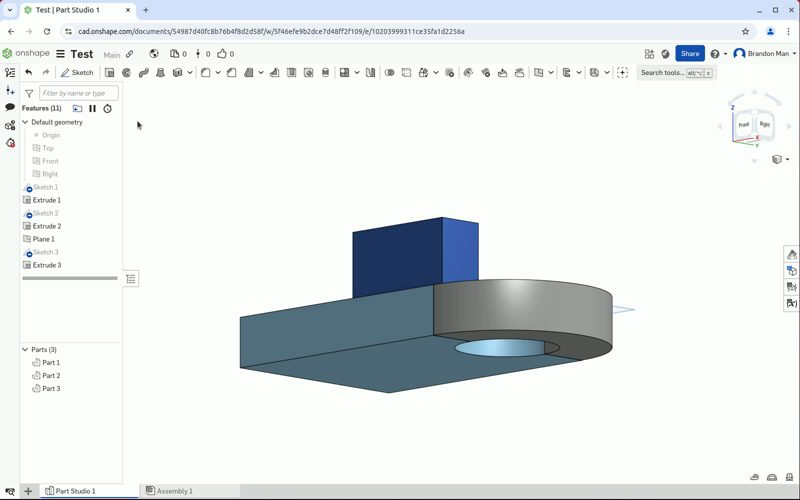
key(down, 3)
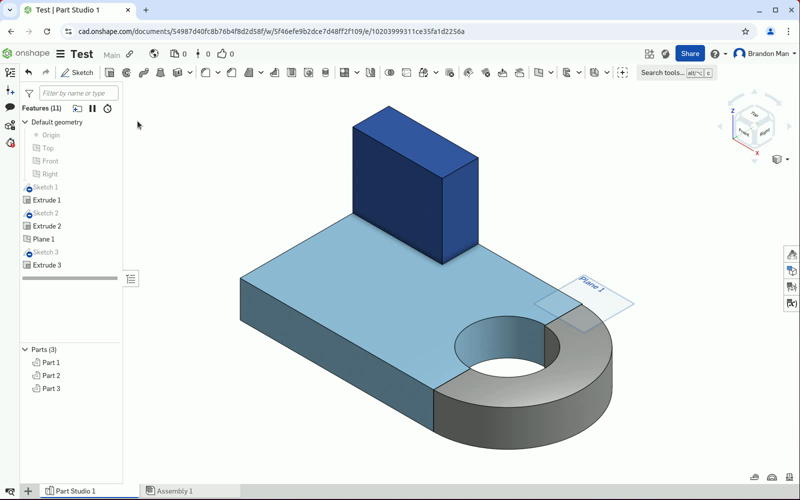
mouse_move(73, 189)
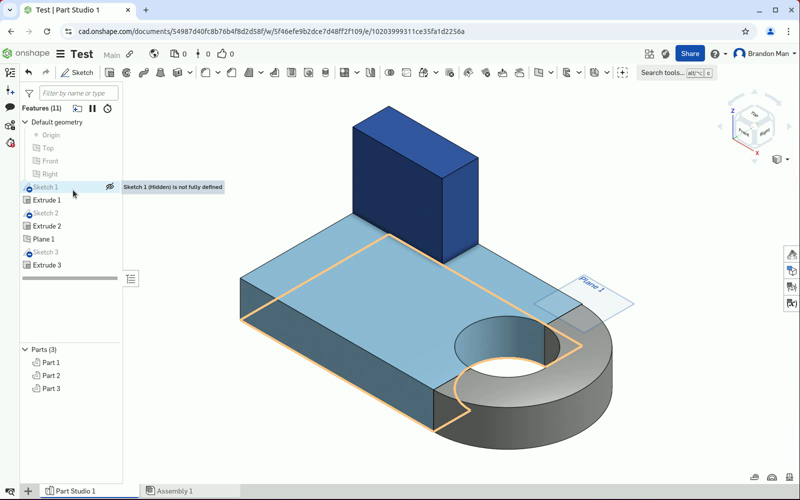
click(73, 189)